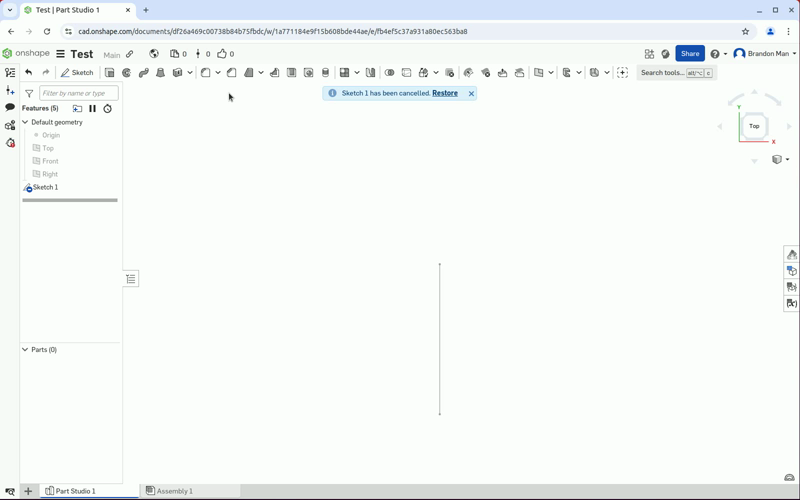
key(shift+h)
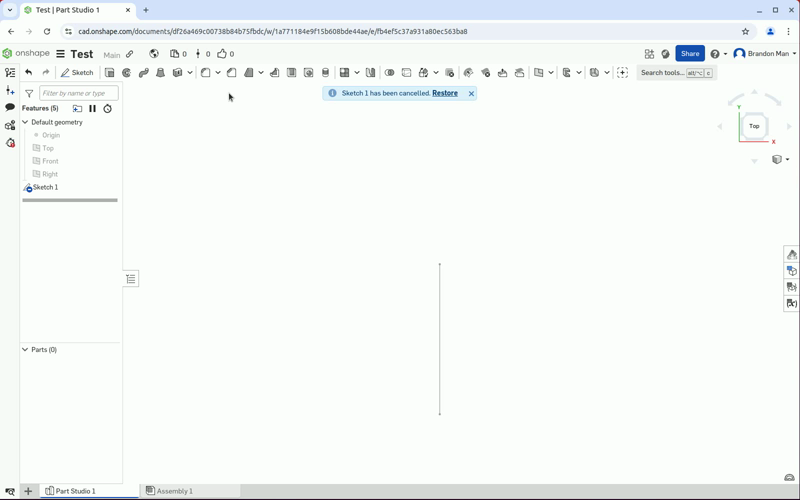
key(shift+s)
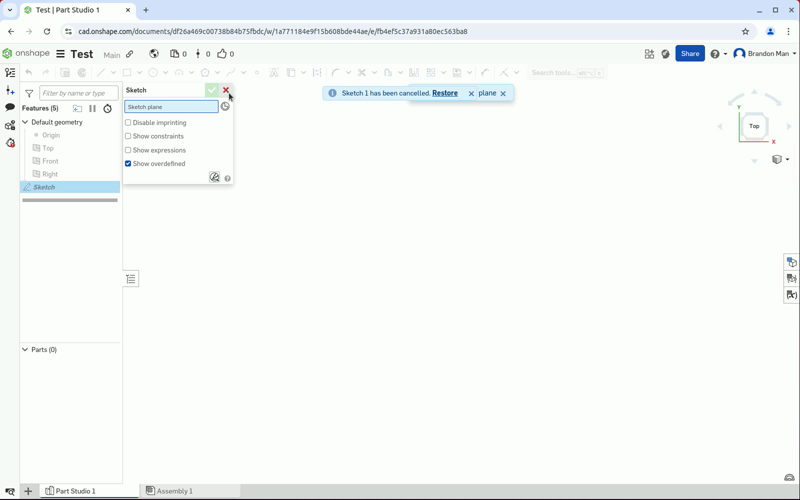
mouse_move(73, 150)
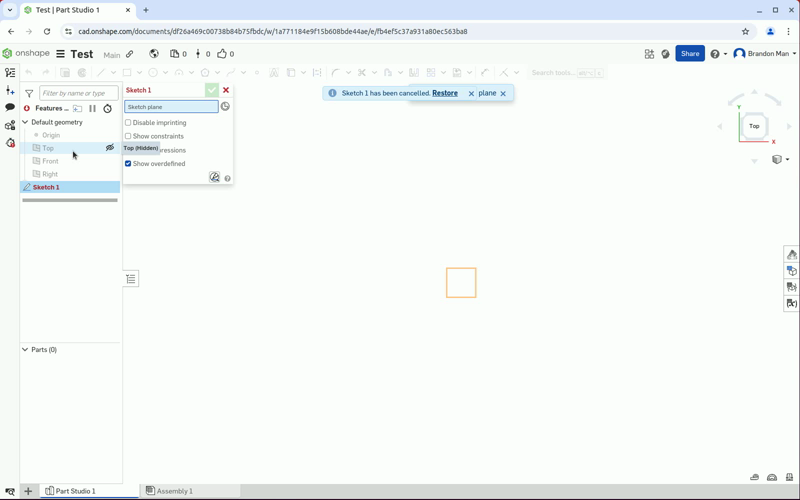
click(73, 150)
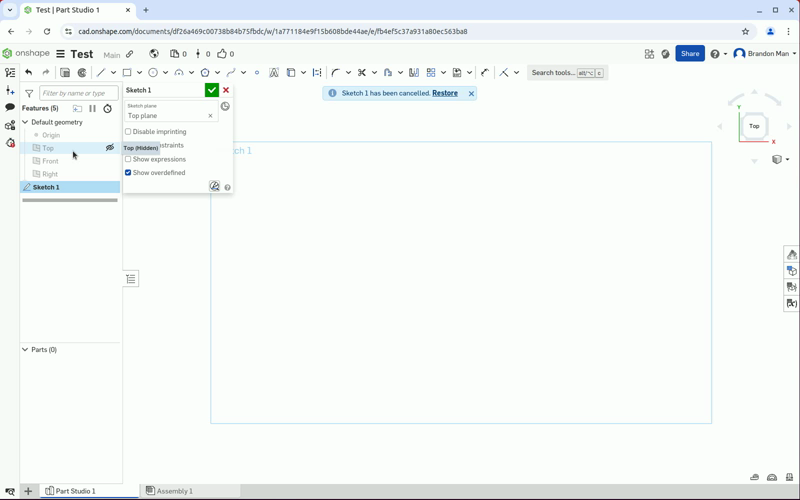
mouse_move(73, 352)
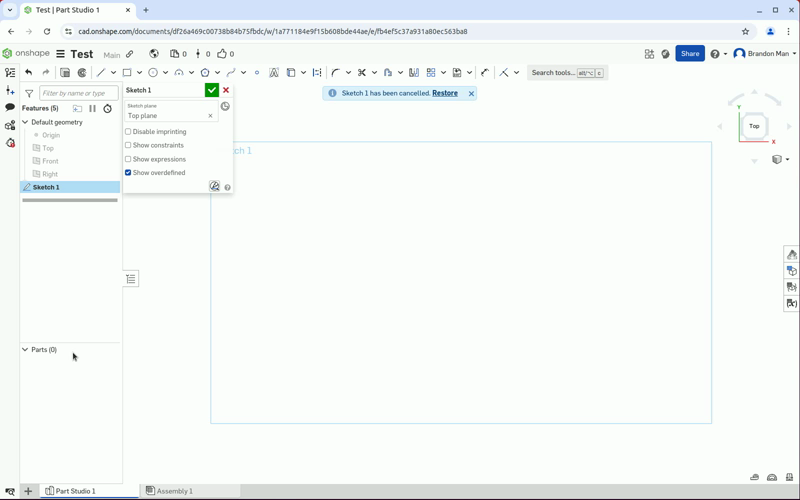
key(y)
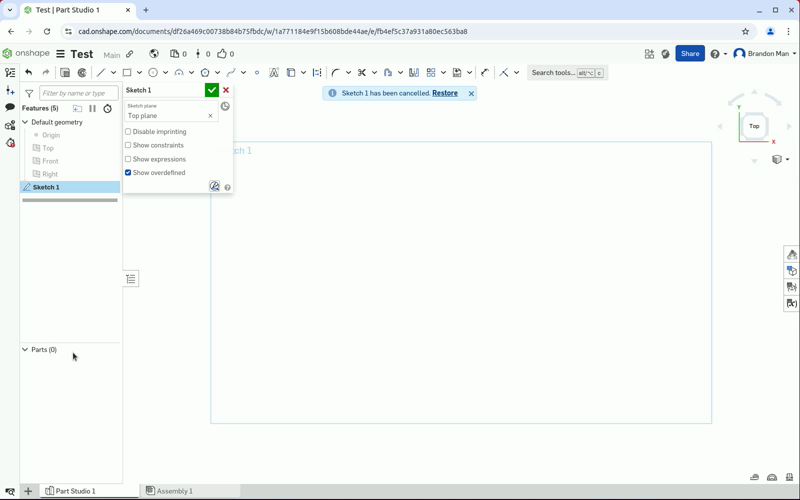
key(l)
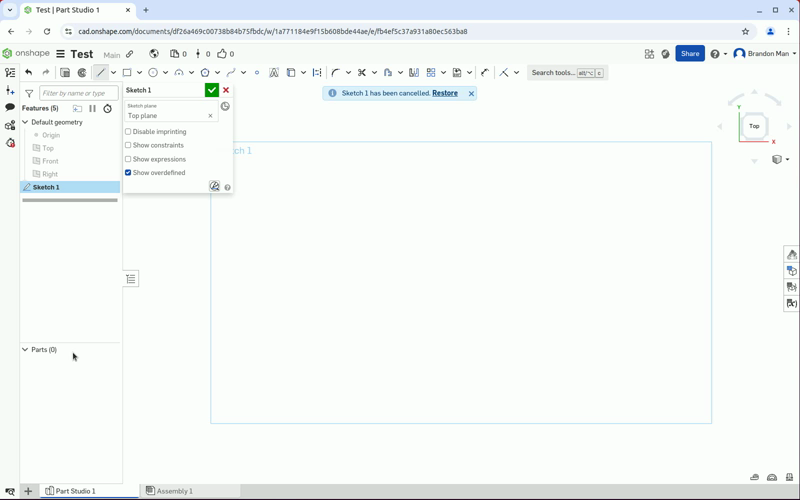
key_down(shift)
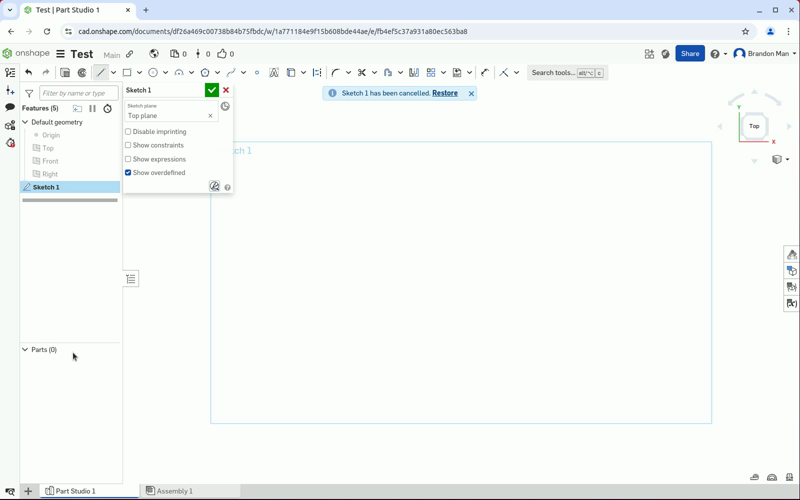
mouse_move(348, 365)
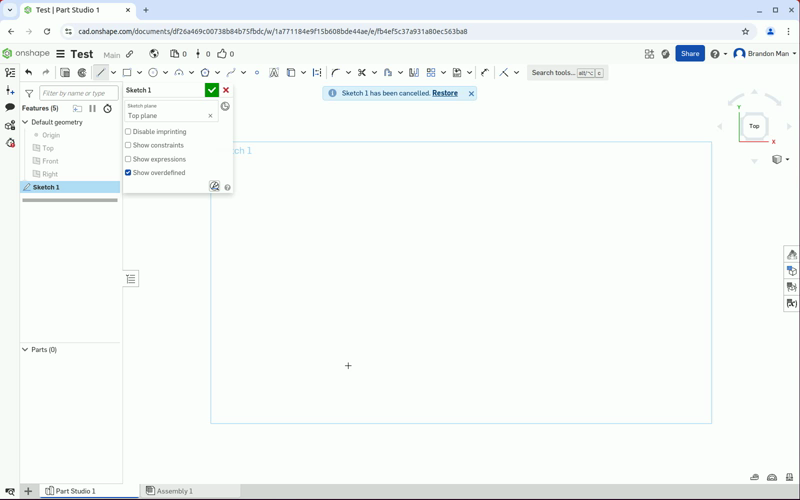
click(348, 365)
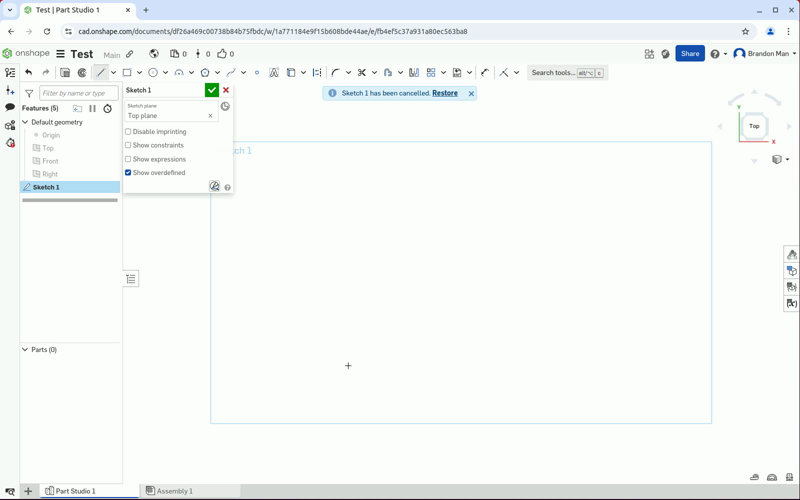
key_up(shift)
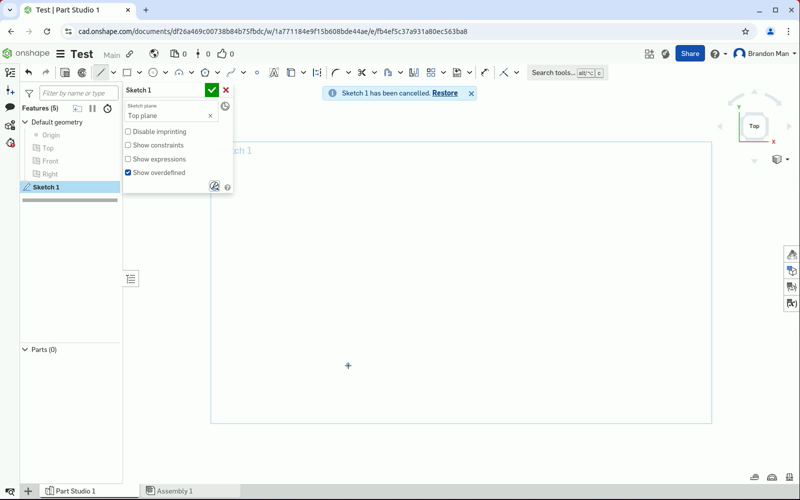
key_down(shift)
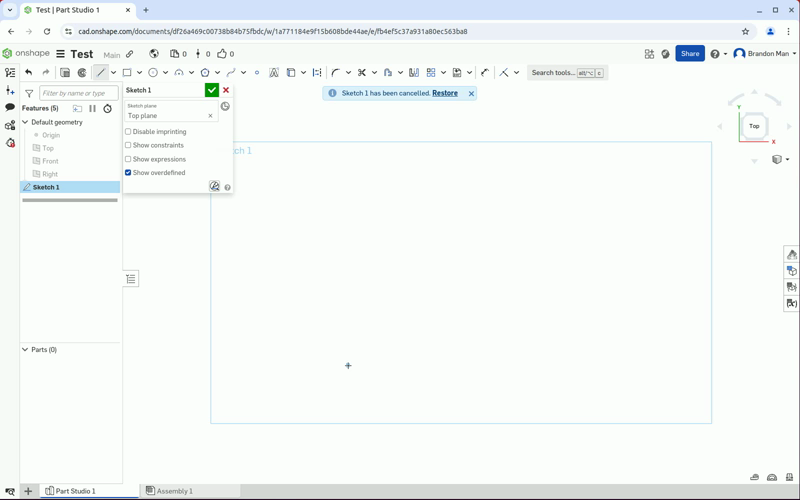
mouse_move(517, 365)
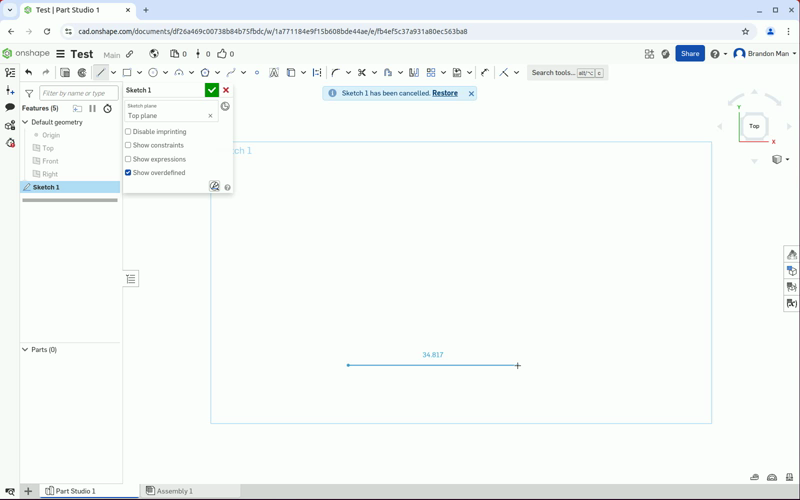
click(517, 365)
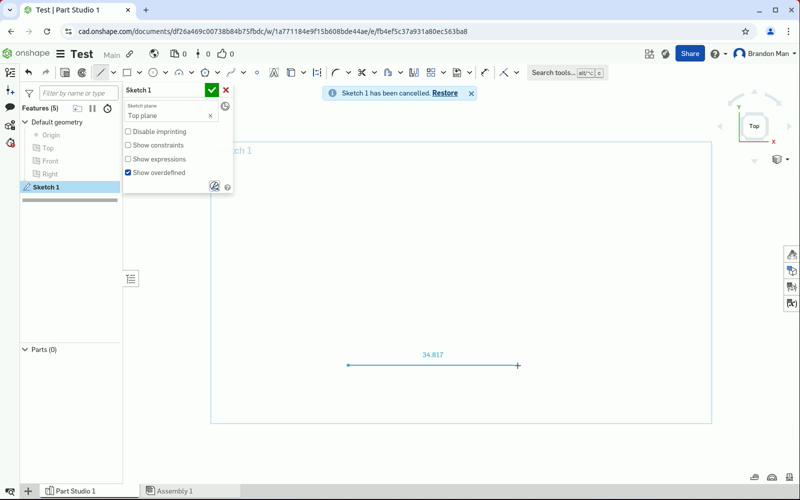
key_up(shift)
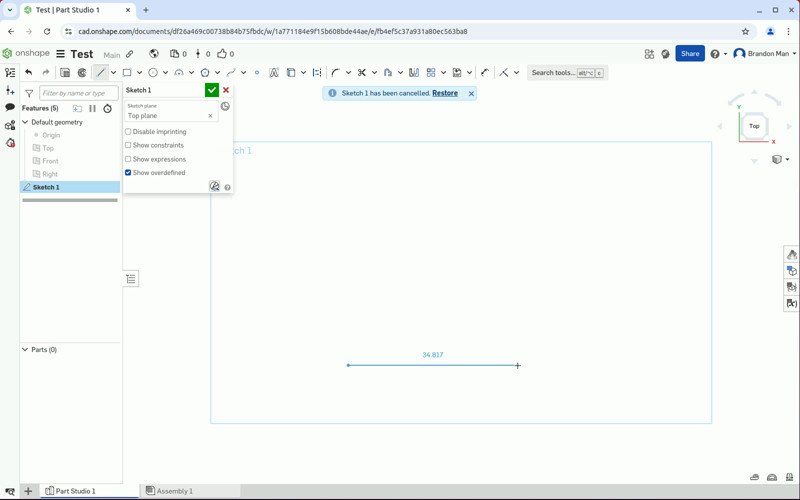
key_down(shift)
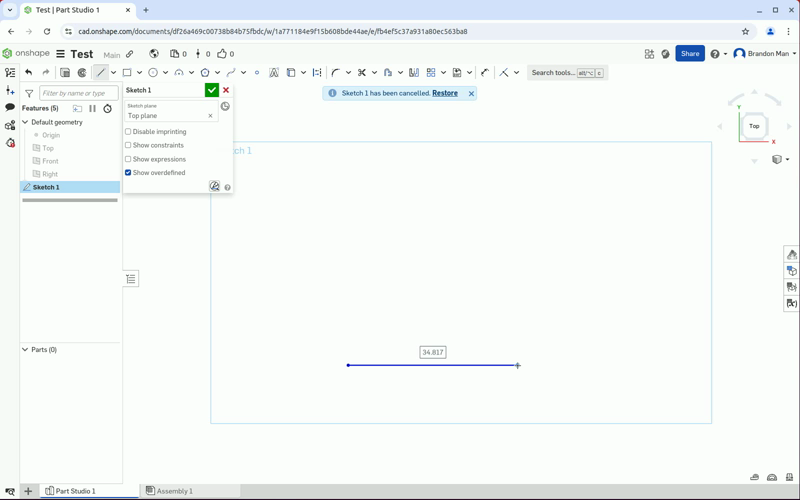
mouse_move(517, 195)
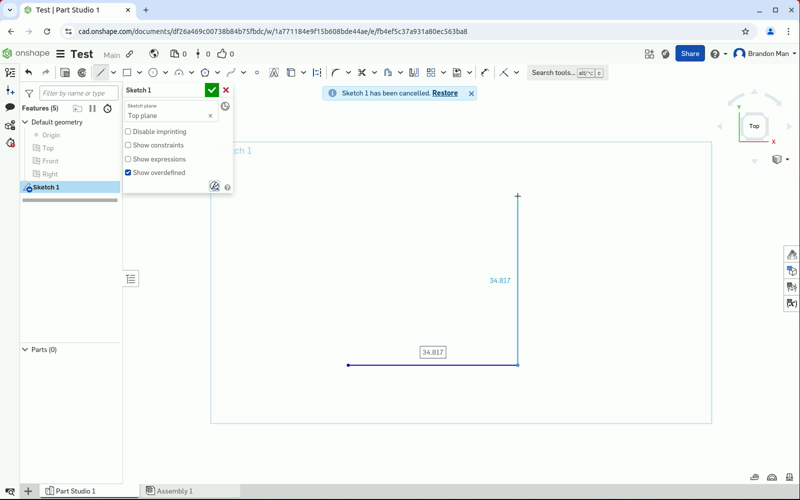
click(517, 195)
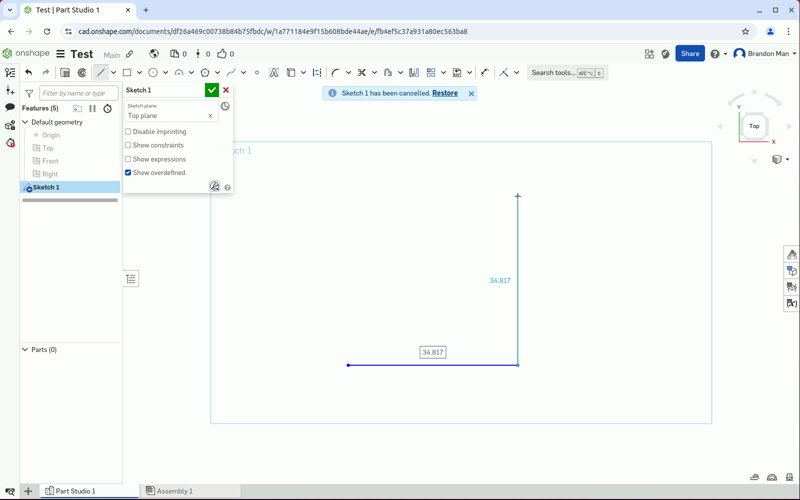
key_up(shift)
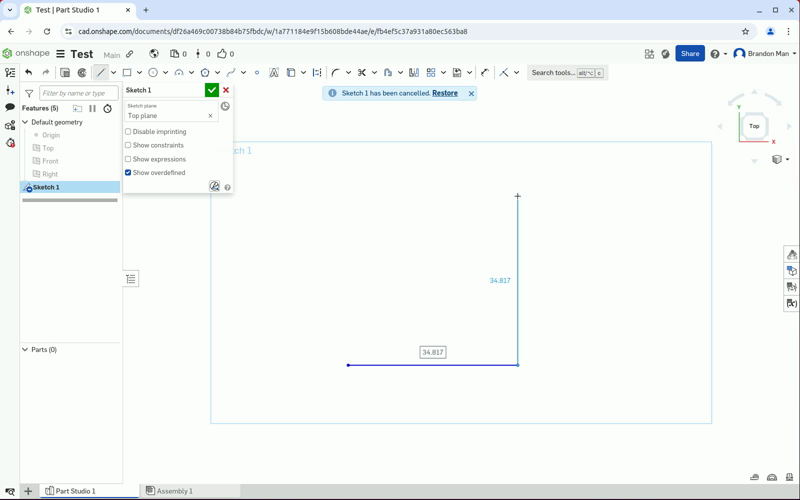
key_down(shift)
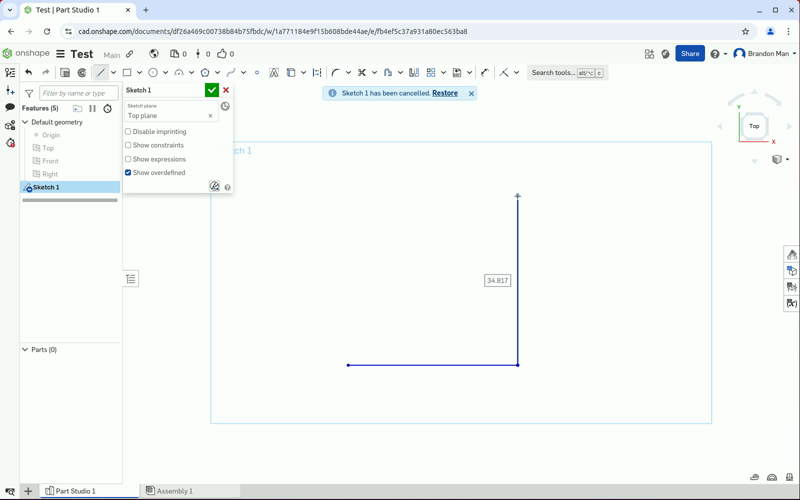
mouse_move(348, 195)
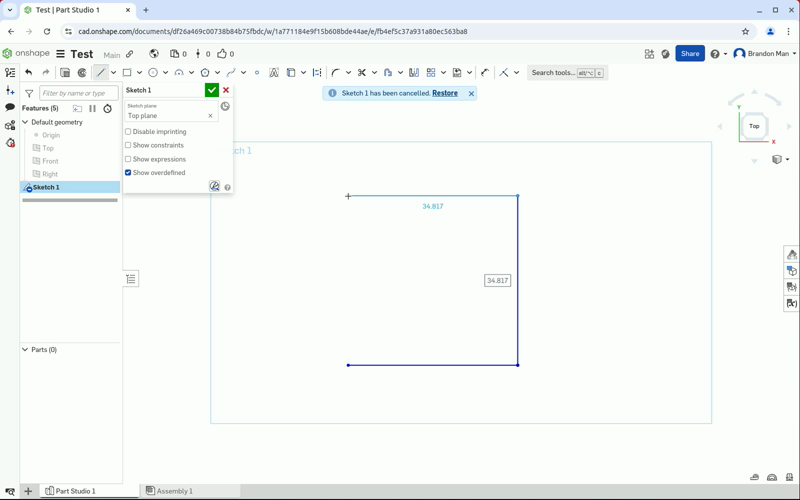
click(348, 195)
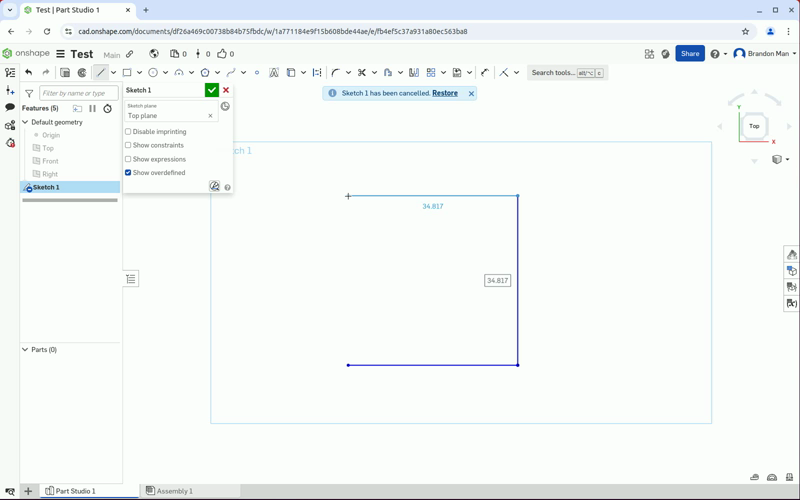
key_up(shift)
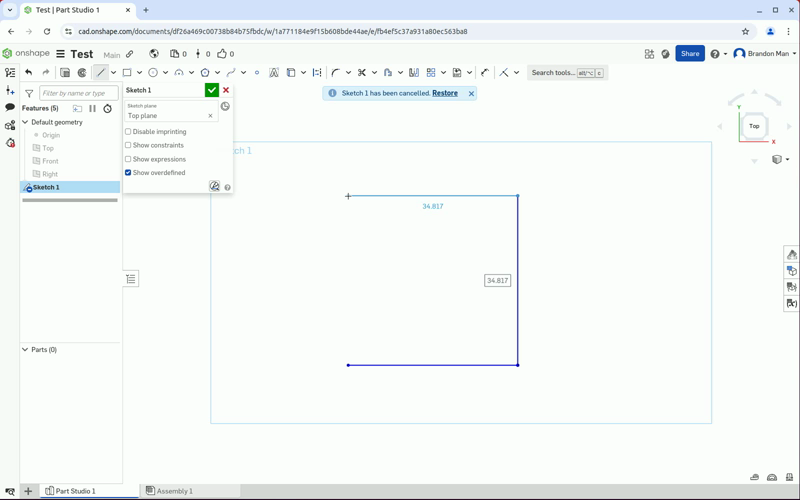
key_down(shift)
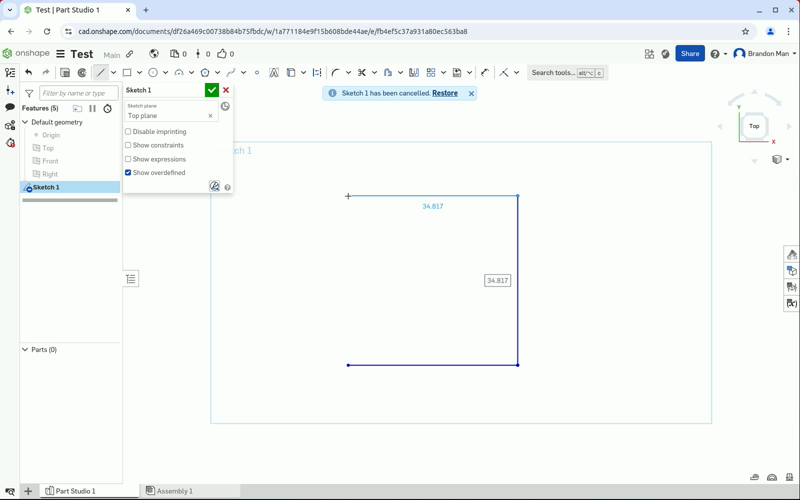
mouse_move(348, 365)
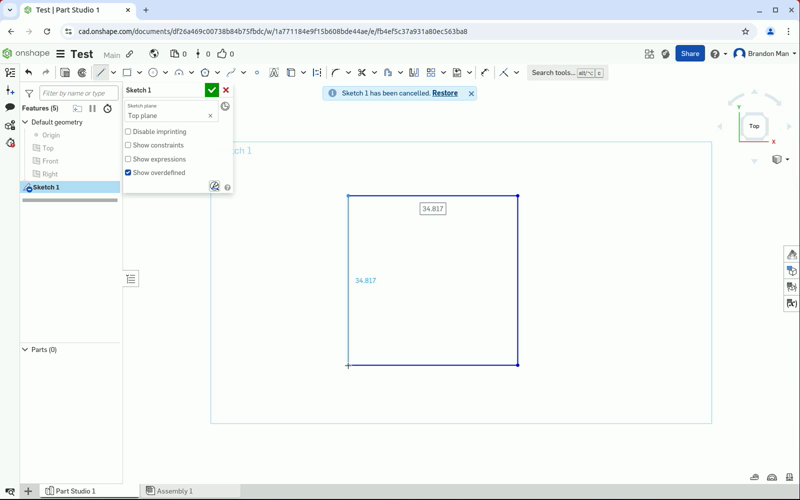
key_up(shift)
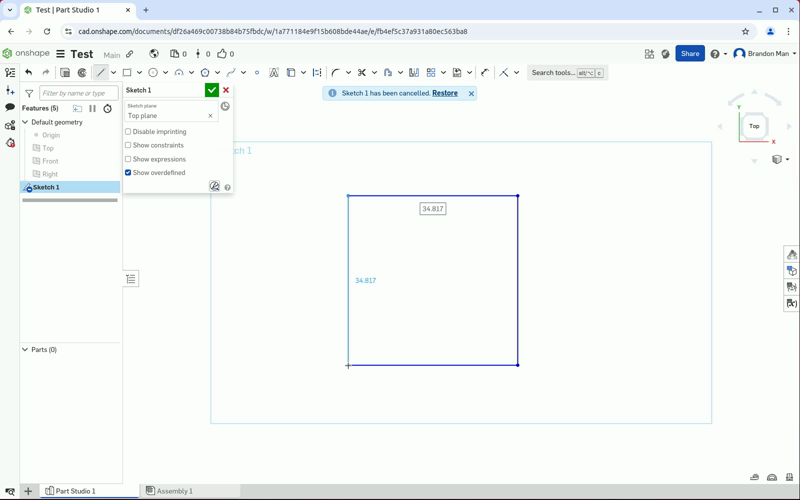
click(348, 365)
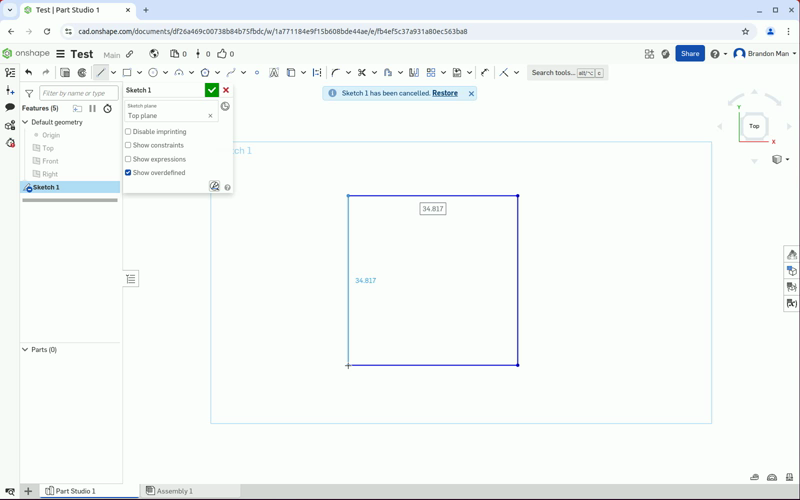
key(esc)
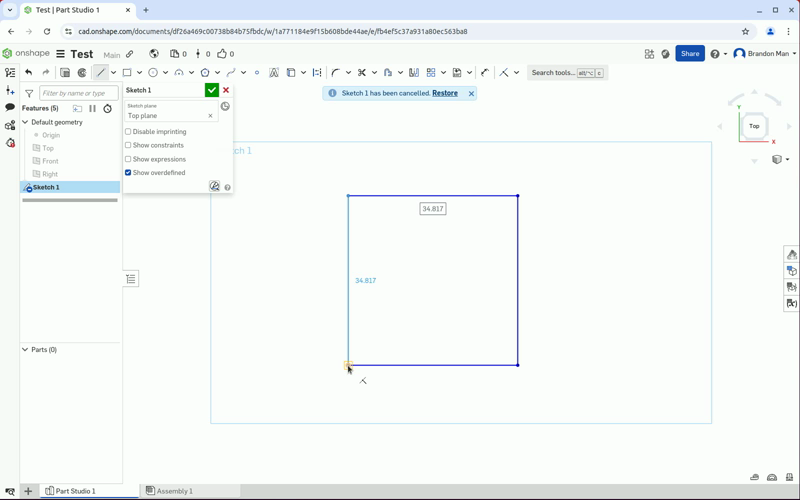
mouse_move(484, 281)
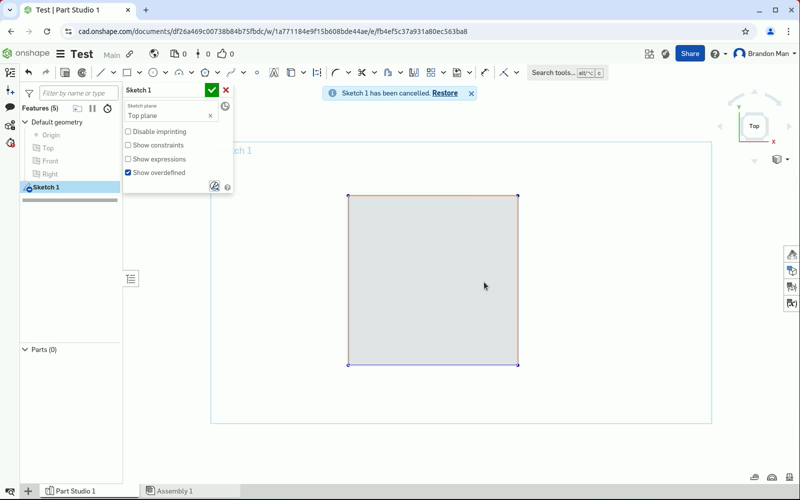
click(484, 281)
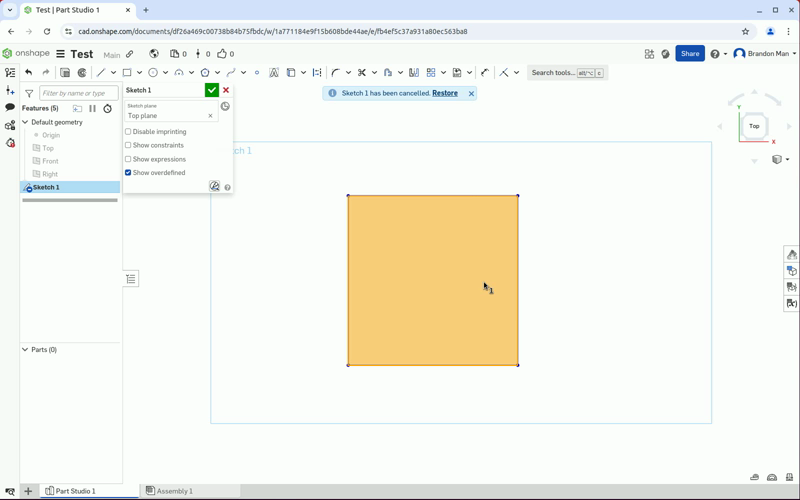
mouse_move(73, 352)
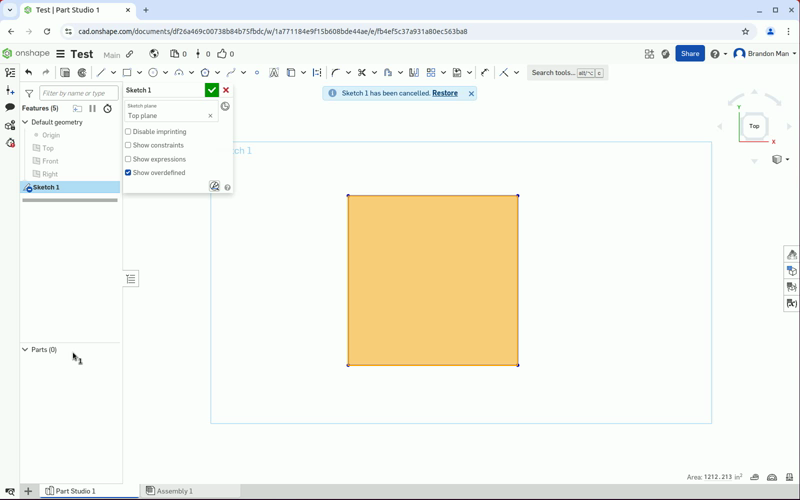
key(shift+y)
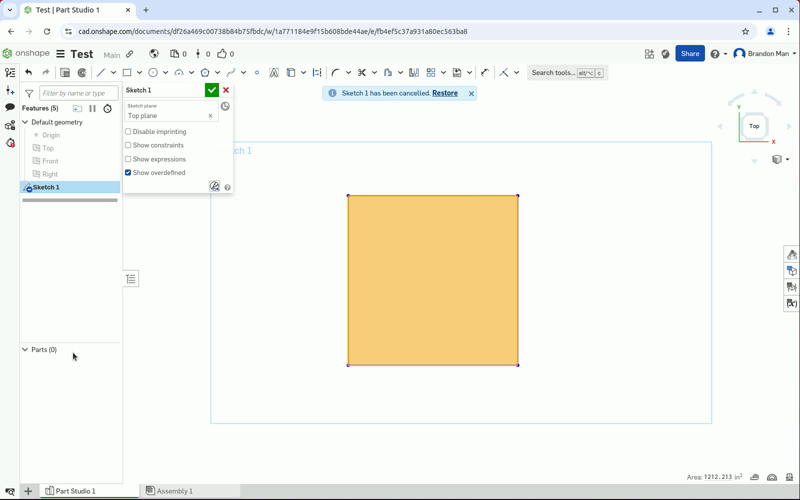
key(shift+e)
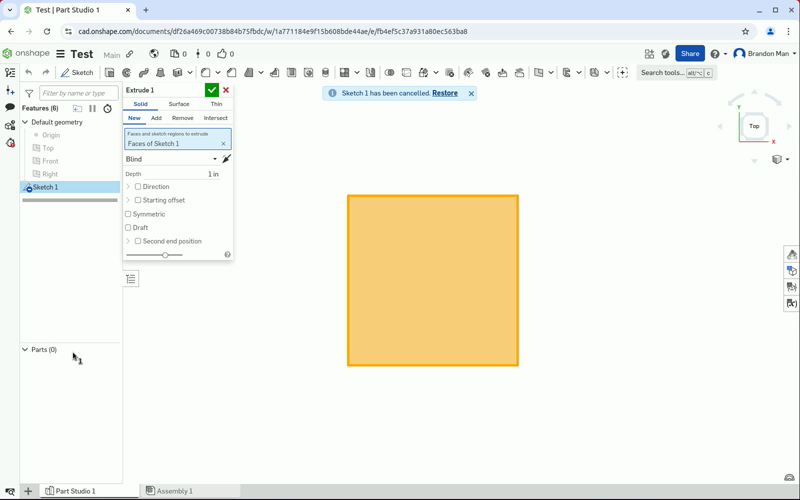
mouse_move(143, 106)
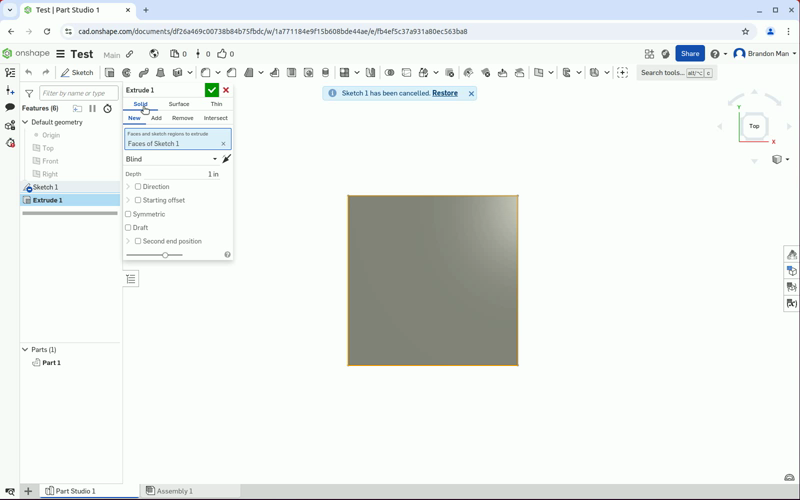
click(143, 106)
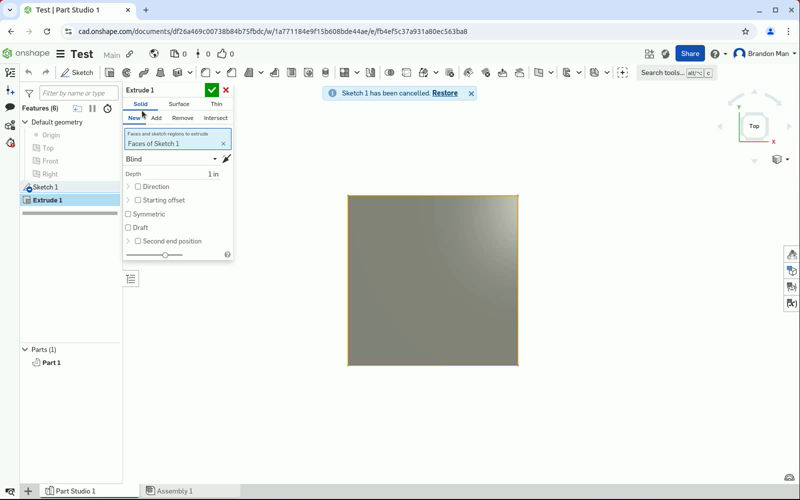
mouse_move(137, 120)
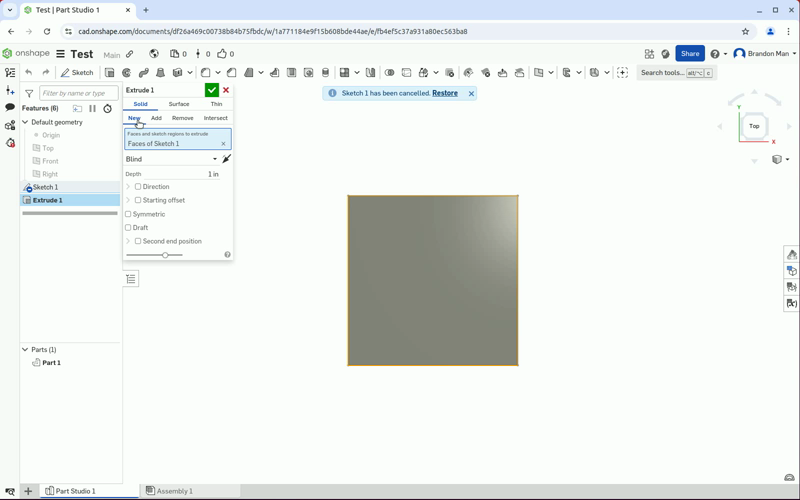
click(137, 120)
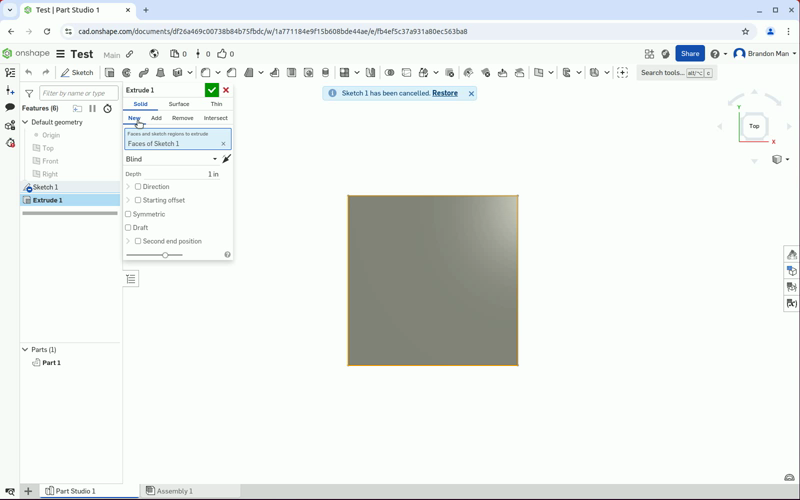
key(tab, 4)
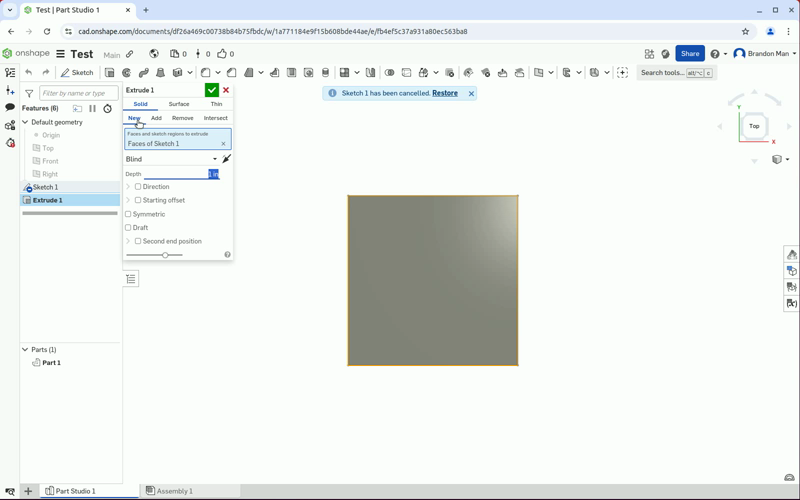
text(1.926)
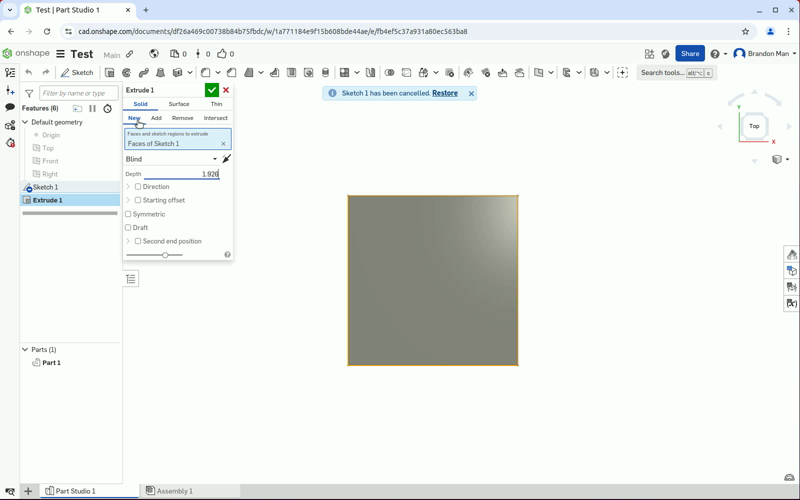
key(enter)
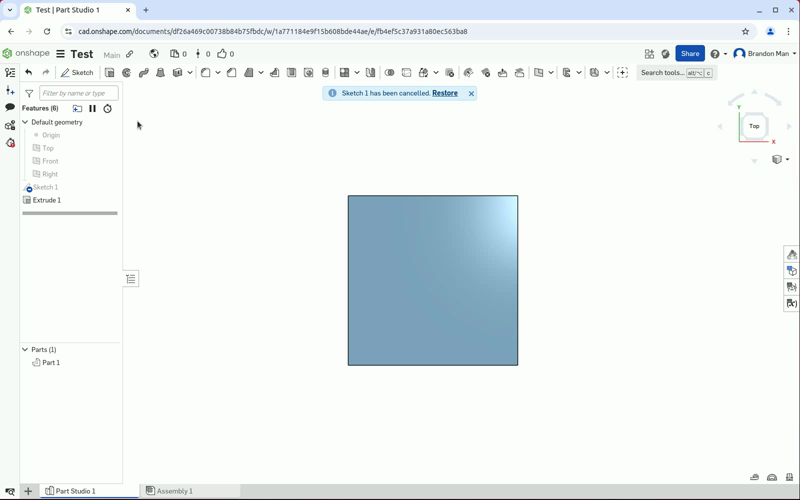
key(shift+h)
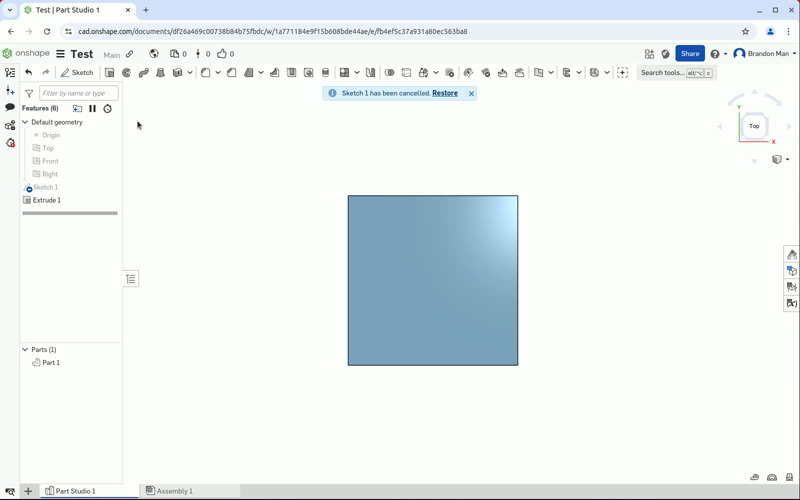
key(shift+h)
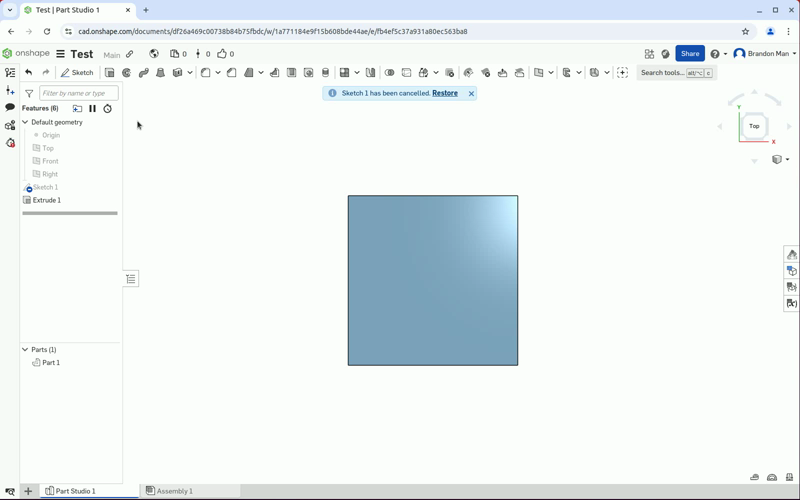
mouse_move(73, 189)
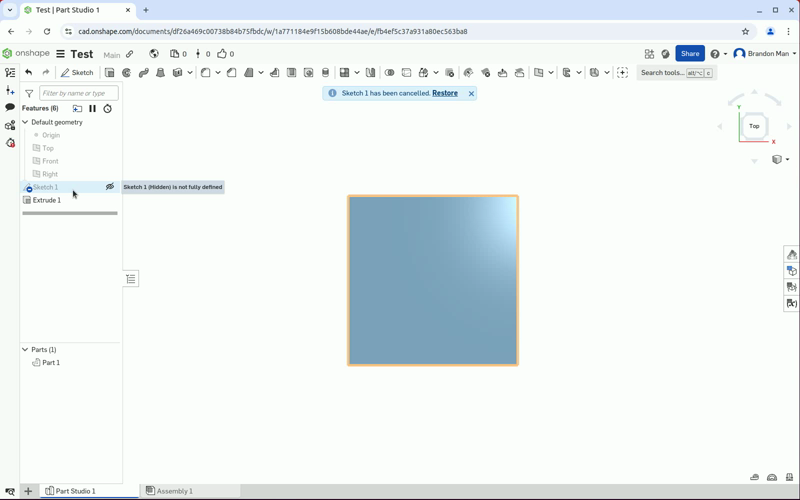
click(73, 189)
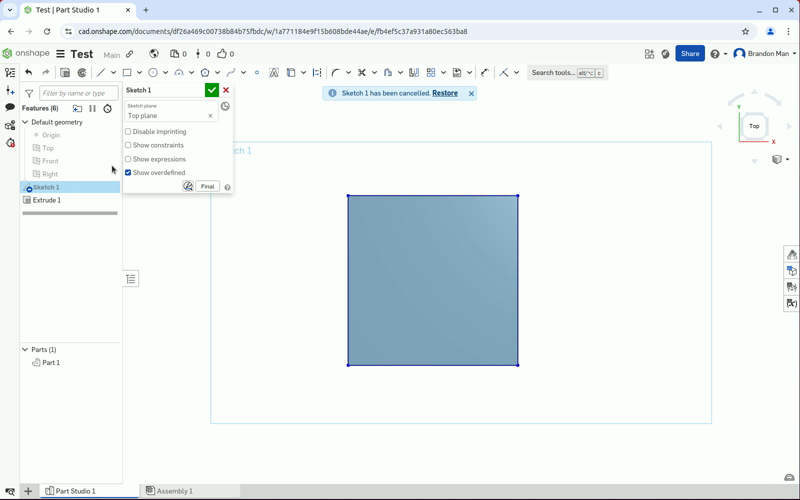
mouse_move(229, 92)
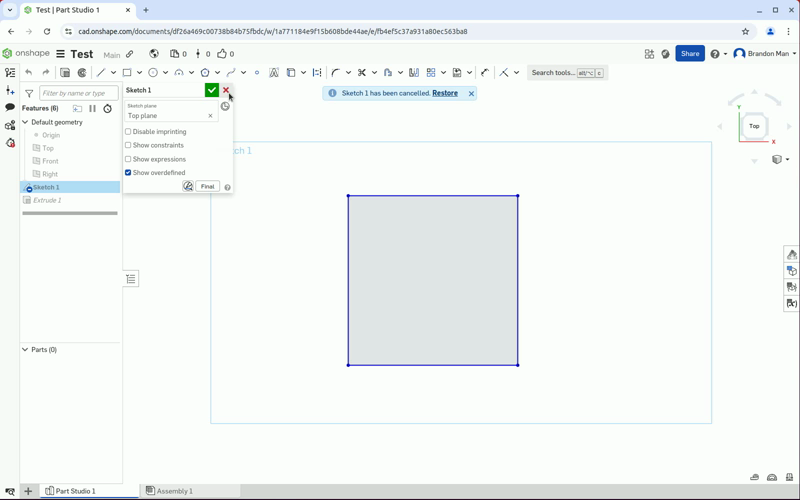
click(229, 92)
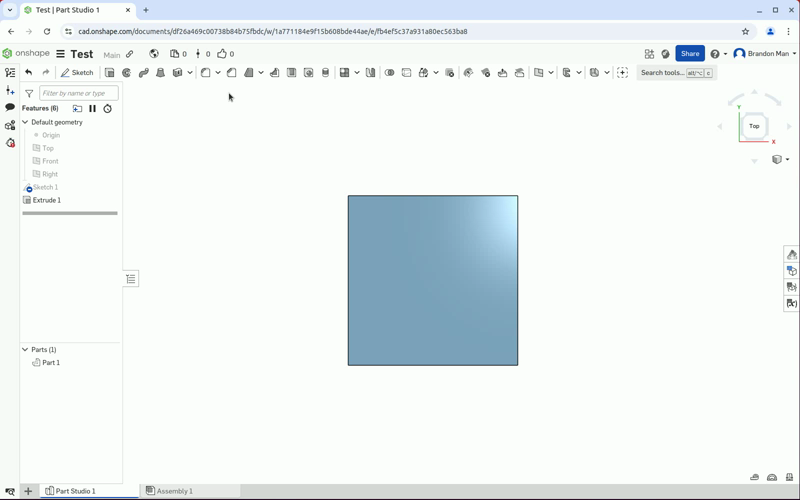
mouse_move(541, 75)
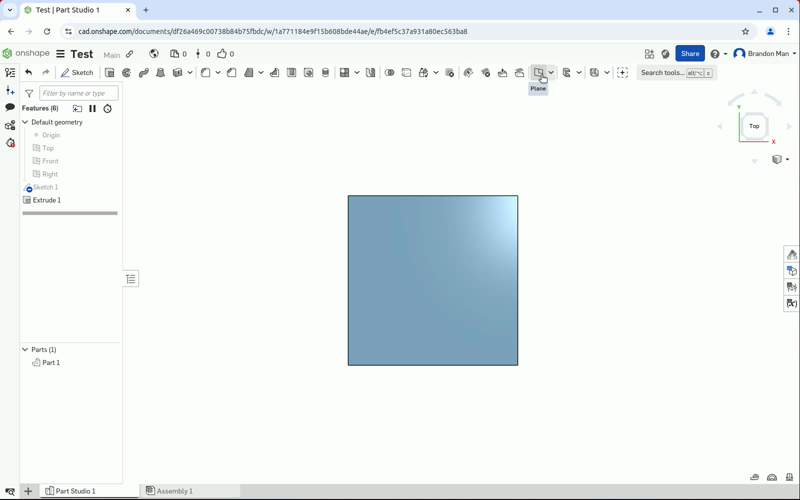
click(541, 75)
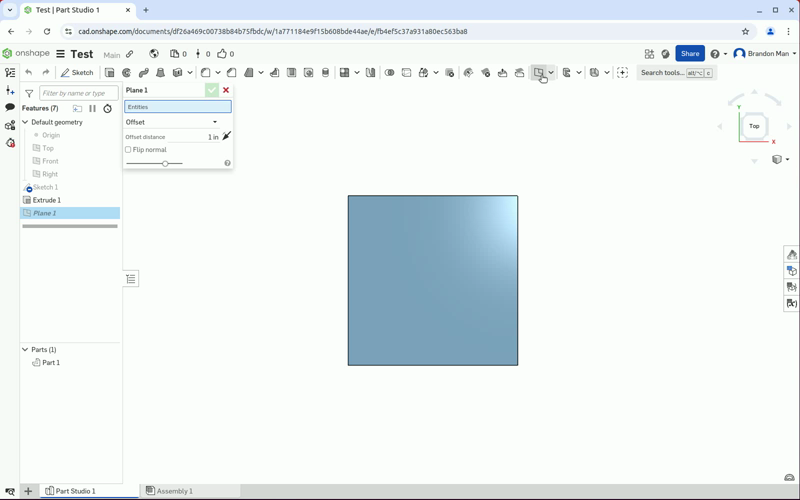
mouse_move(73, 150)
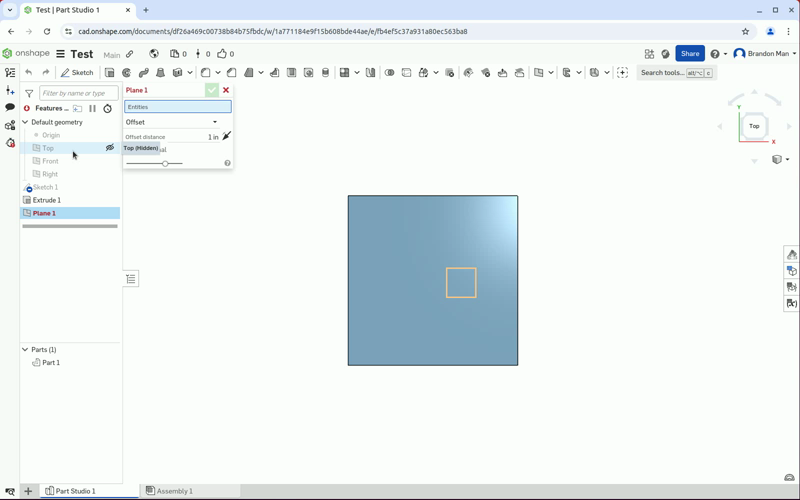
click(73, 150)
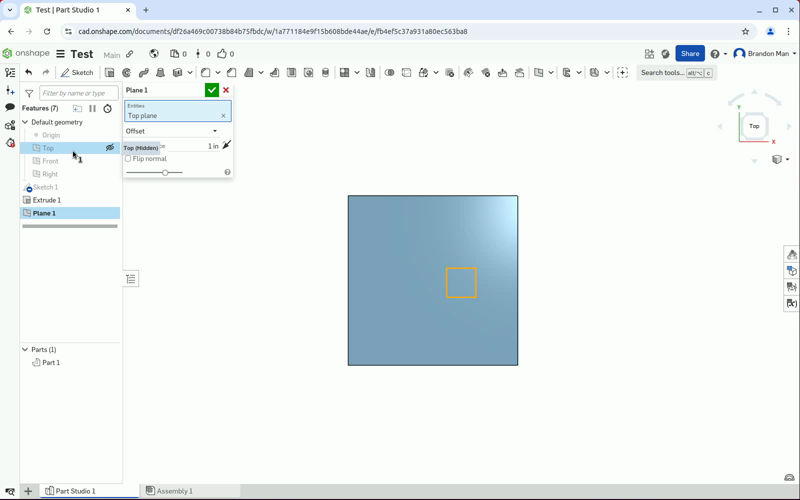
key(tab, 2)
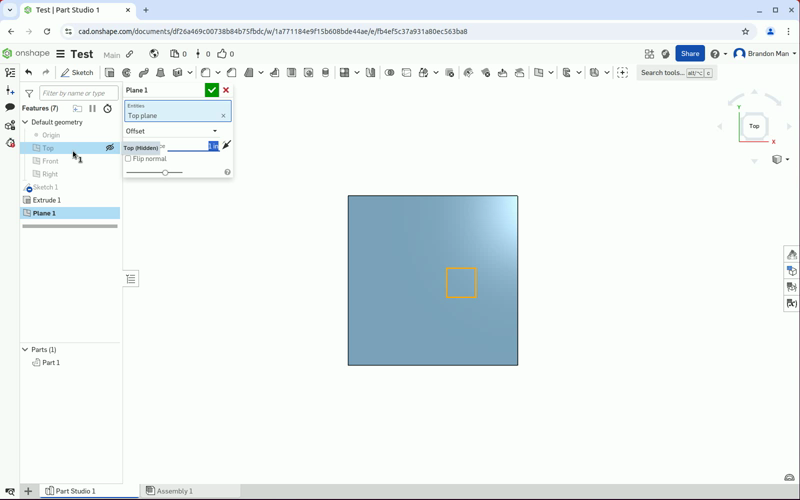
text(1.91)
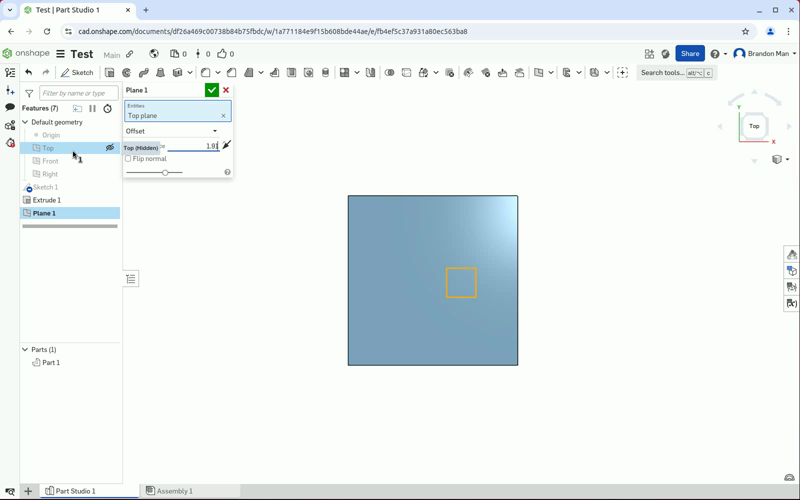
key(enter, 2)
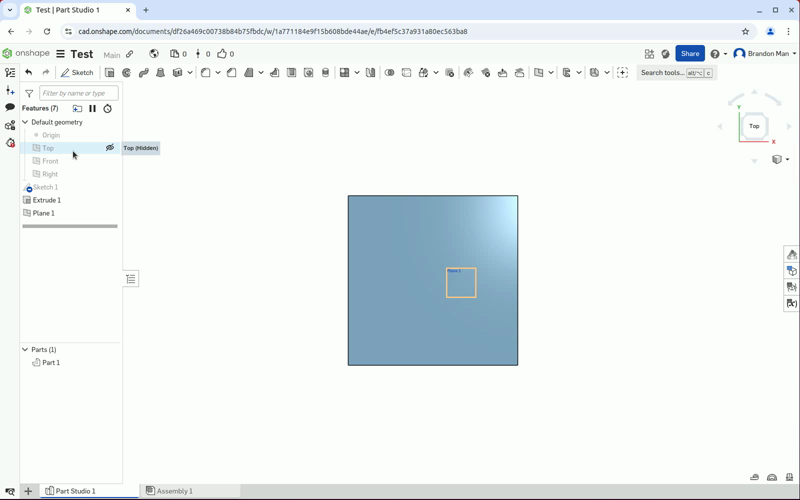
key(shift+s)
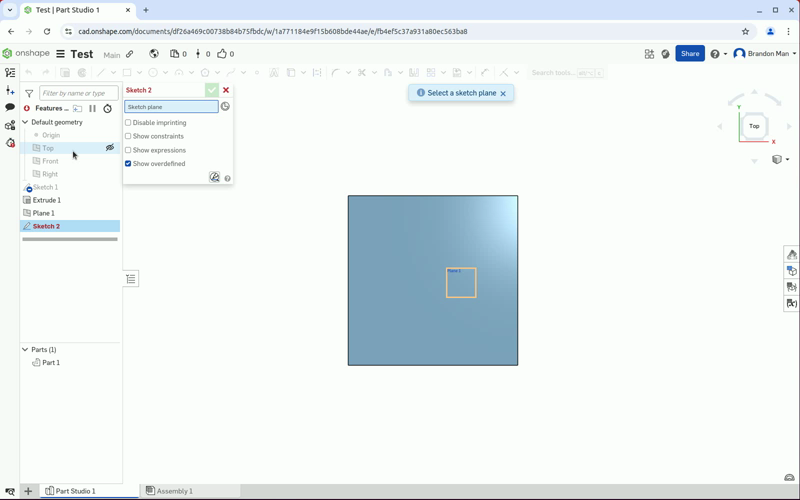
mouse_move(73, 215)
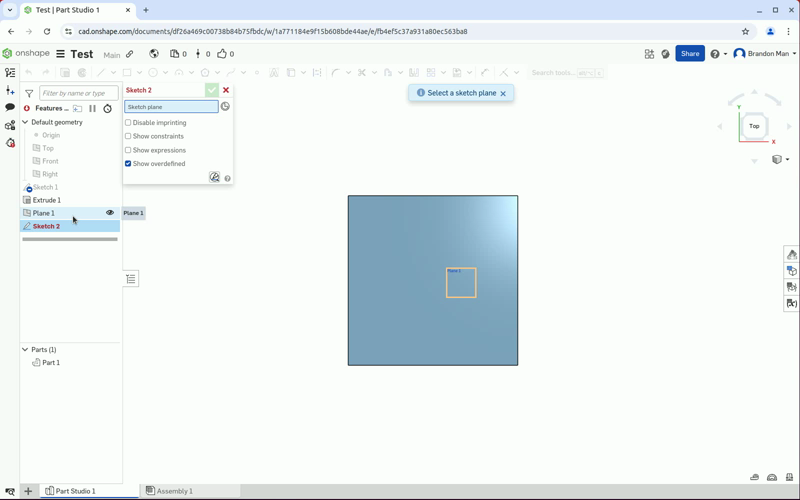
click(73, 215)
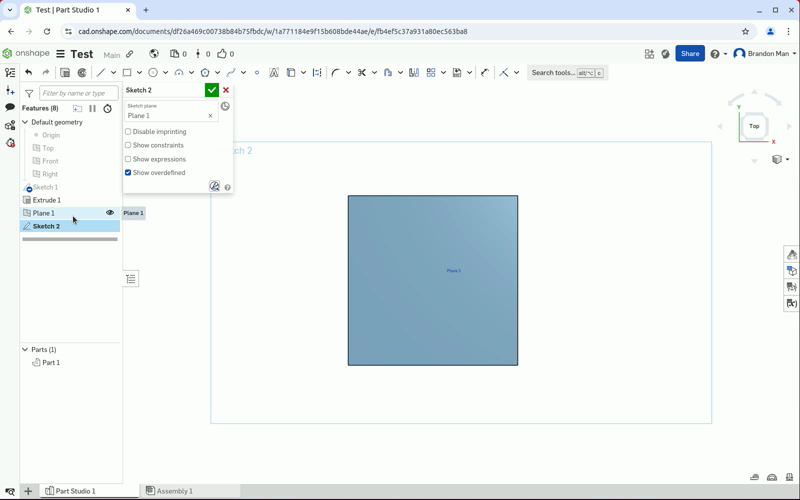
mouse_move(73, 352)
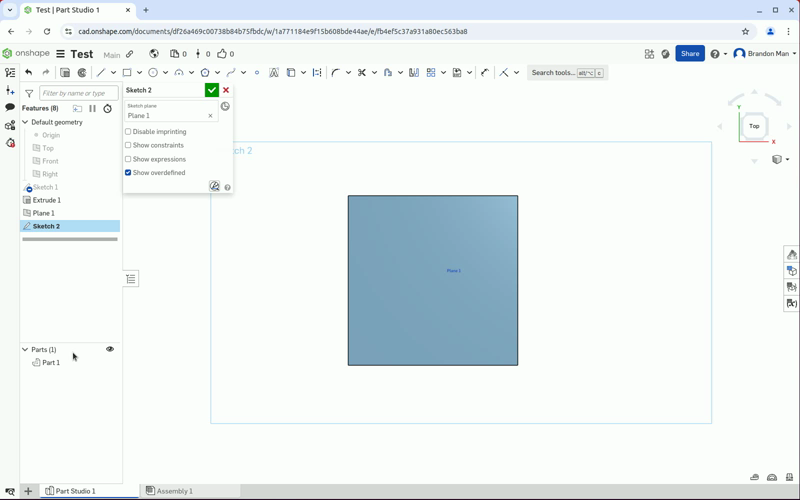
key(y)
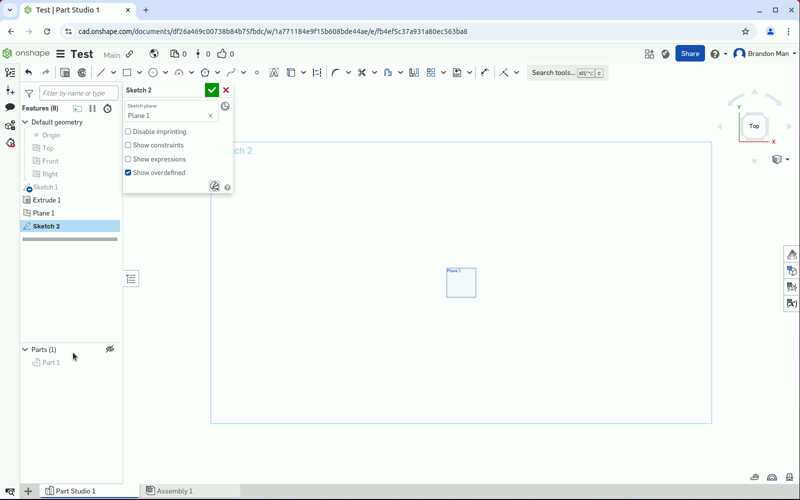
key(c)
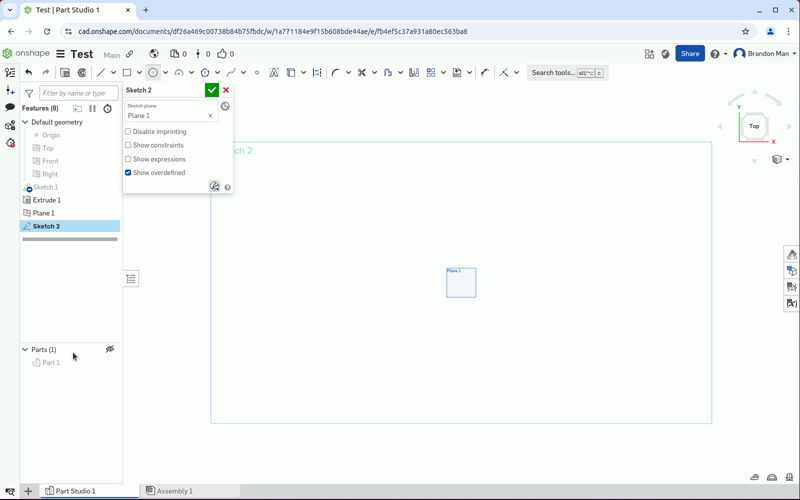
key_down(shift)
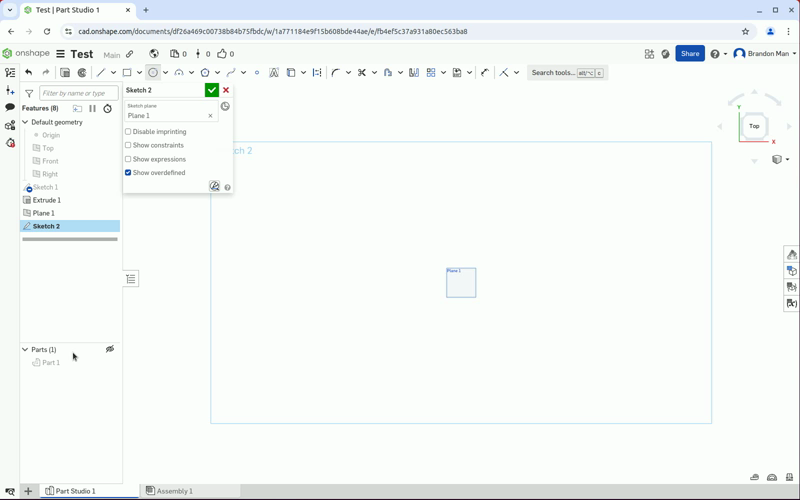
mouse_move(386, 232)
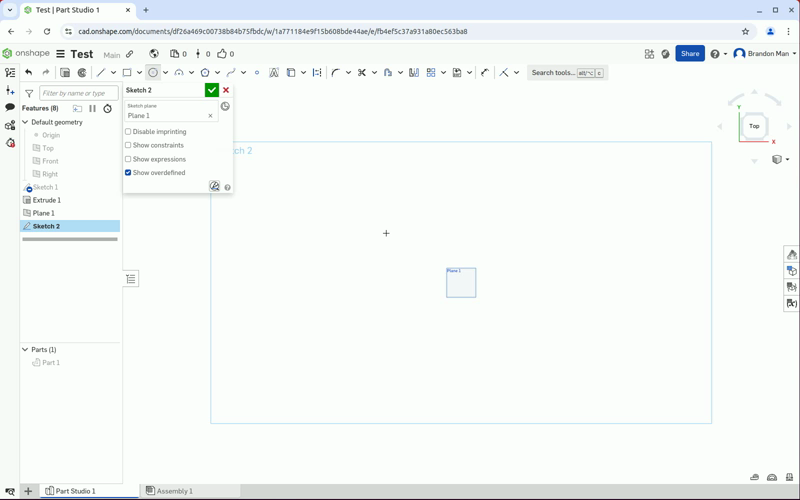
click(386, 232)
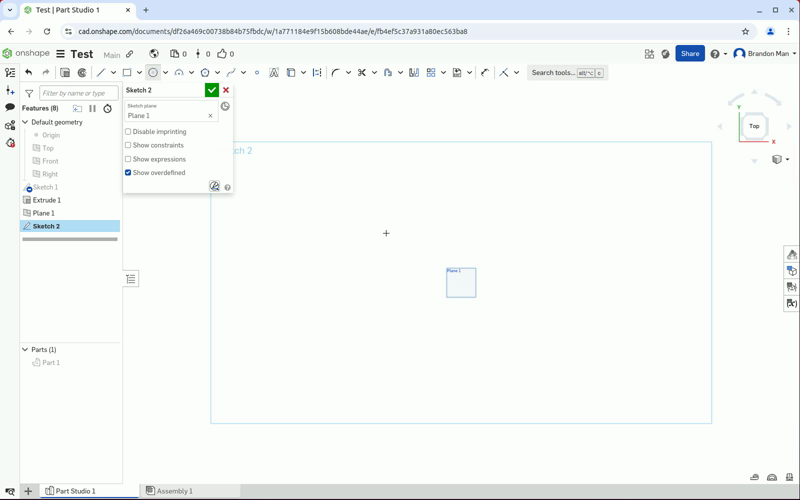
key_up(shift)
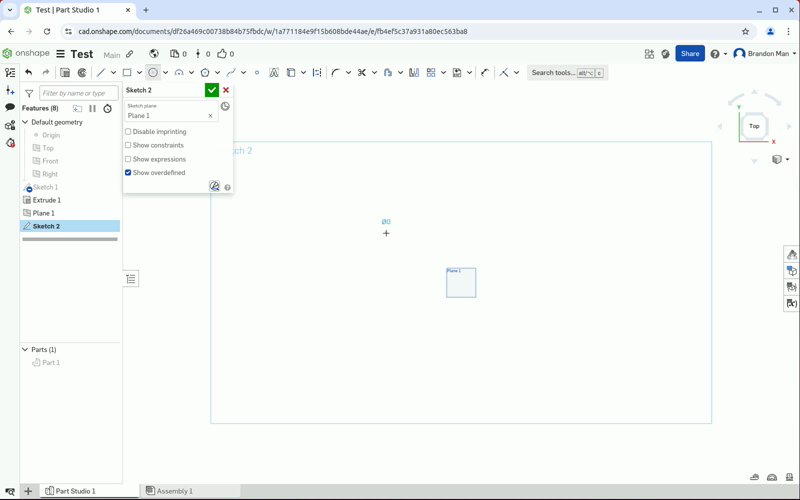
mouse_move(407, 232)
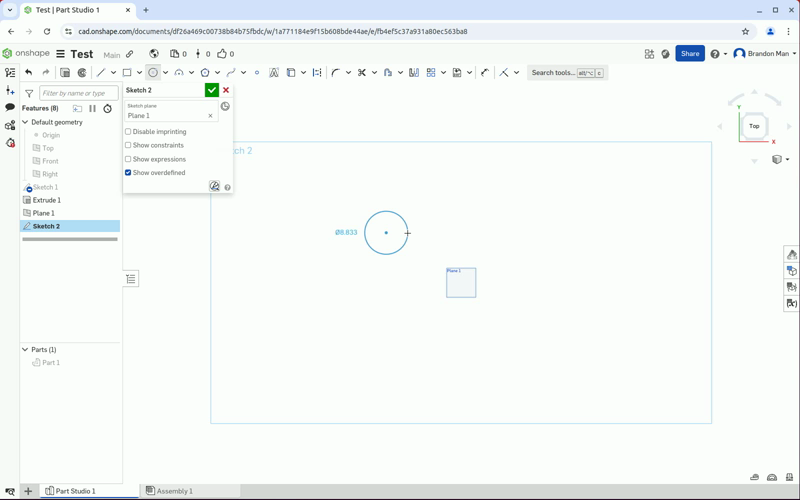
click(407, 232)
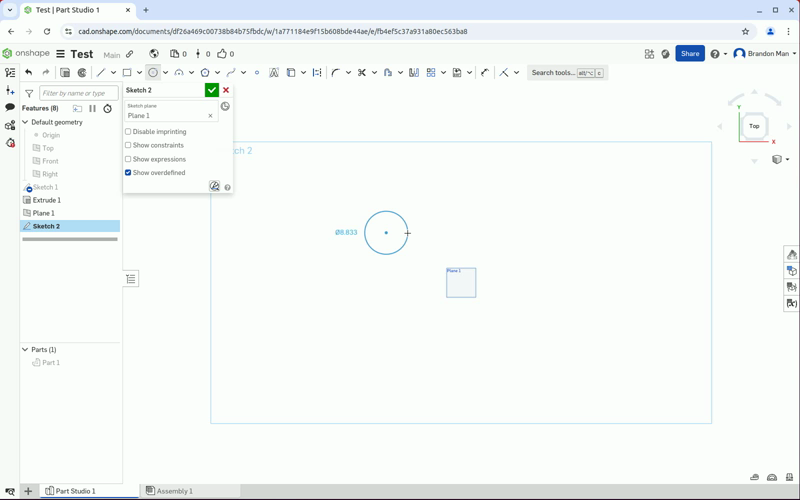
key(esc)
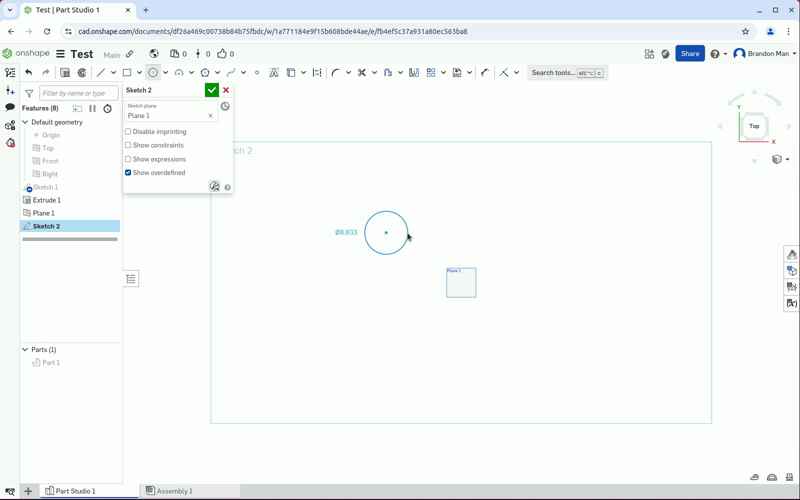
mouse_move(373, 221)
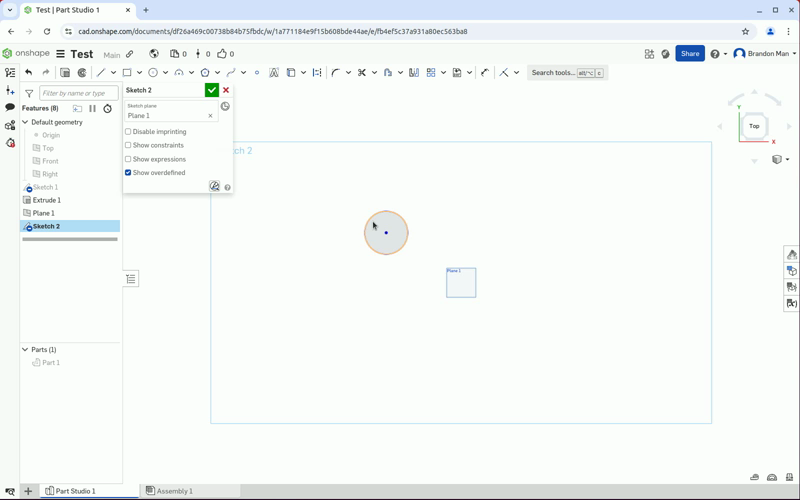
scroll(6)
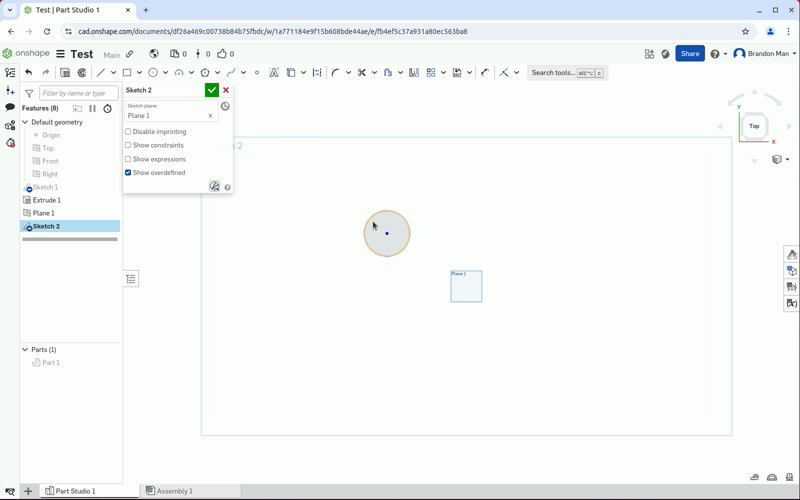
scroll(6)
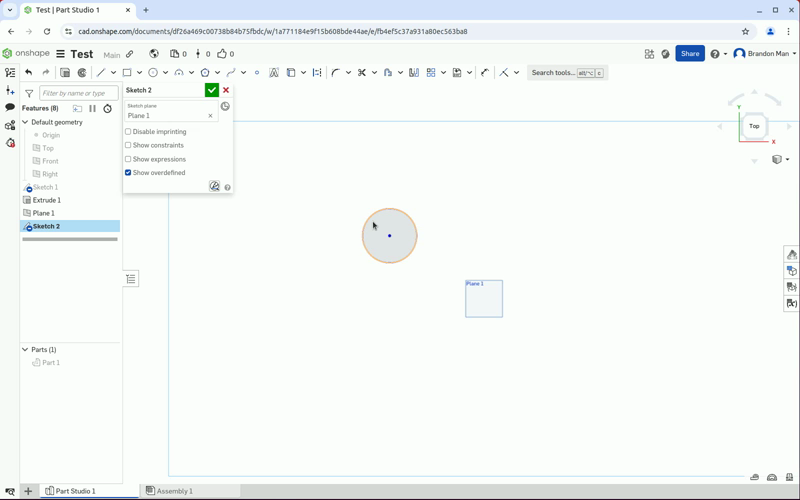
scroll(6)
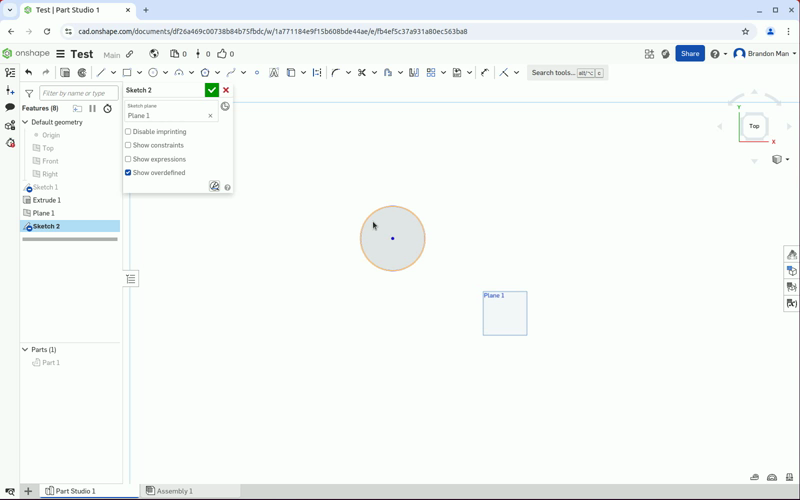
scroll(6)
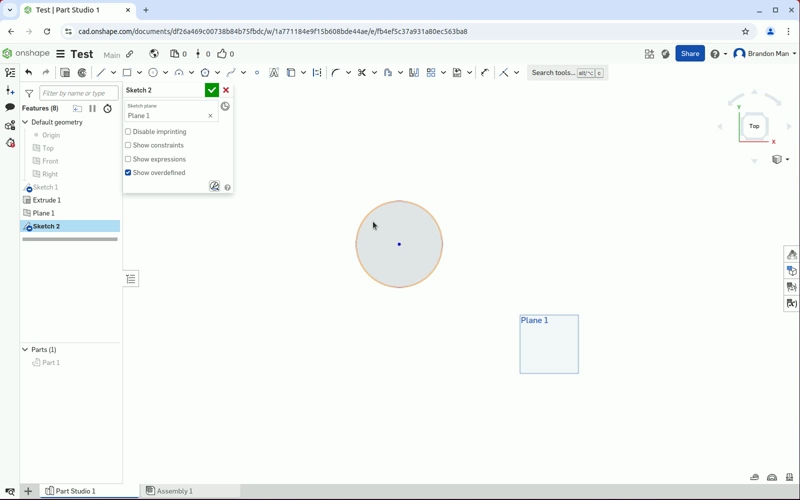
scroll(6)
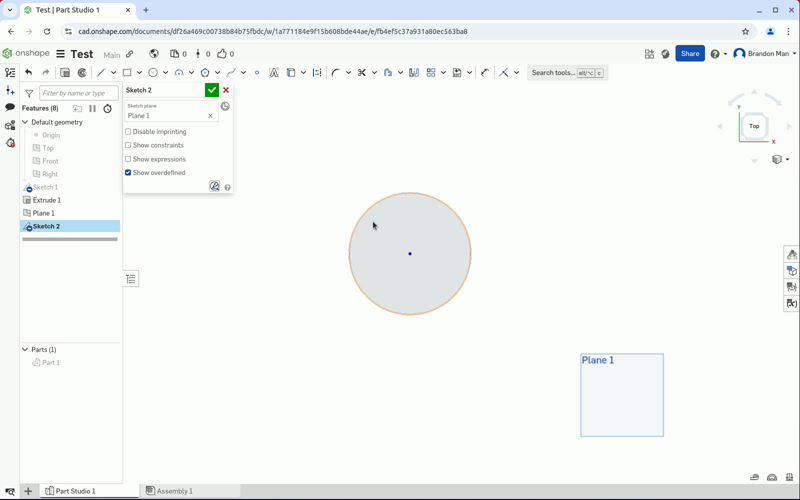
scroll(6)
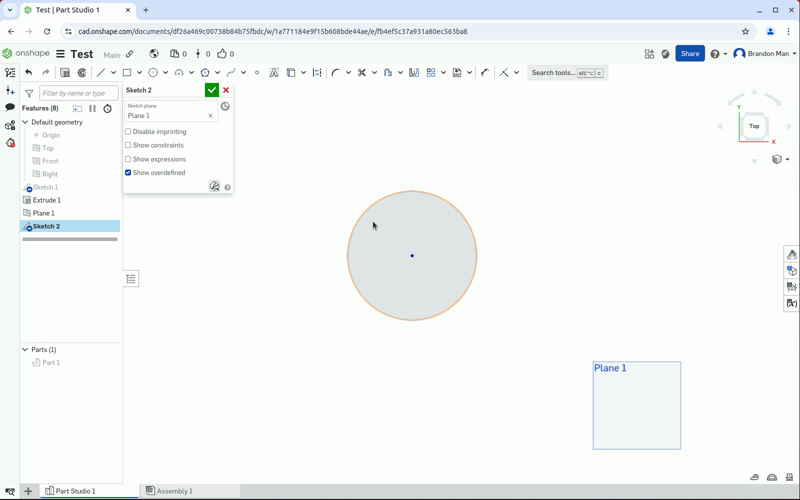
scroll(6)
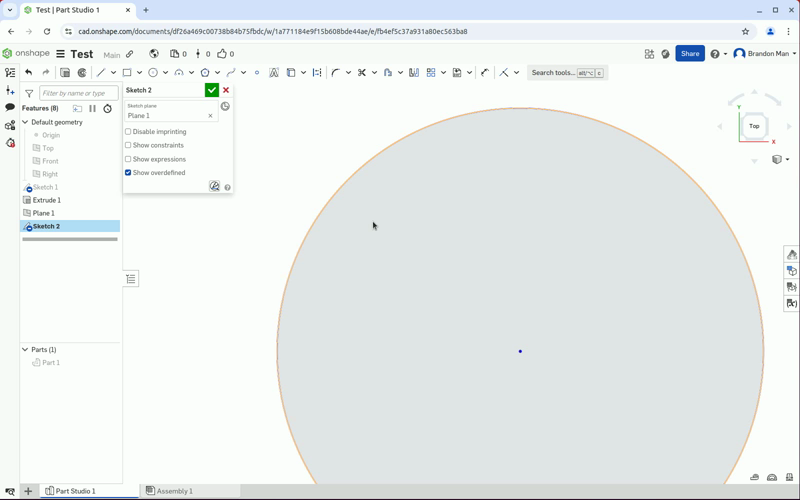
click(373, 221)
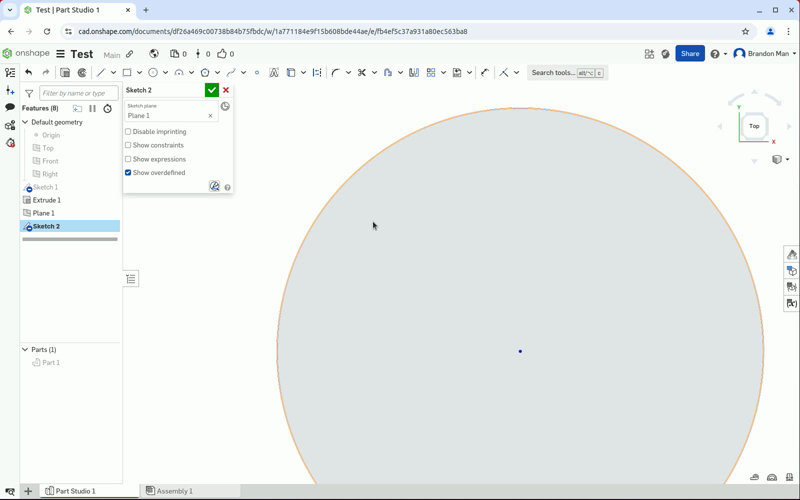
scroll(-6)
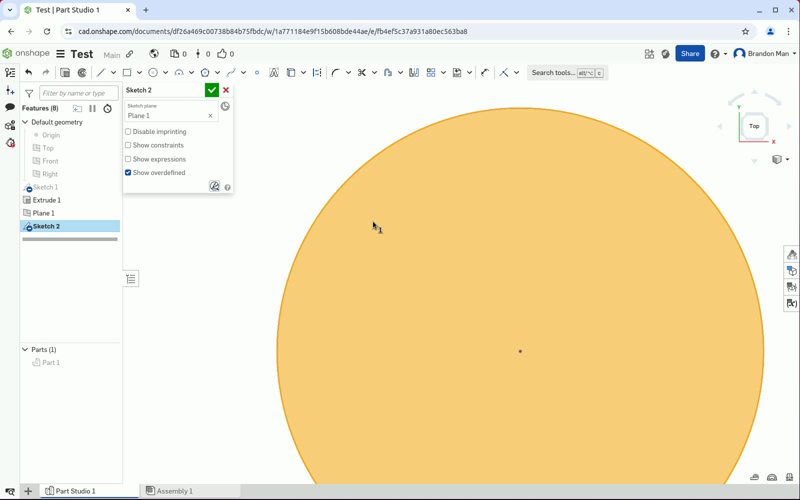
scroll(-6)
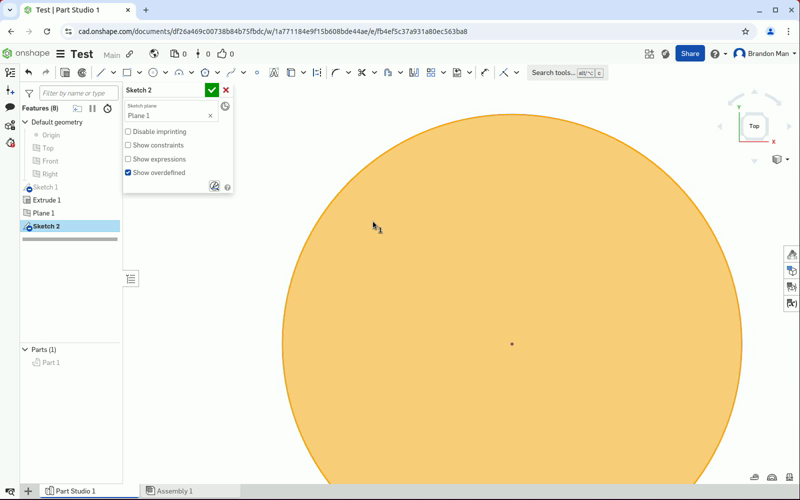
scroll(-6)
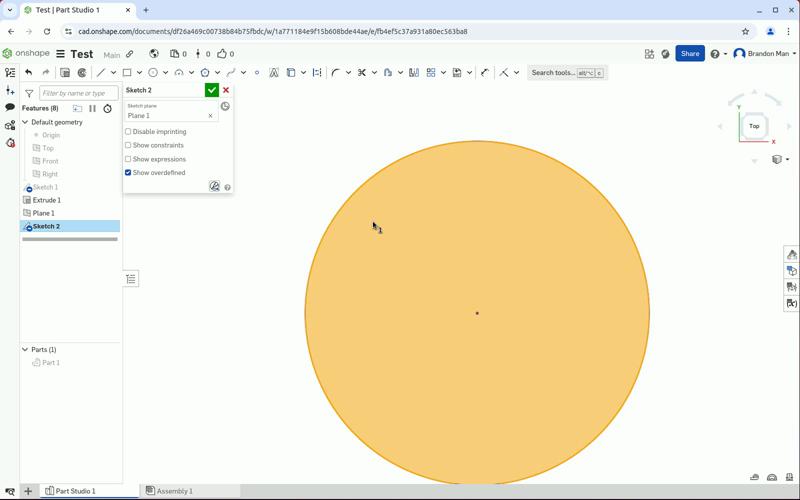
scroll(-6)
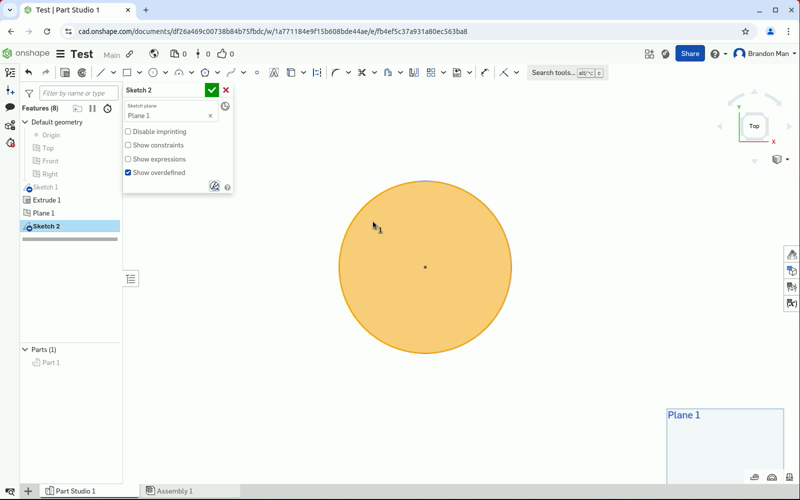
scroll(-6)
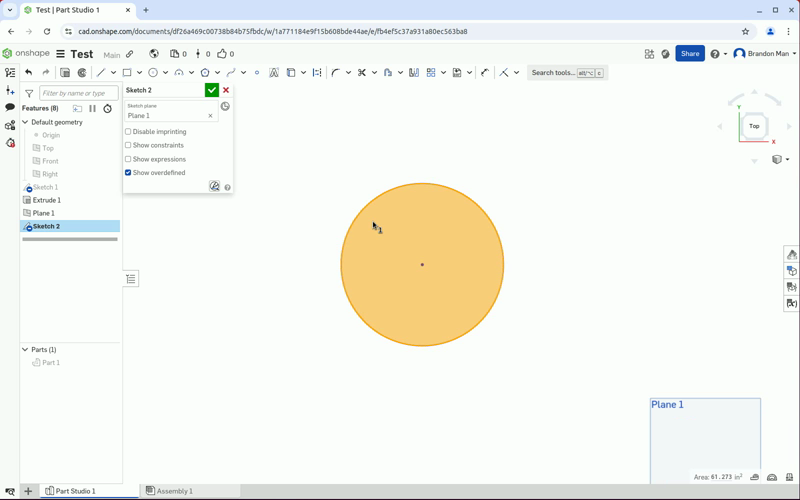
scroll(-6)
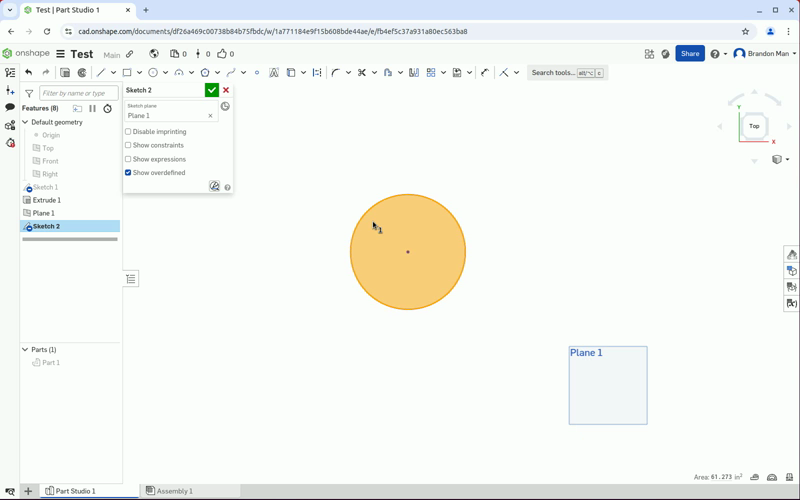
scroll(-6)
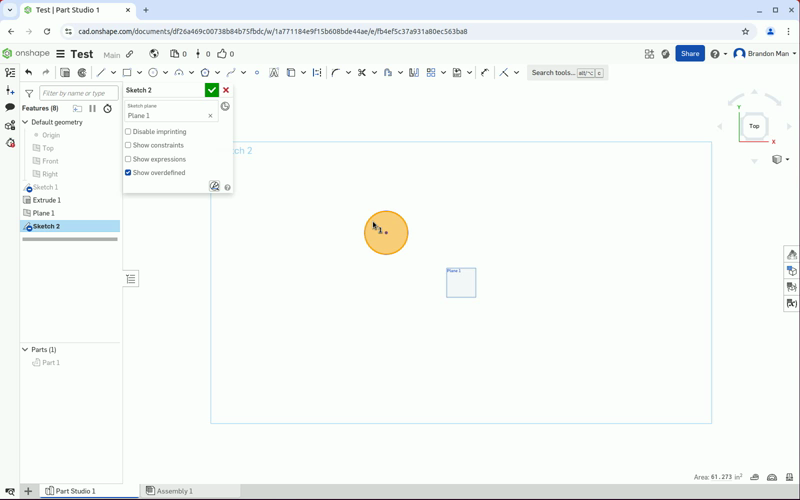
mouse_move(73, 352)
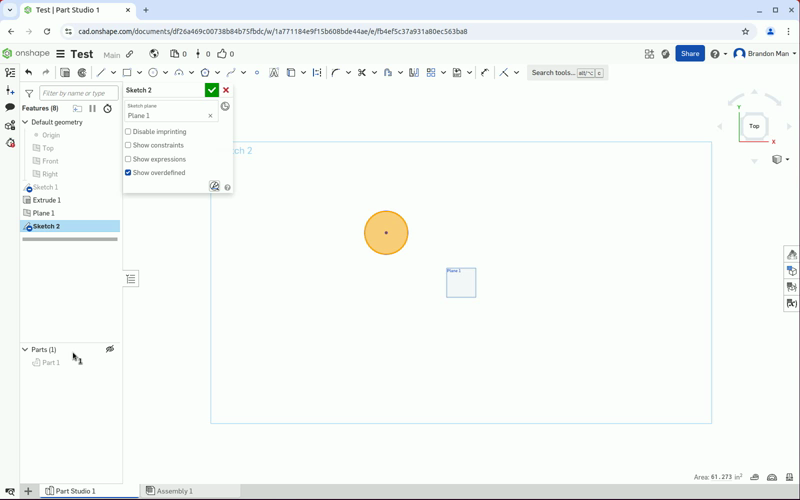
key(shift+y)
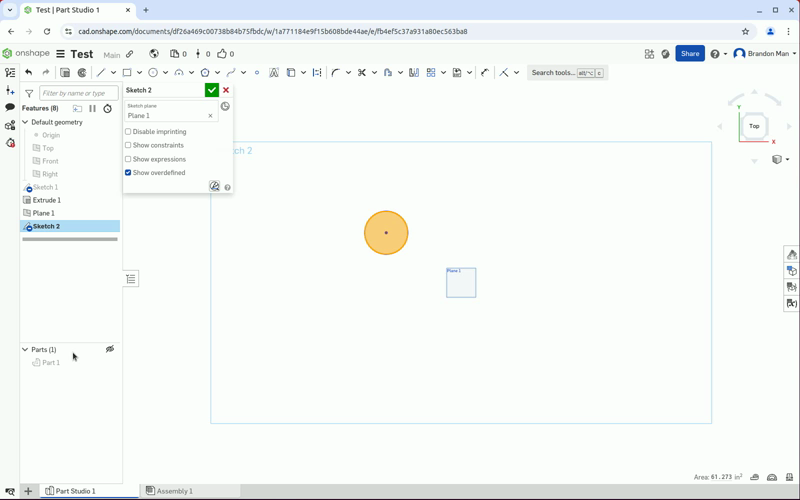
key(shift+e)
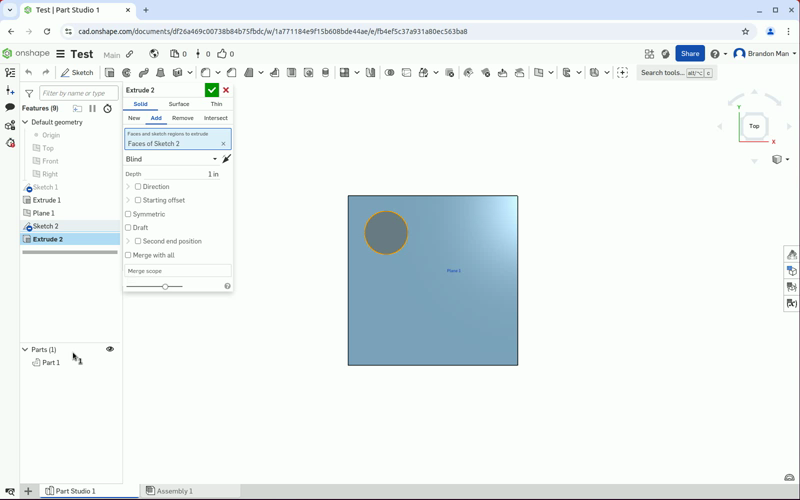
mouse_move(143, 106)
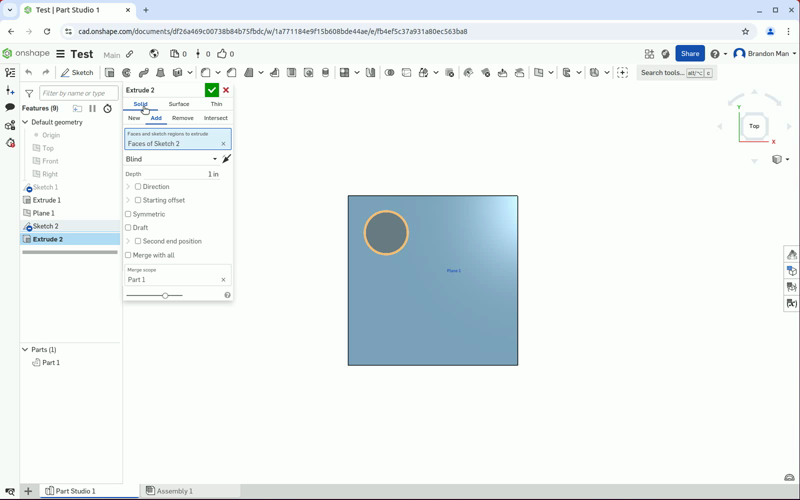
click(143, 106)
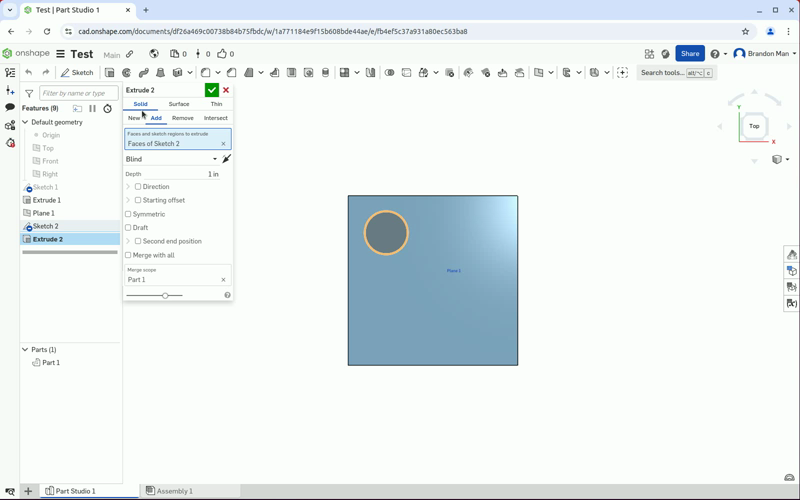
mouse_move(137, 120)
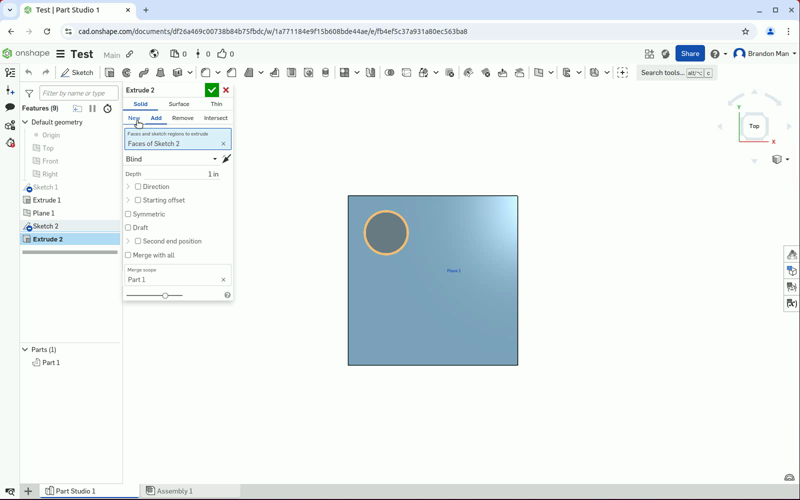
click(137, 120)
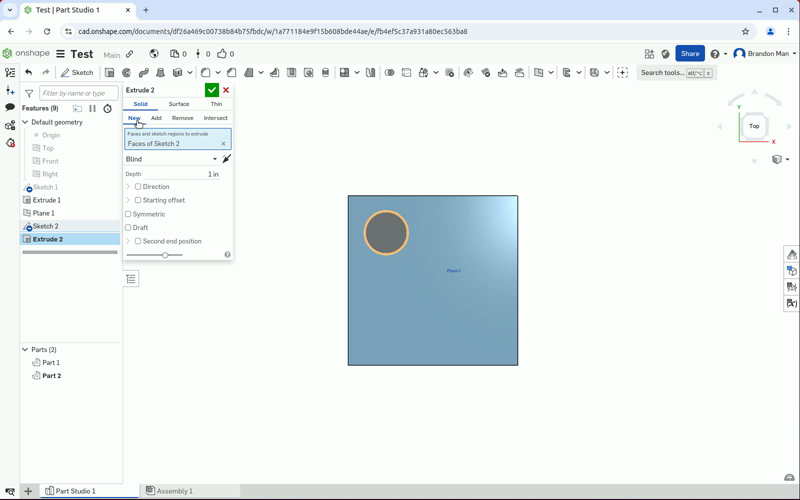
key(tab, 4)
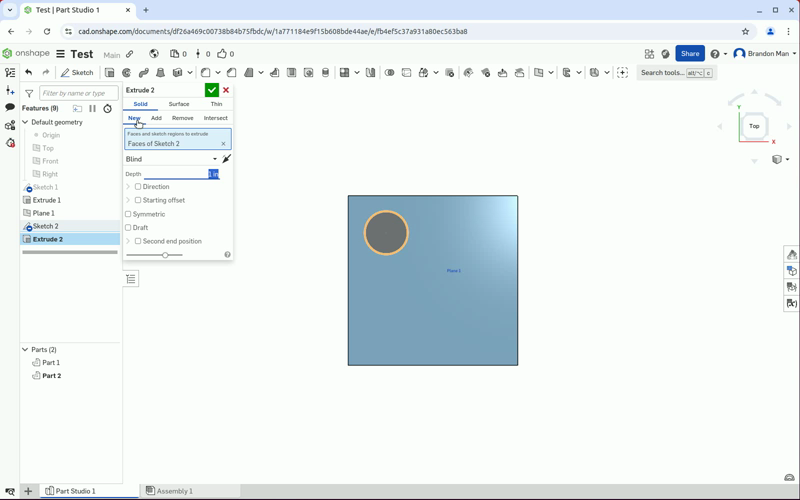
text(2.648)
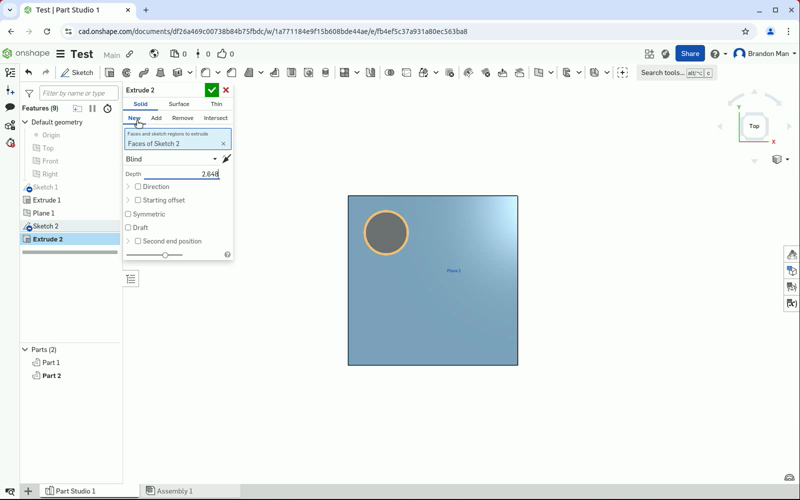
key(enter)
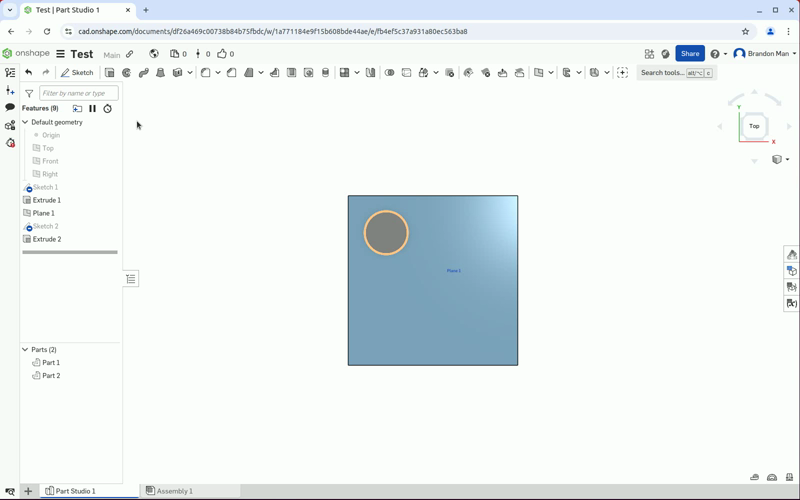
key(shift+h)
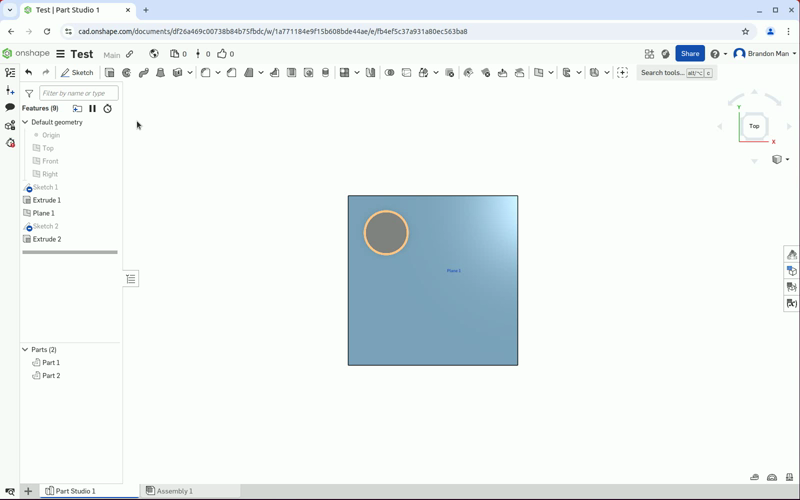
key(shift+h)
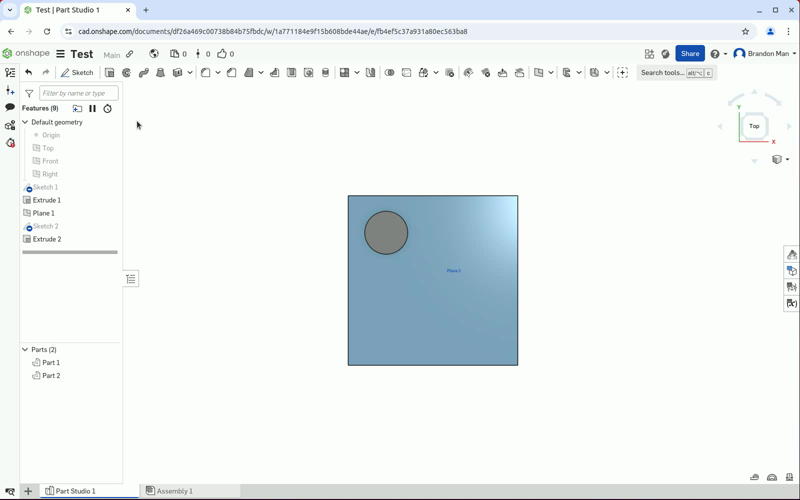
mouse_move(73, 189)
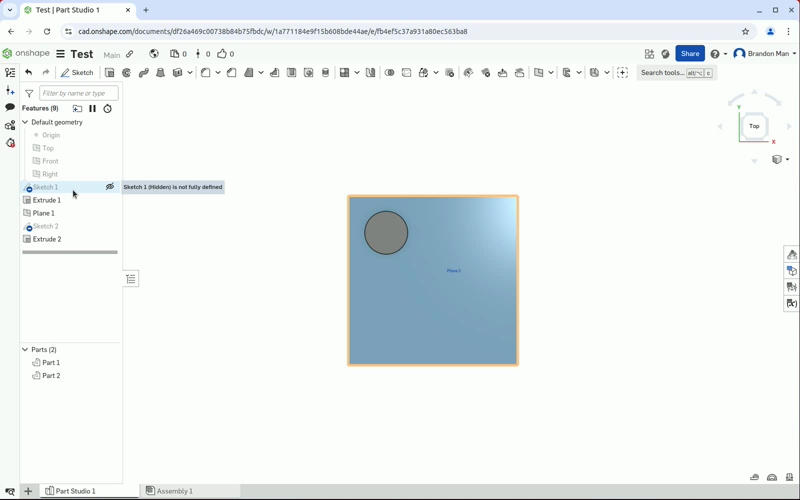
click(73, 189)
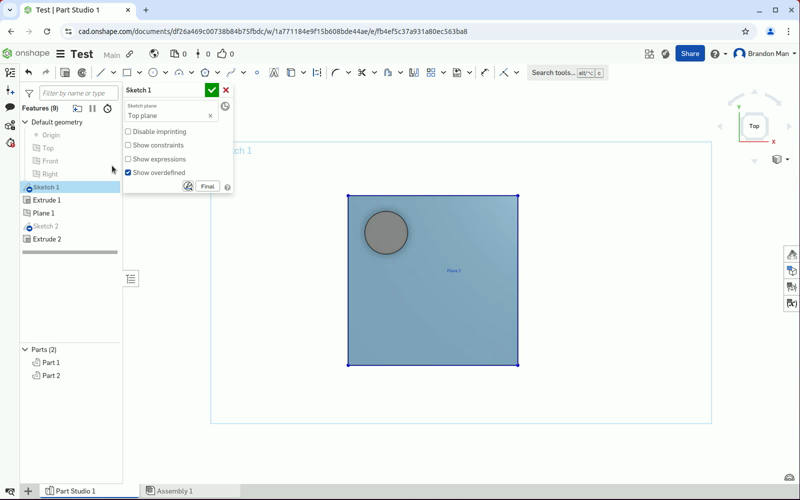
mouse_move(229, 92)
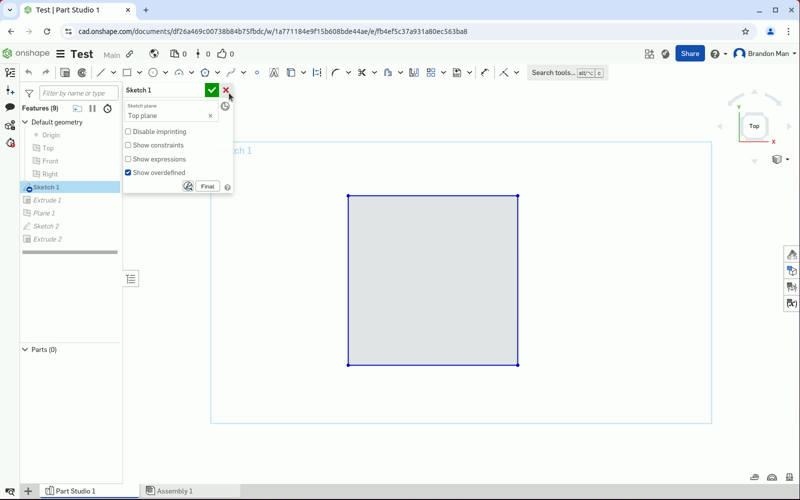
click(229, 92)
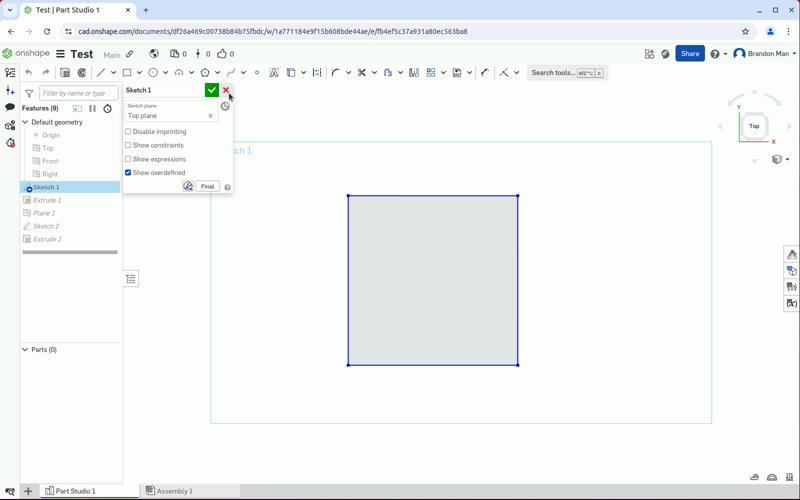
key(shift+s)
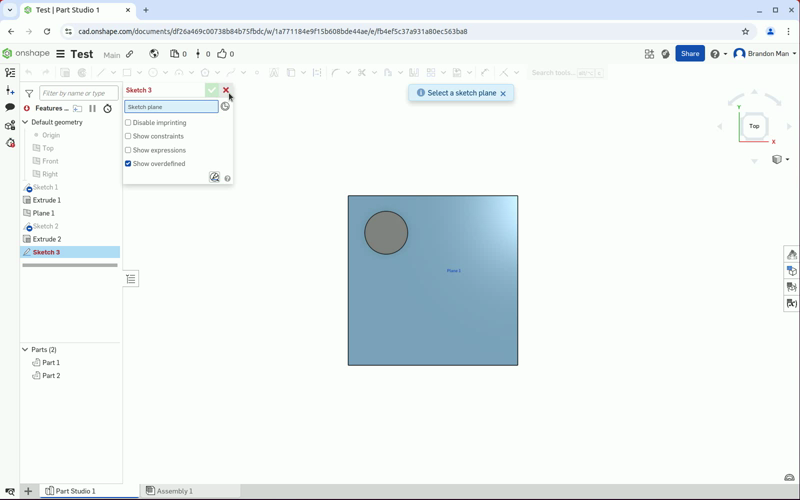
mouse_move(73, 215)
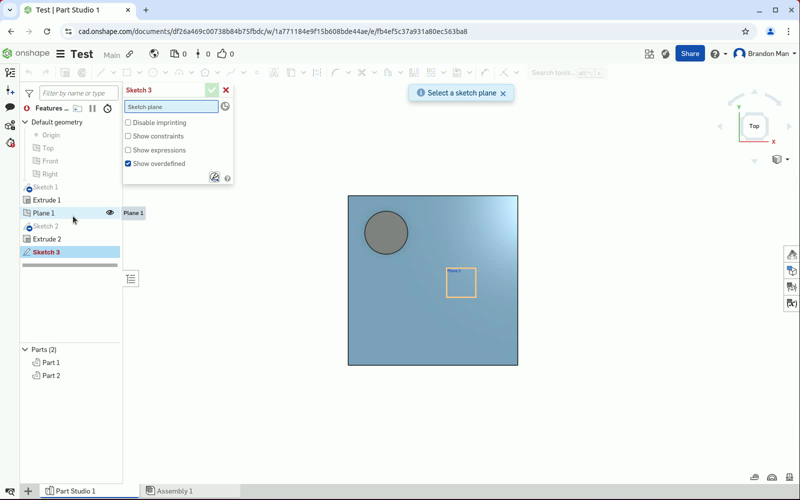
click(73, 215)
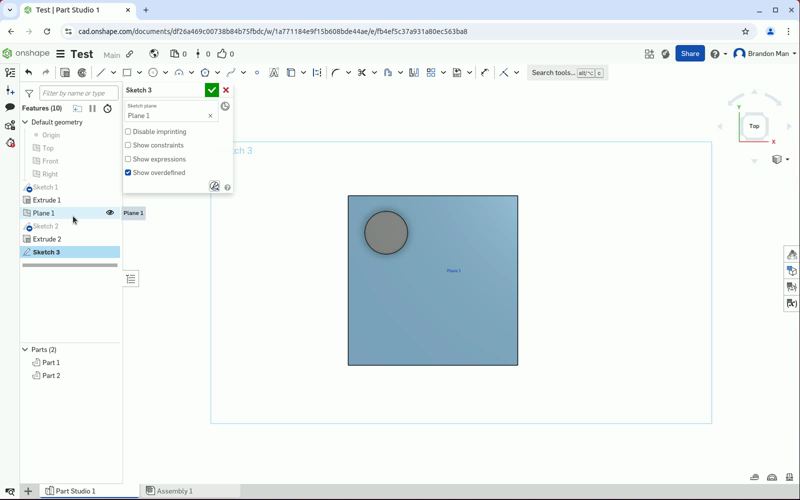
mouse_move(73, 352)
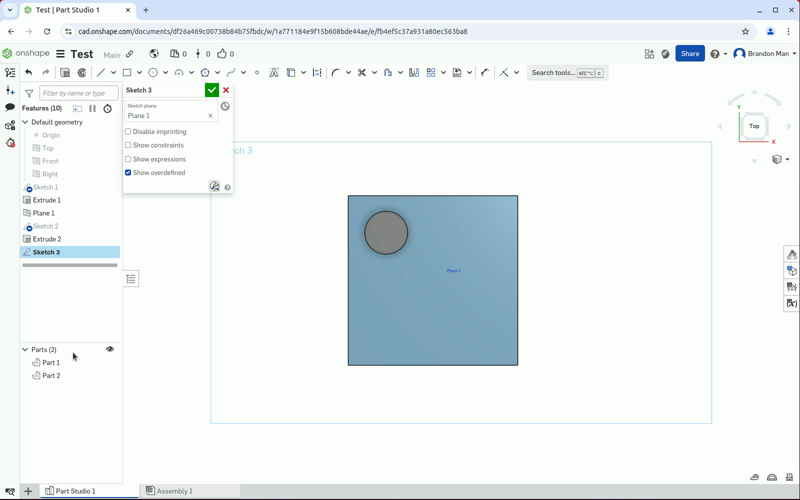
key(y)
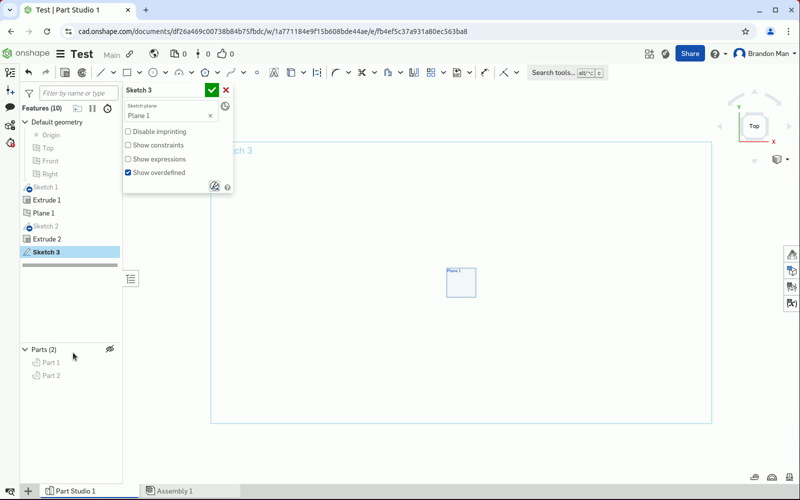
key(c)
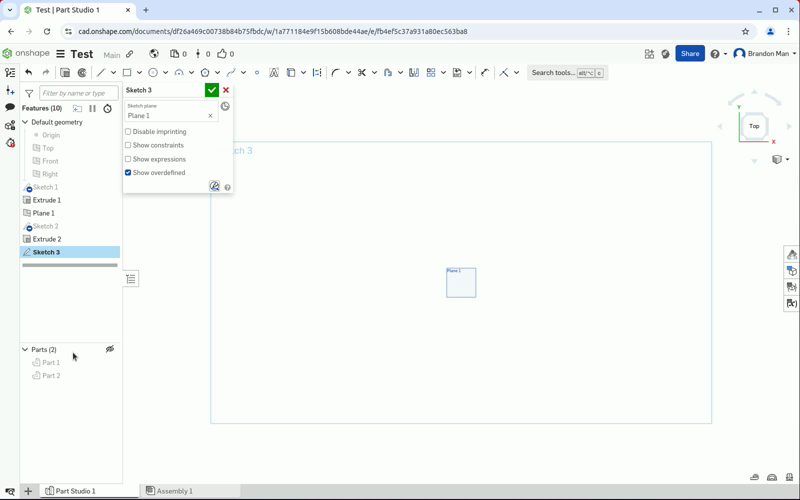
key_down(shift)
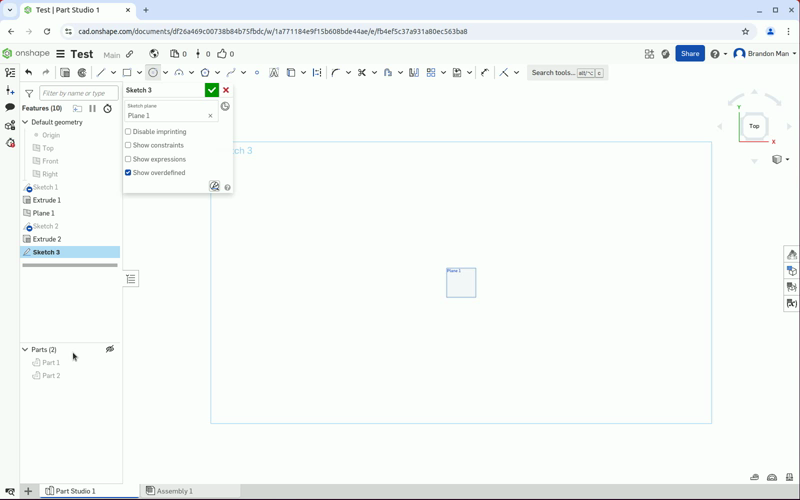
mouse_move(476, 227)
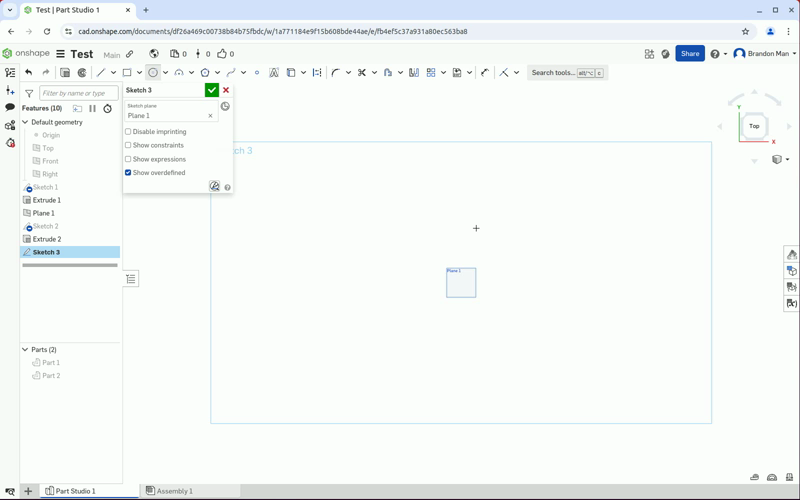
click(476, 227)
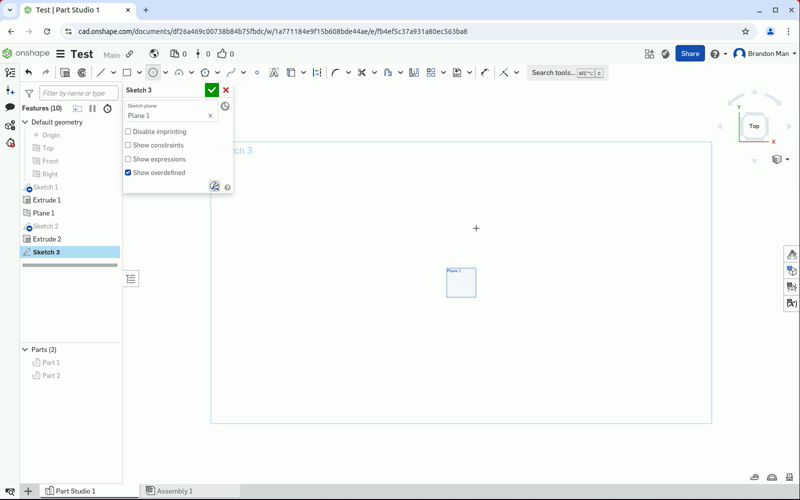
key_up(shift)
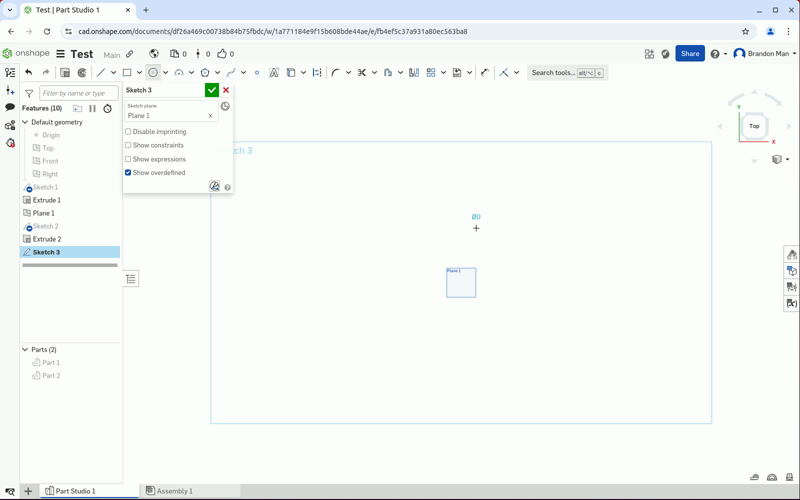
mouse_move(496, 227)
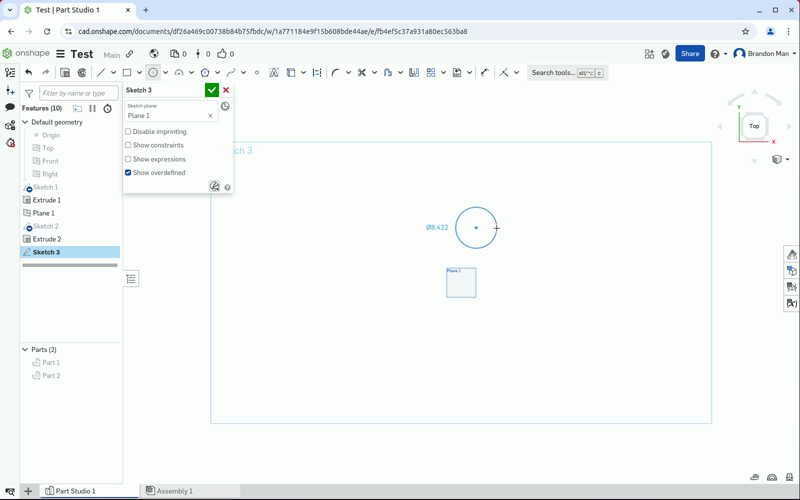
click(496, 227)
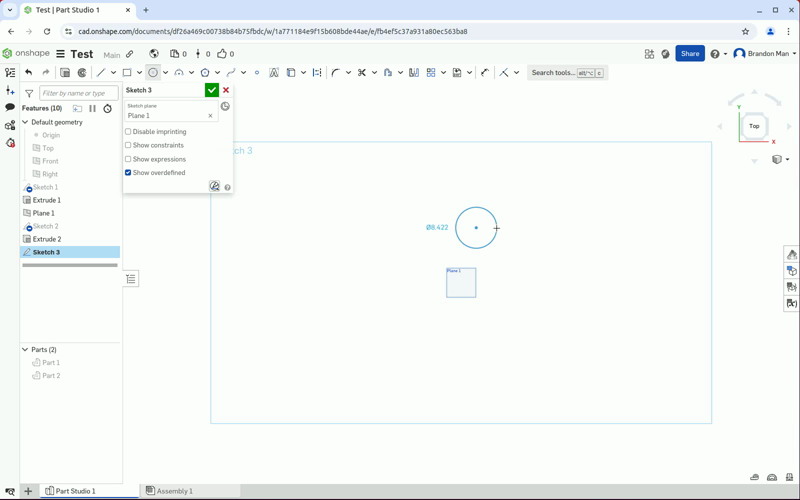
key(esc)
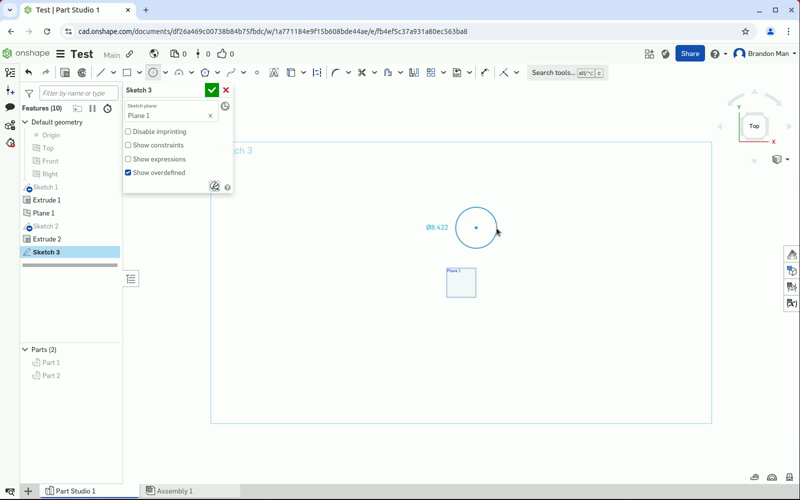
mouse_move(460, 215)
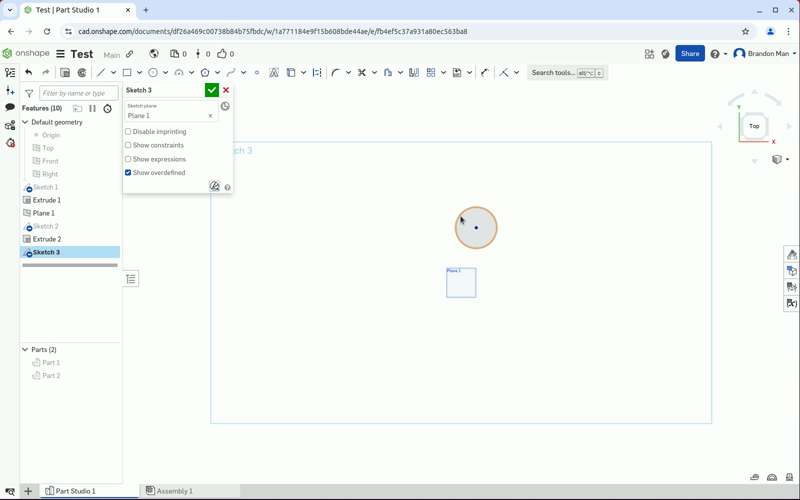
scroll(6)
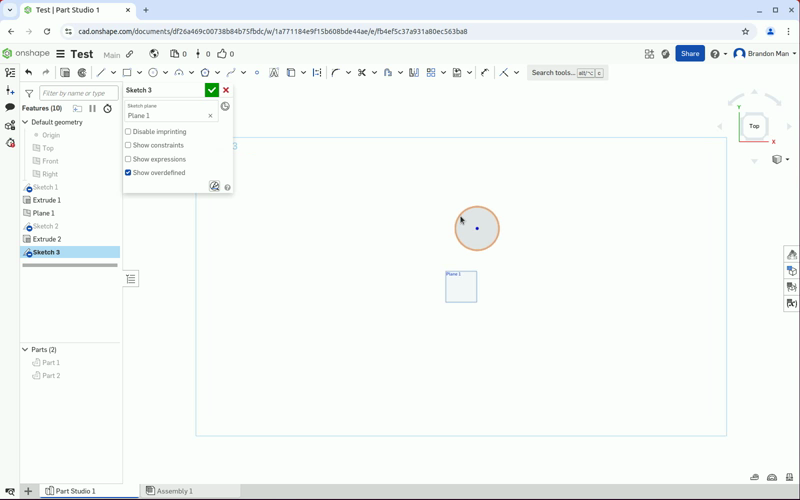
scroll(6)
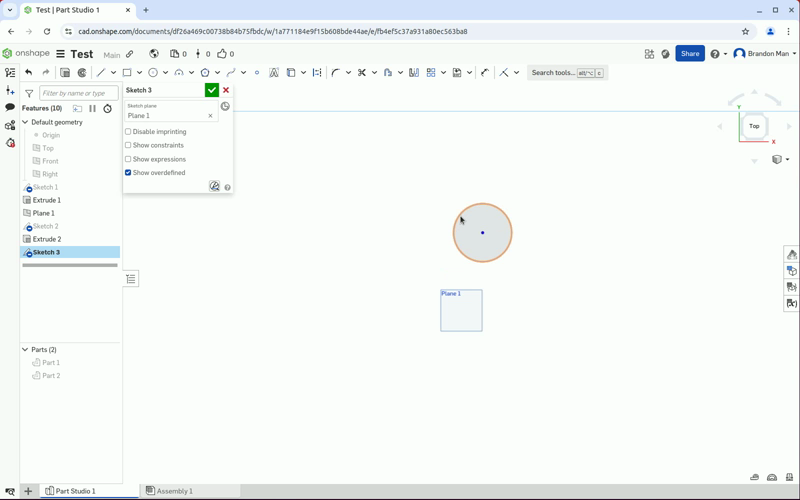
scroll(6)
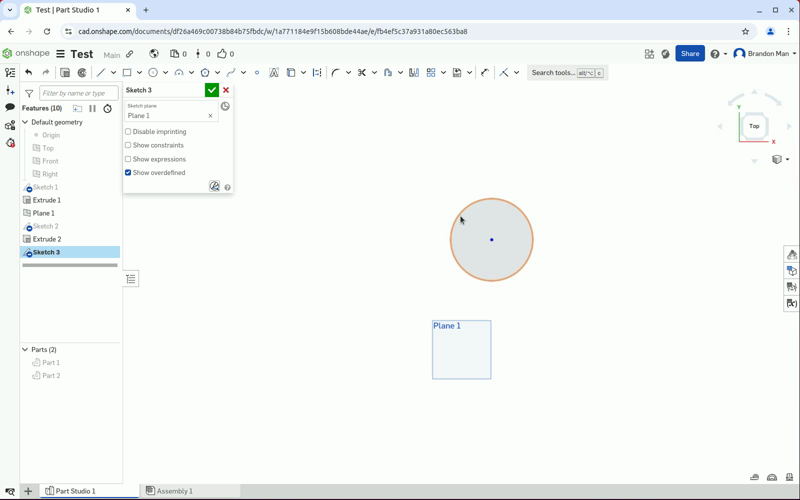
scroll(6)
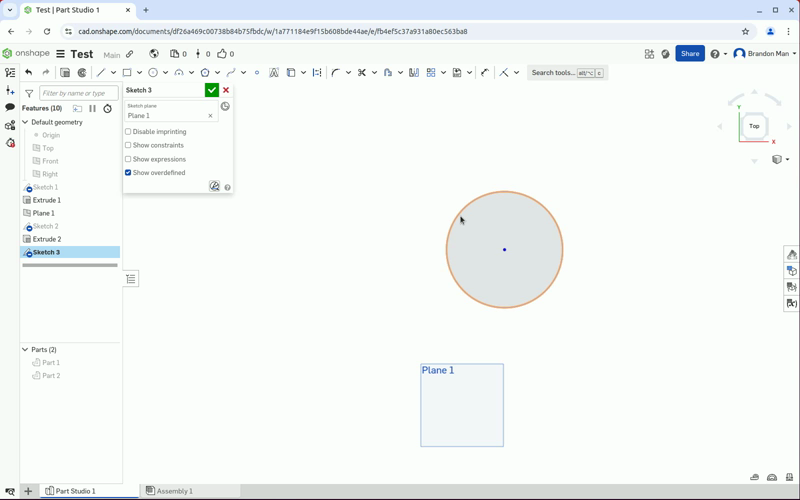
scroll(6)
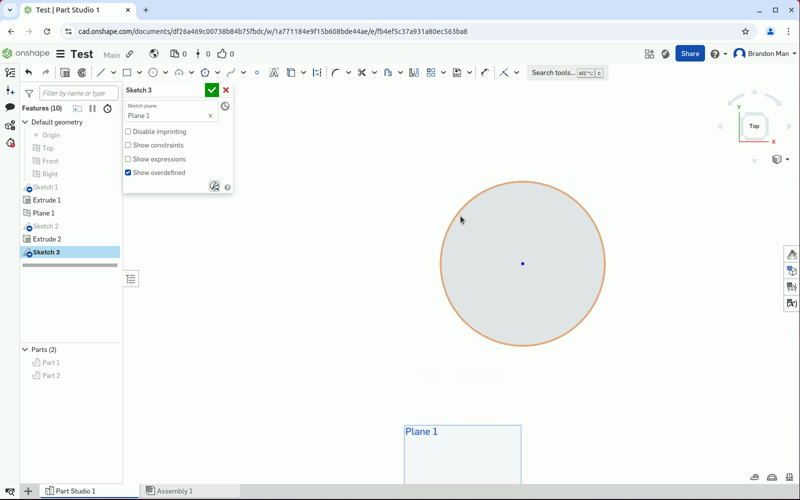
scroll(6)
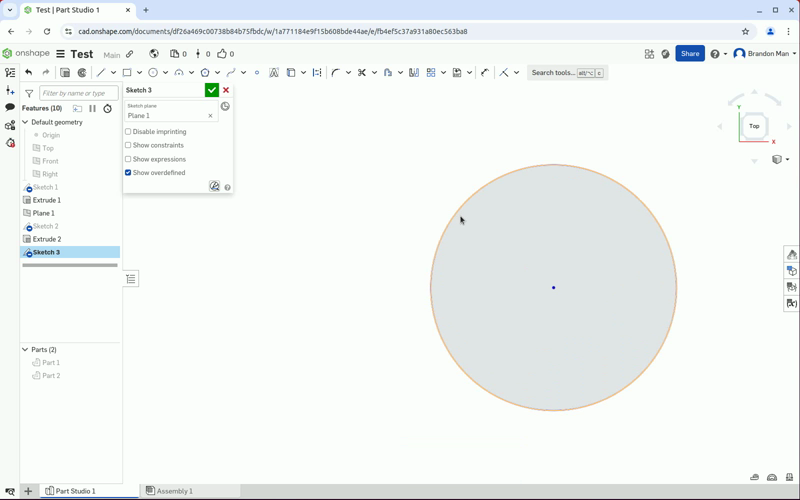
scroll(6)
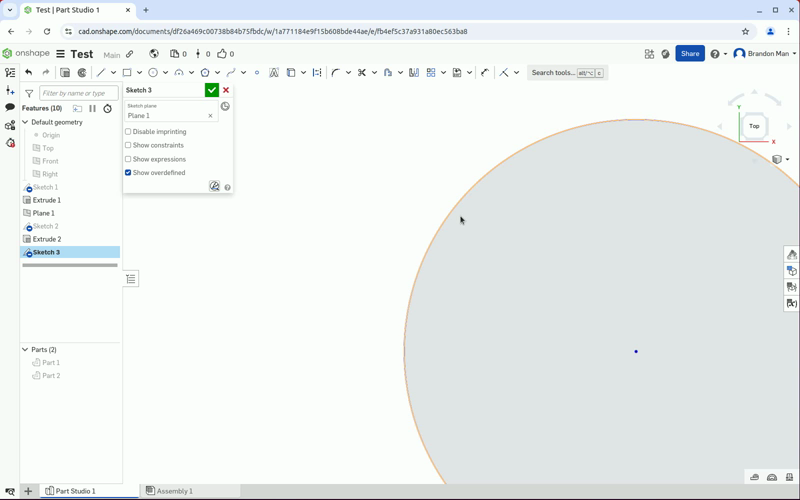
click(460, 215)
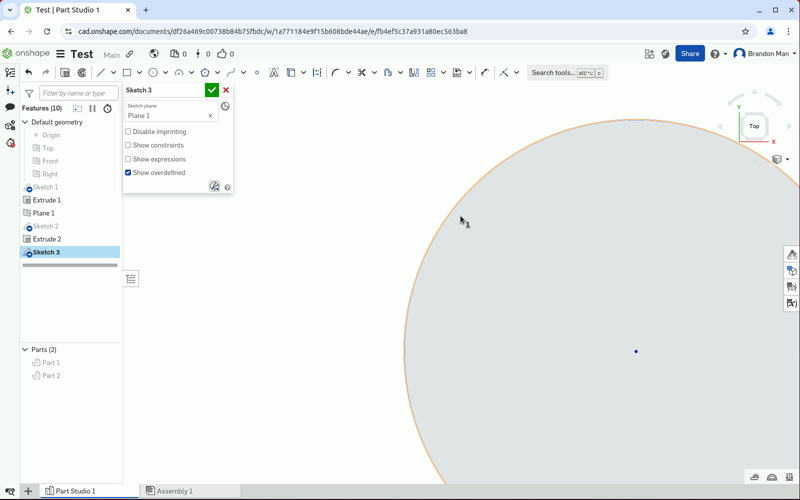
scroll(-6)
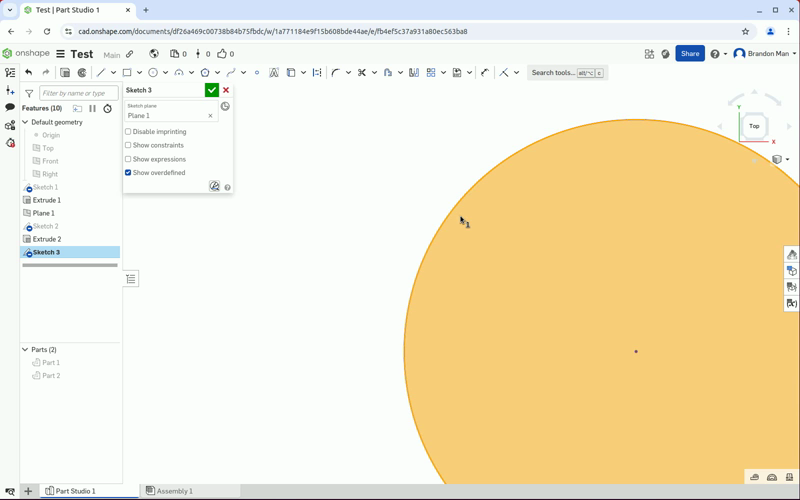
scroll(-6)
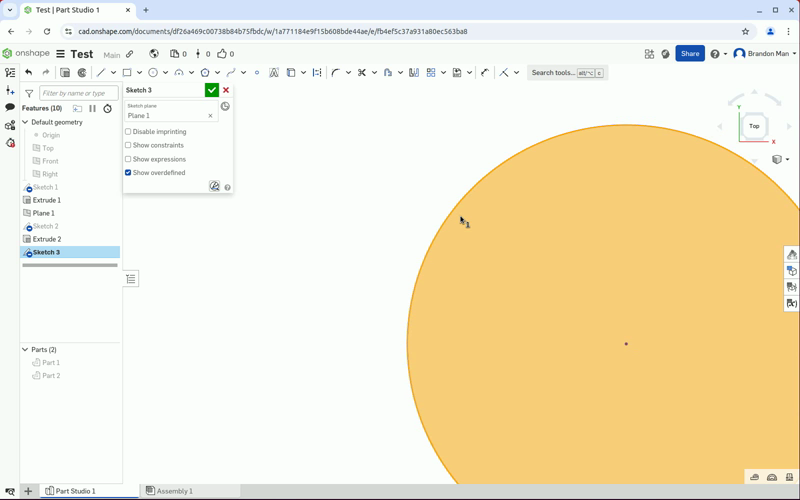
scroll(-6)
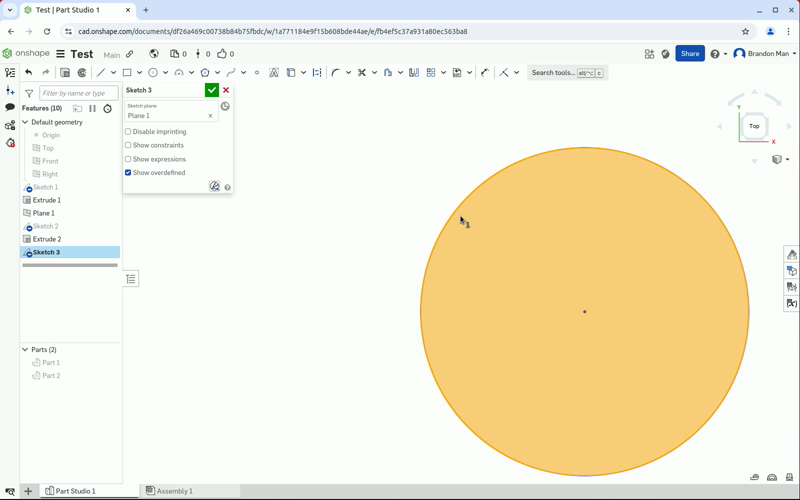
scroll(-6)
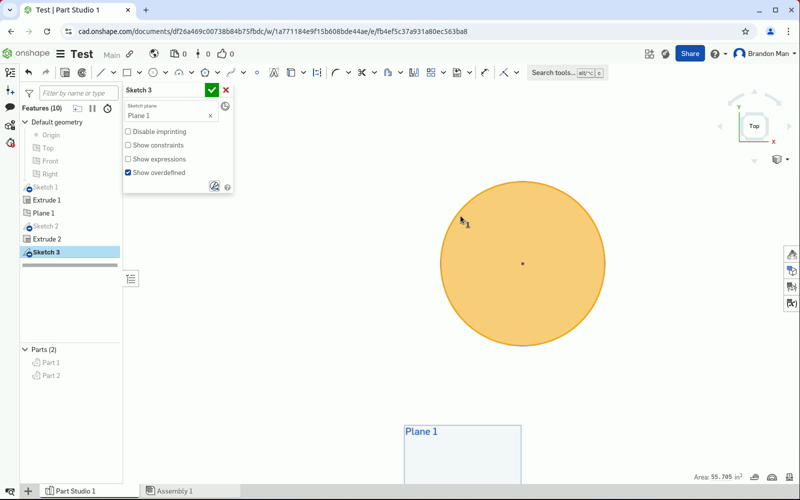
scroll(-6)
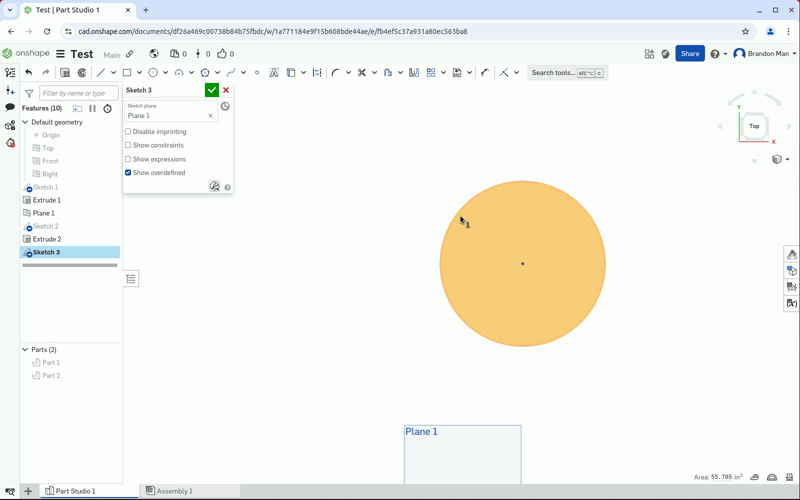
scroll(-6)
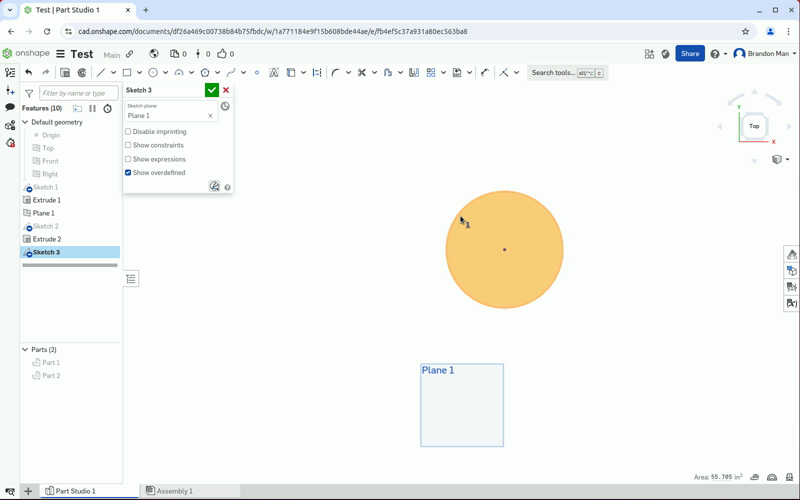
scroll(-6)
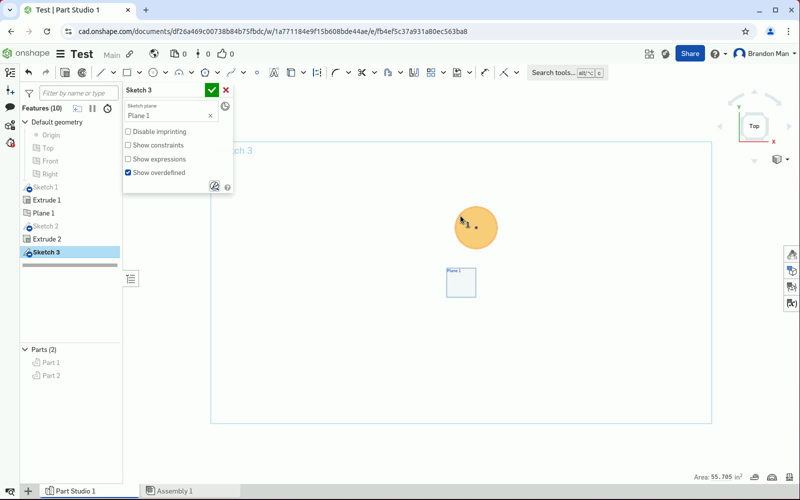
mouse_move(73, 352)
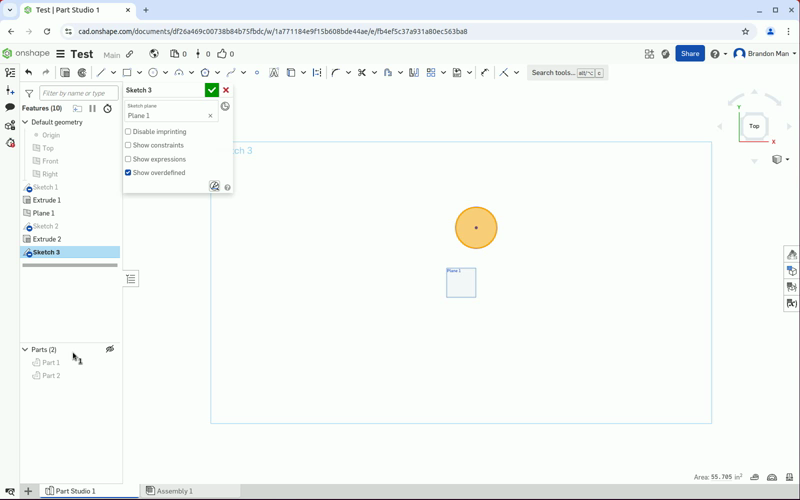
key(shift+y)
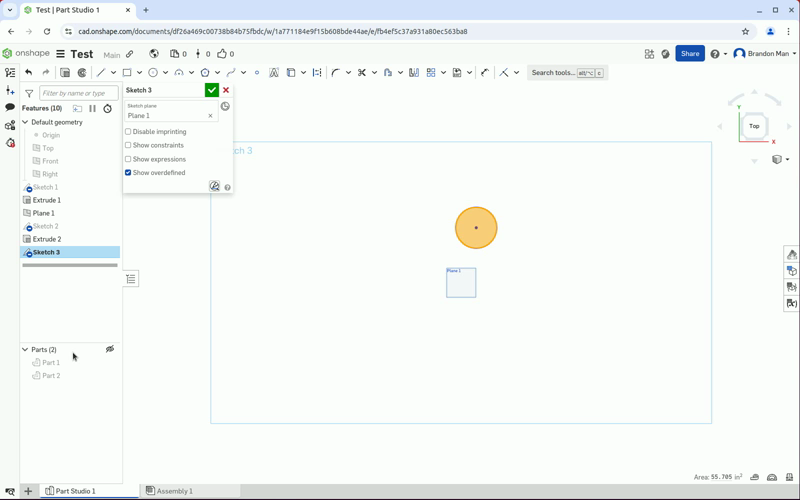
key(shift+e)
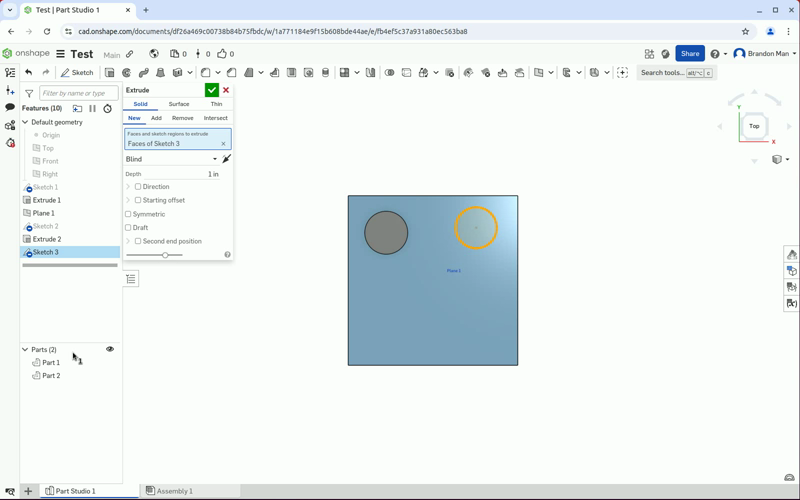
mouse_move(143, 106)
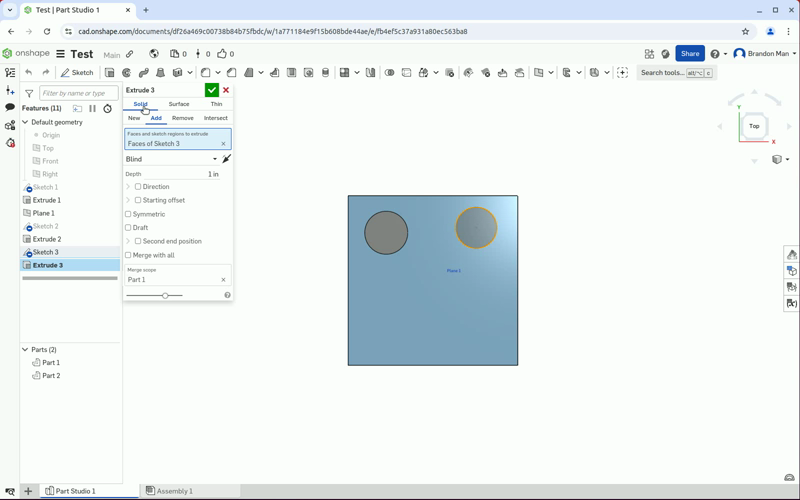
click(143, 106)
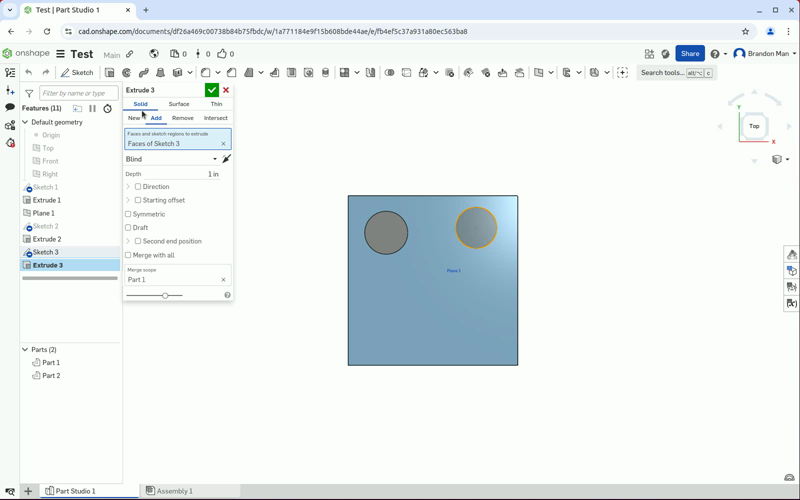
mouse_move(137, 120)
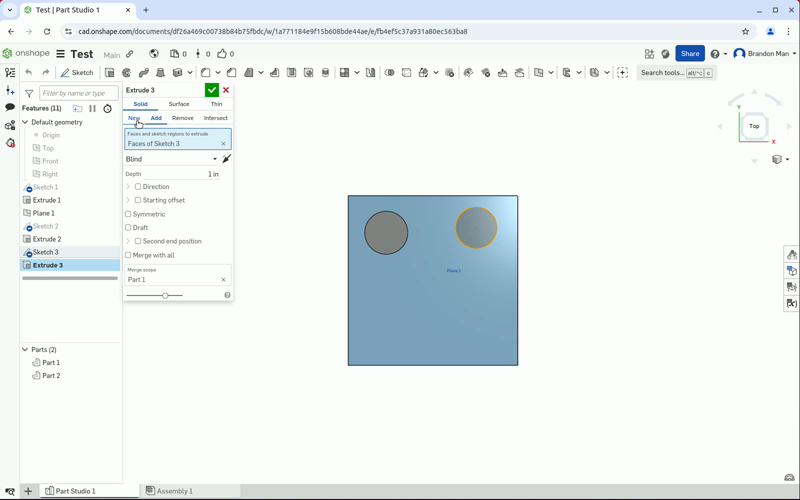
click(137, 120)
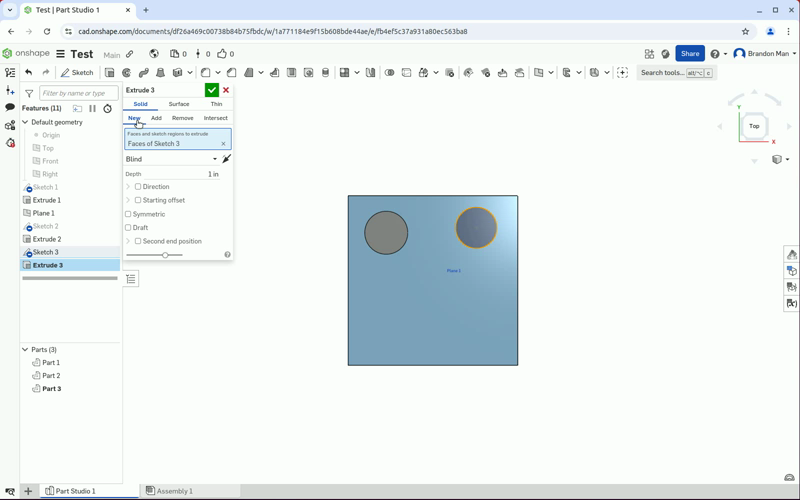
key(tab, 4)
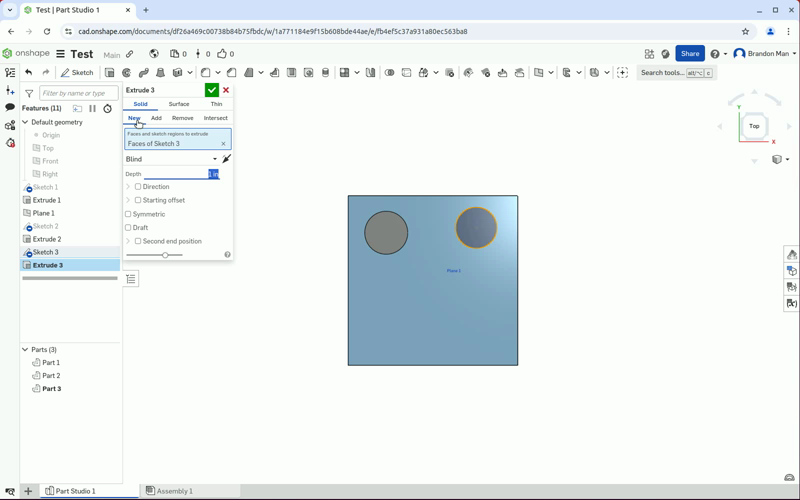
text(2.648)
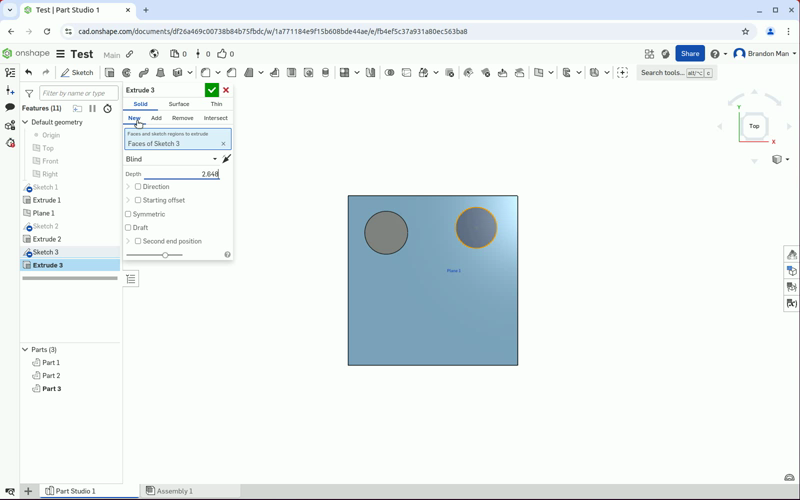
key(enter)
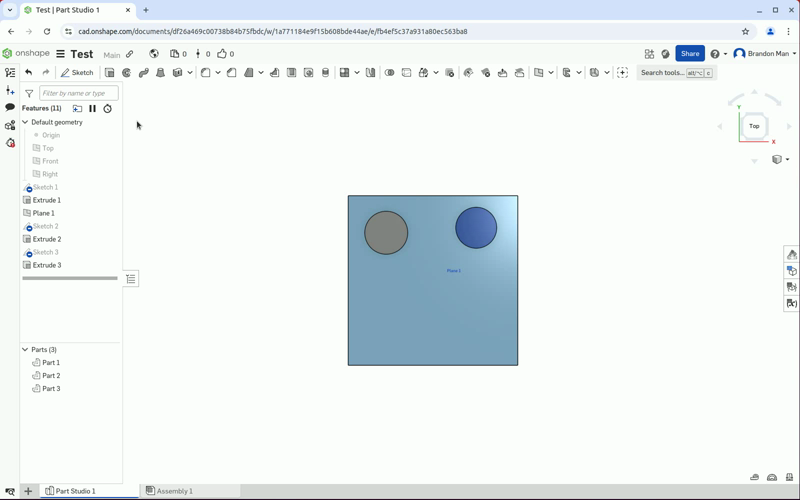
key(shift+h)
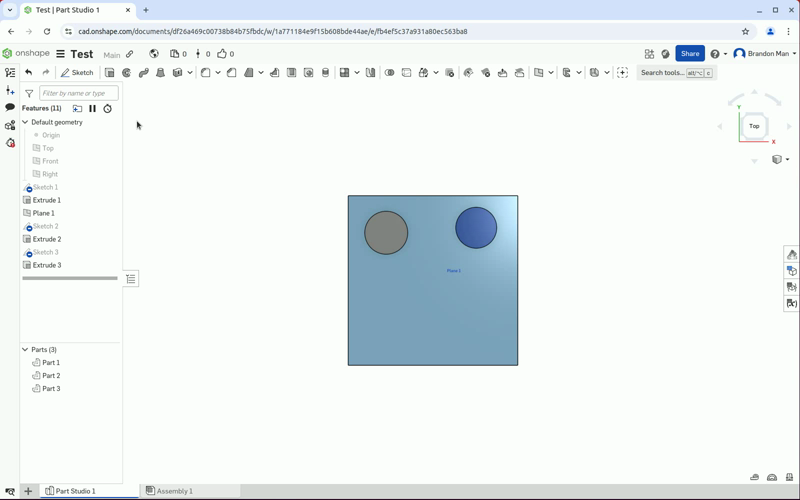
key(shift+h)
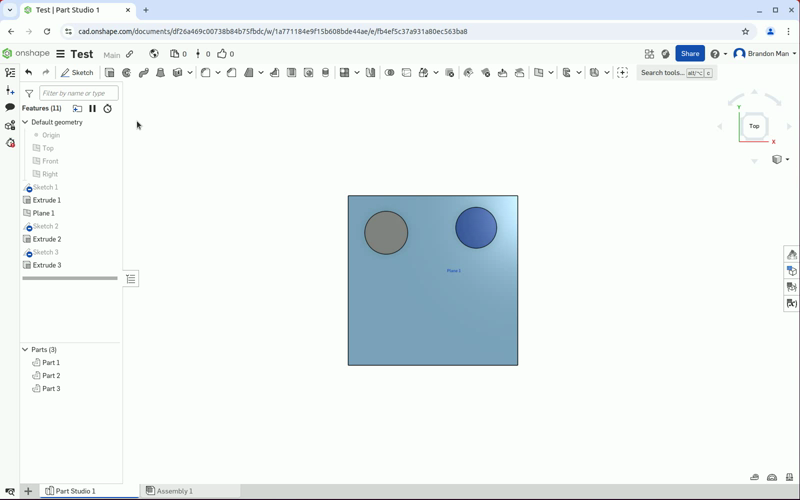
mouse_move(73, 189)
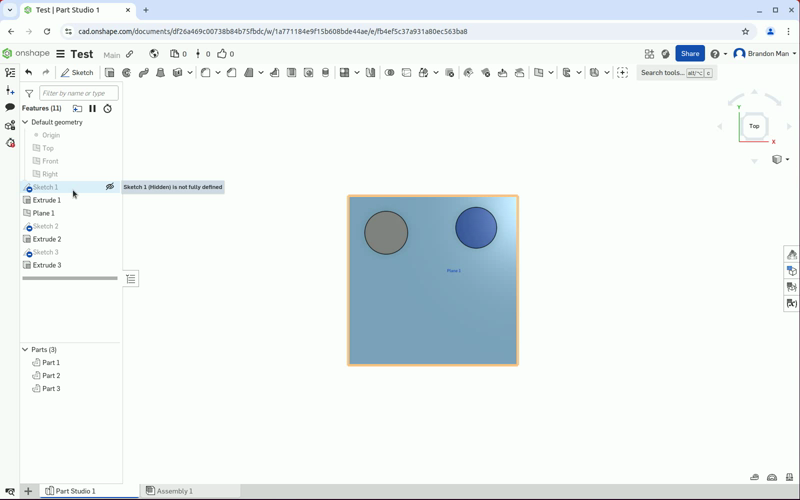
click(73, 189)
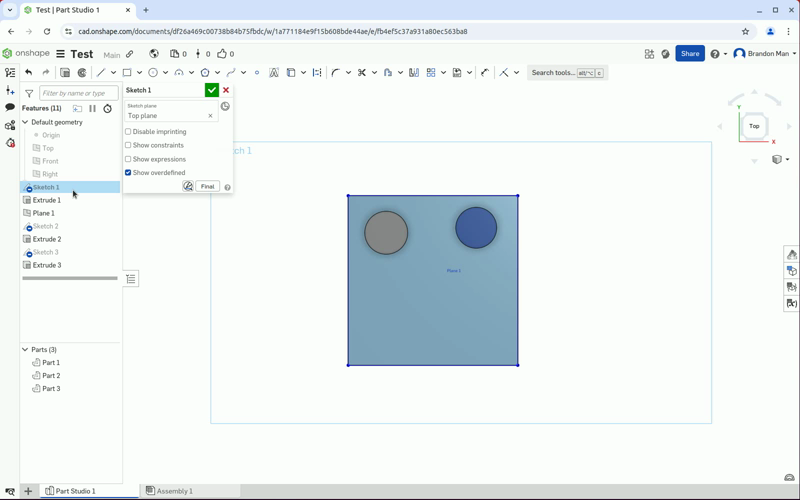
mouse_move(229, 92)
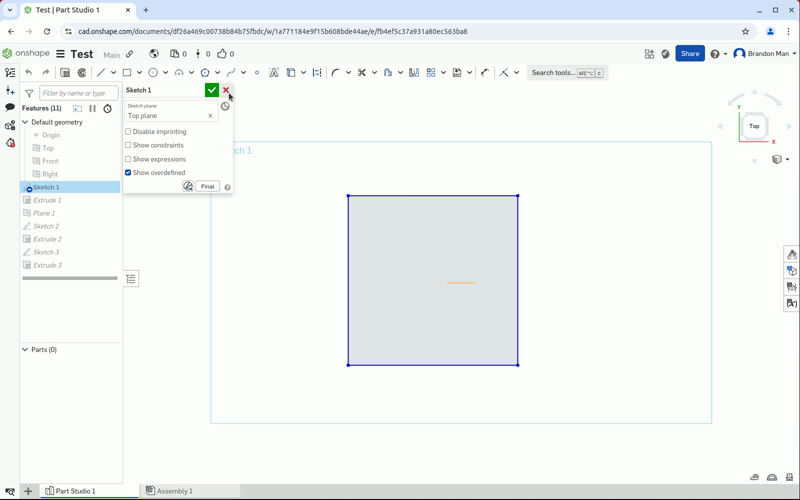
click(229, 92)
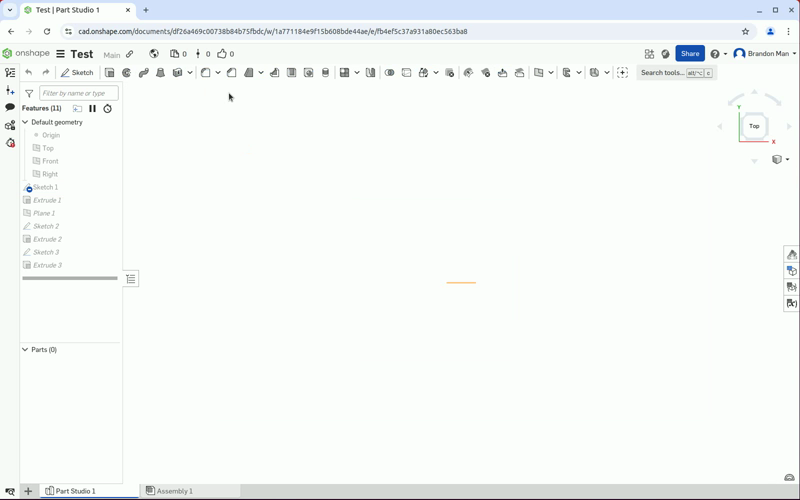
key(shift+s)
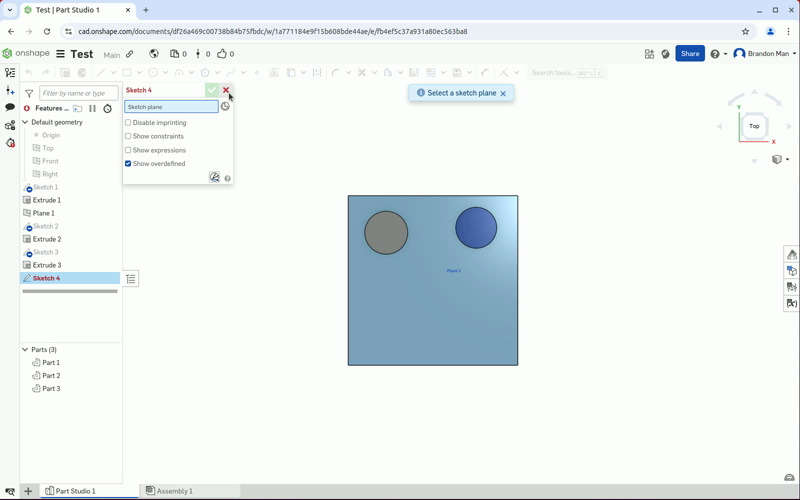
mouse_move(73, 215)
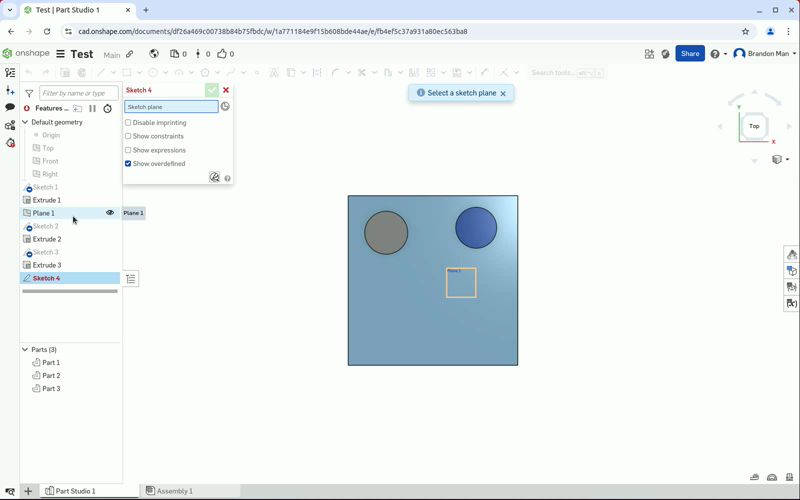
click(73, 215)
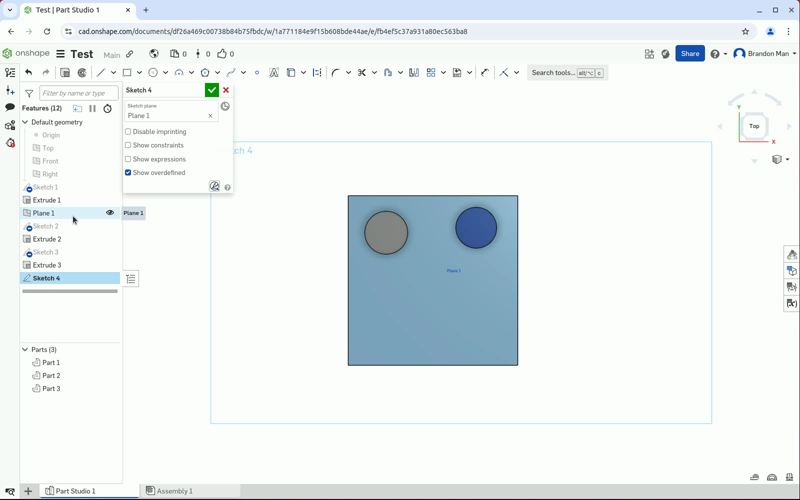
mouse_move(73, 352)
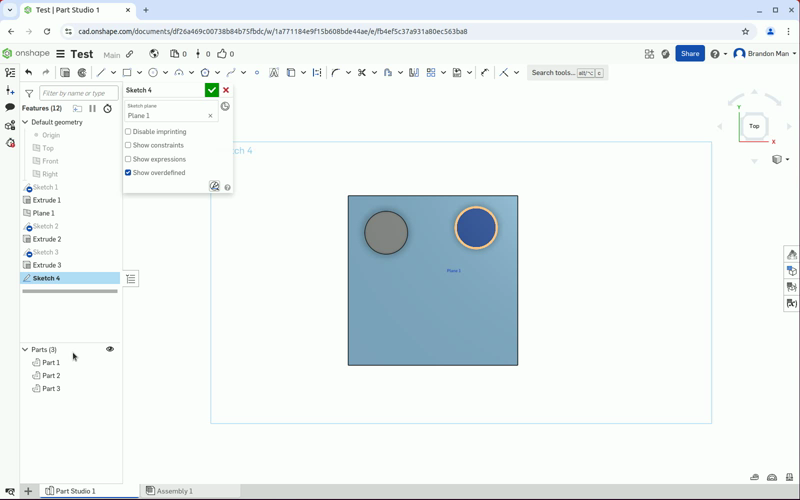
key(y)
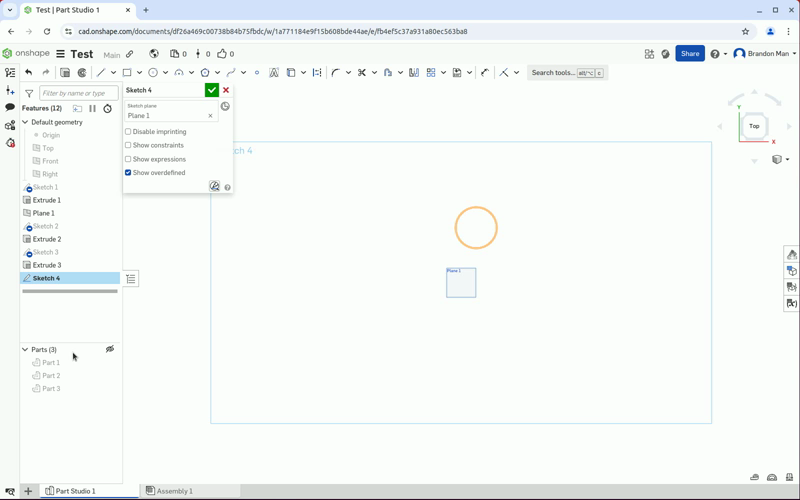
key(c)
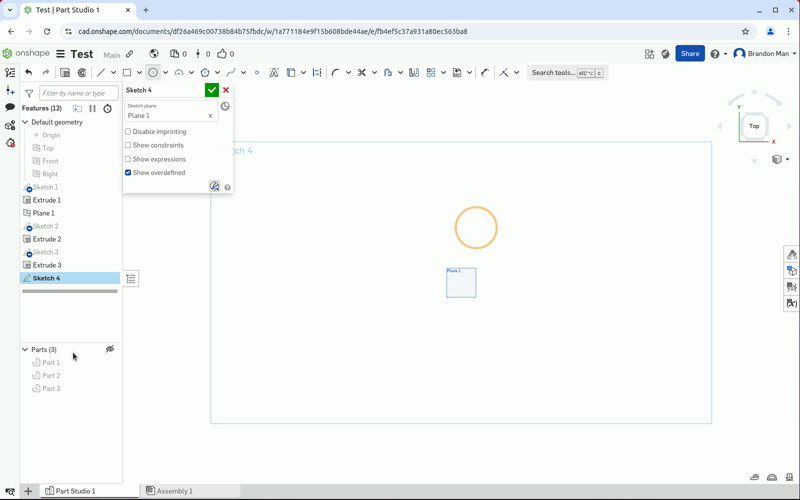
key_down(shift)
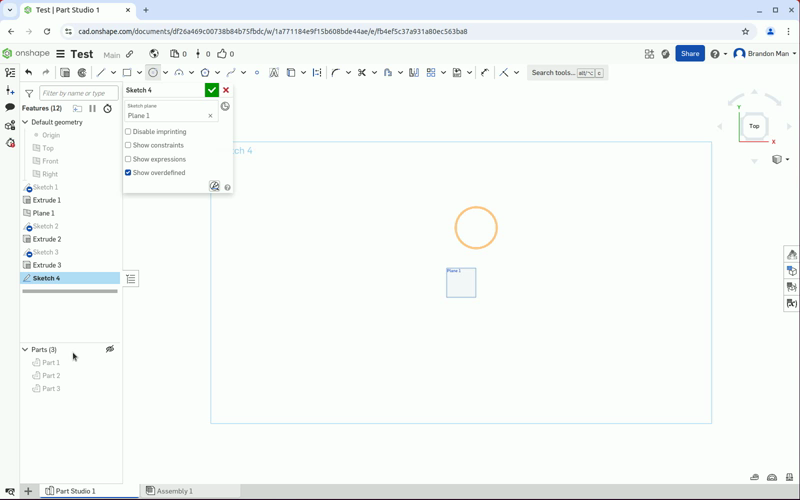
mouse_move(385, 319)
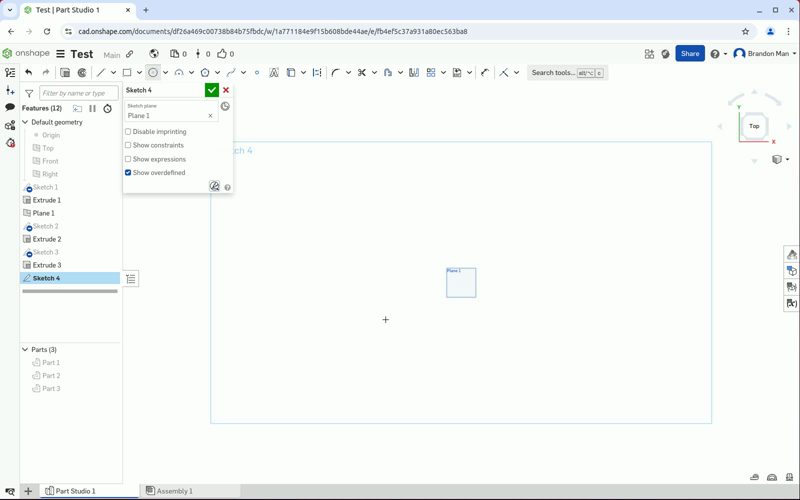
click(385, 319)
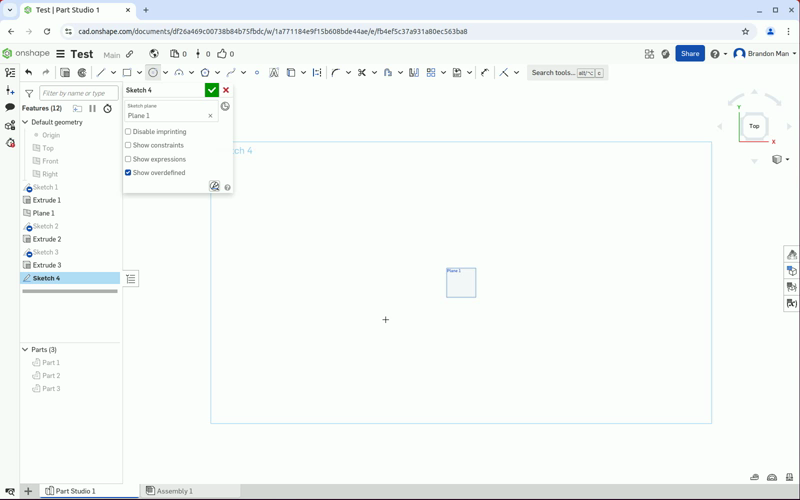
key_up(shift)
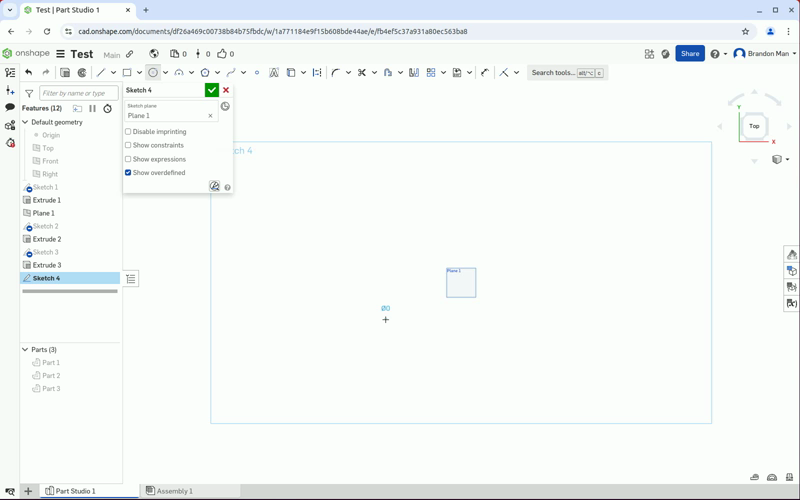
mouse_move(408, 319)
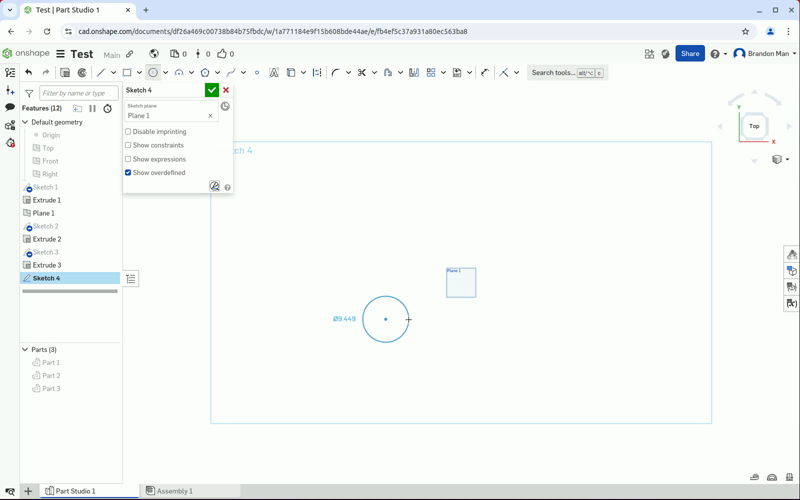
click(408, 319)
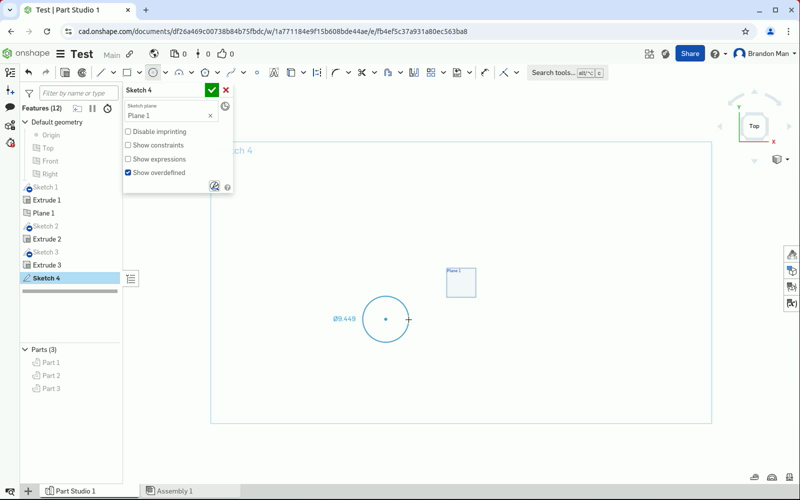
key(esc)
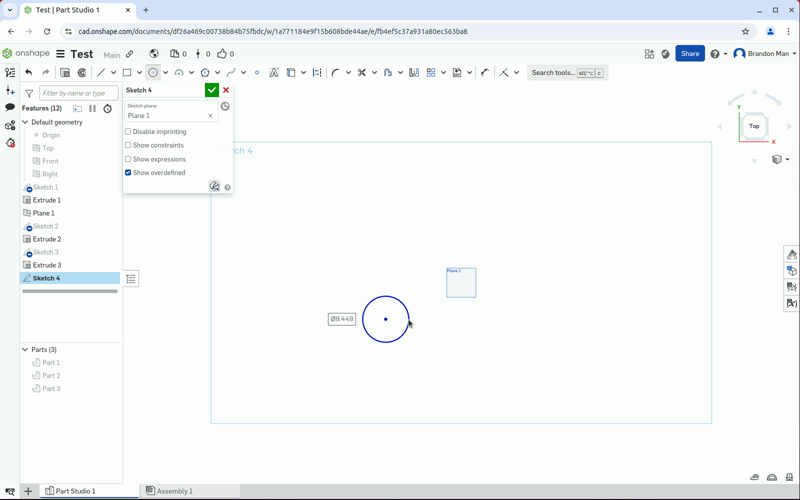
mouse_move(399, 307)
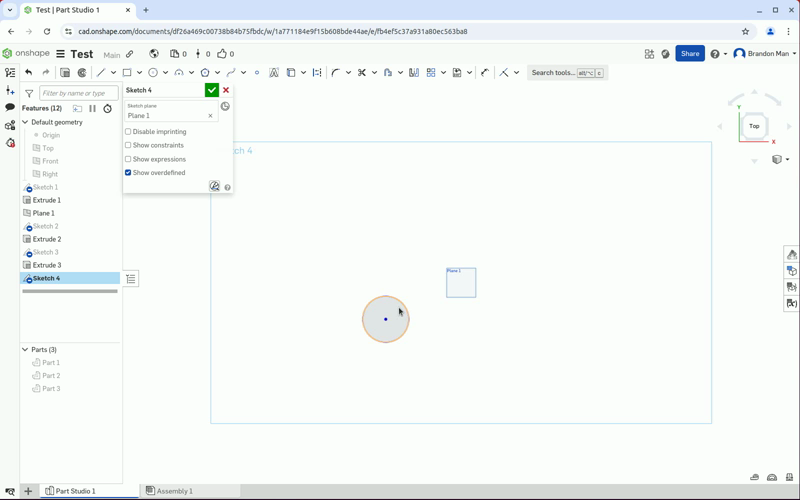
scroll(6)
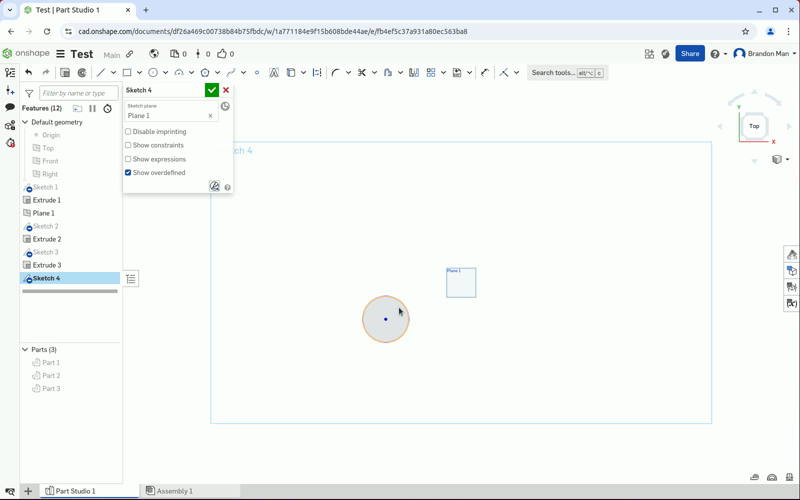
scroll(6)
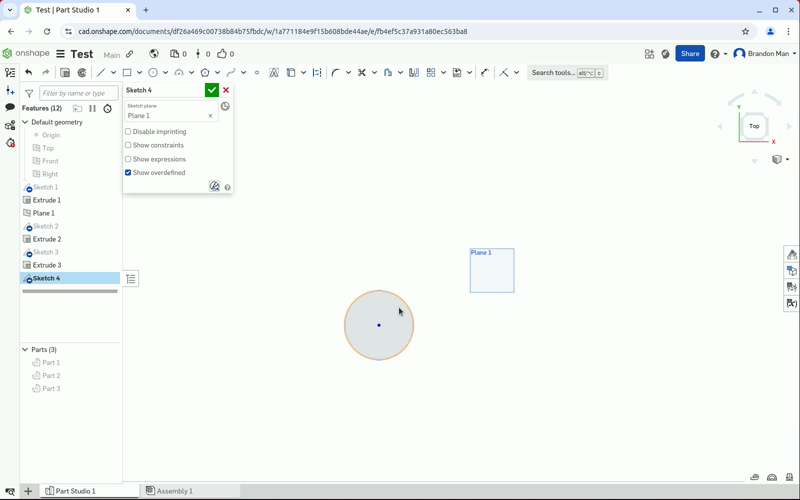
scroll(6)
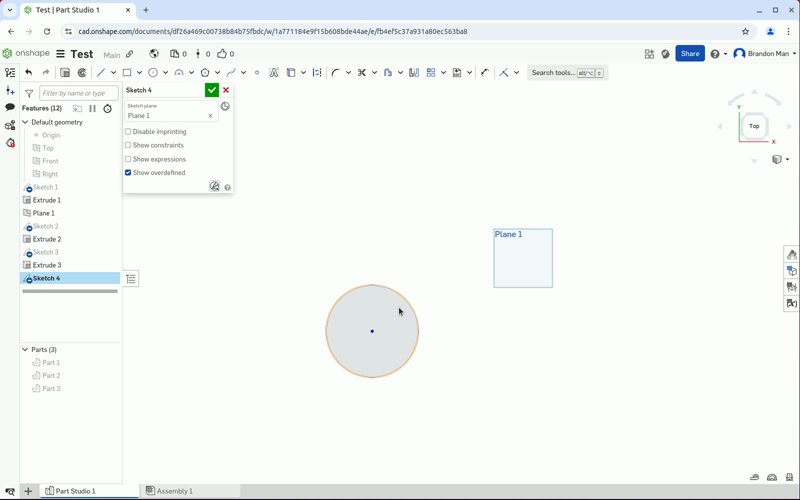
scroll(6)
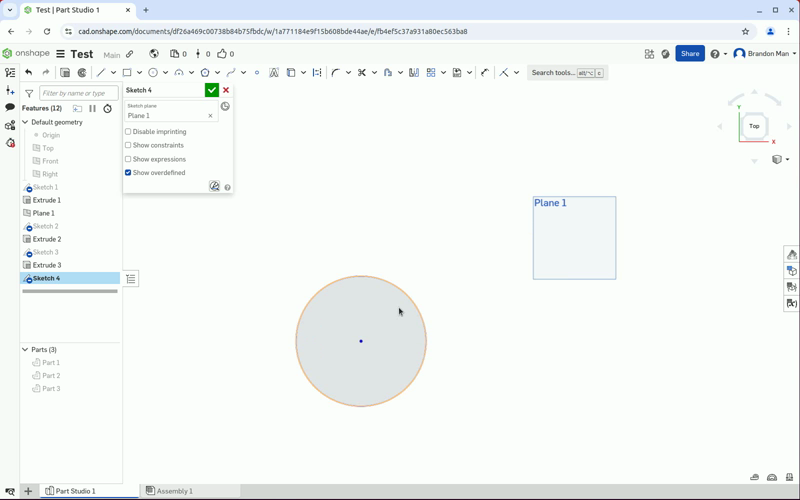
scroll(6)
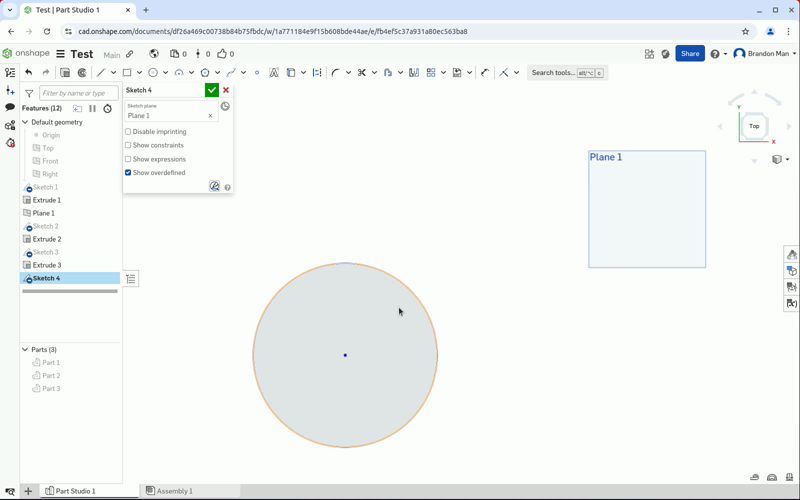
scroll(6)
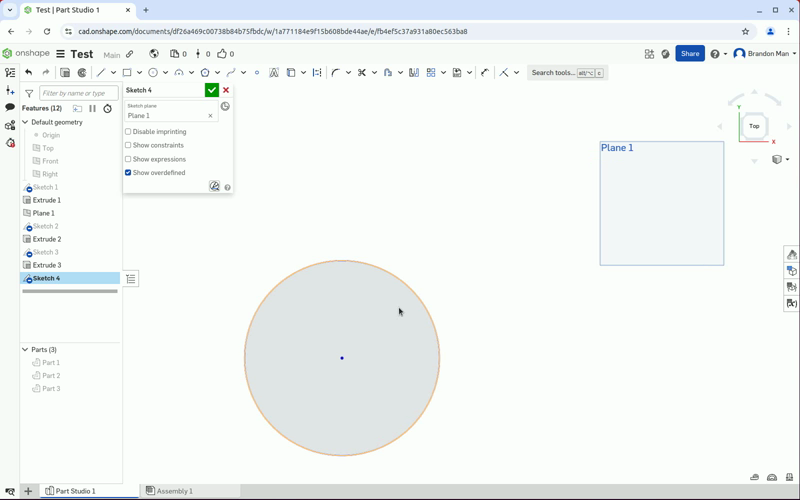
scroll(6)
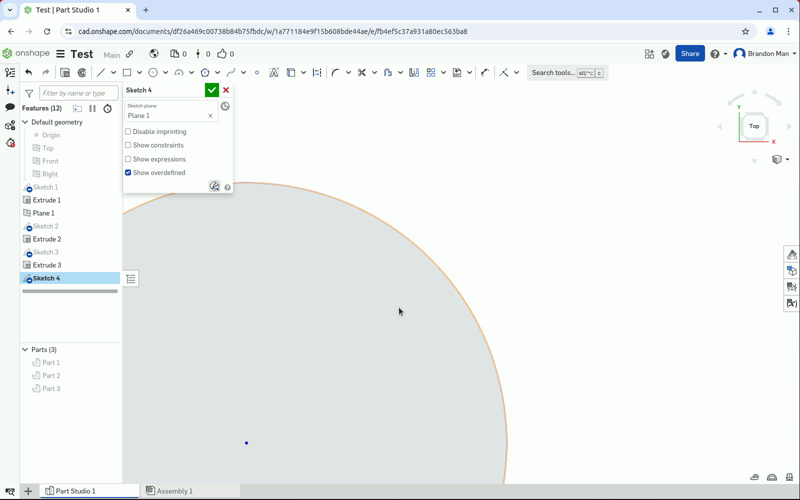
click(399, 307)
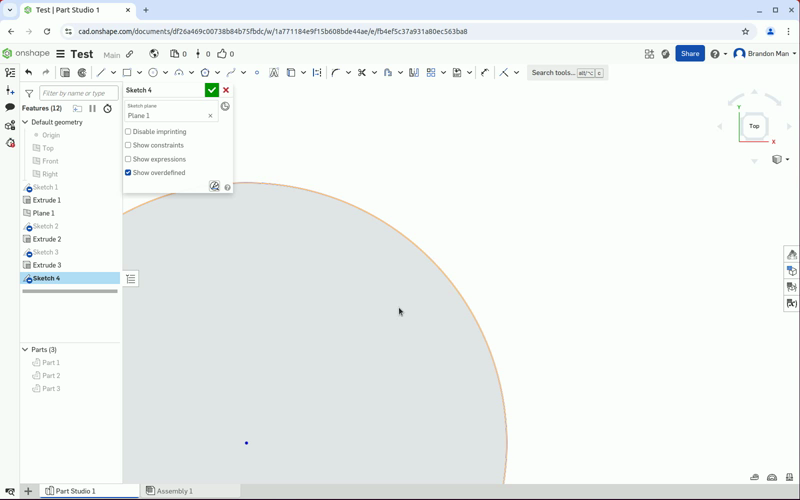
scroll(-6)
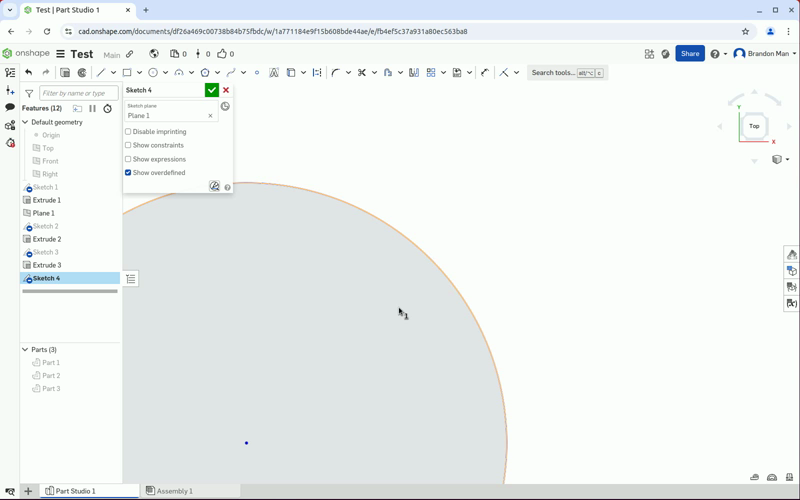
scroll(-6)
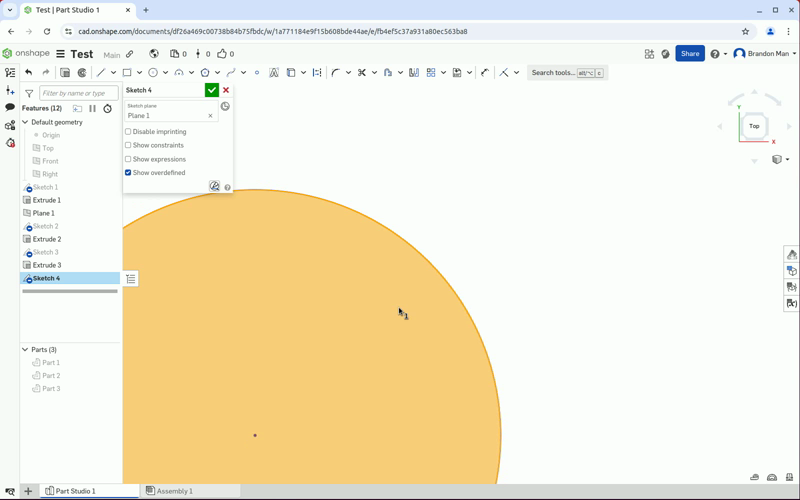
scroll(-6)
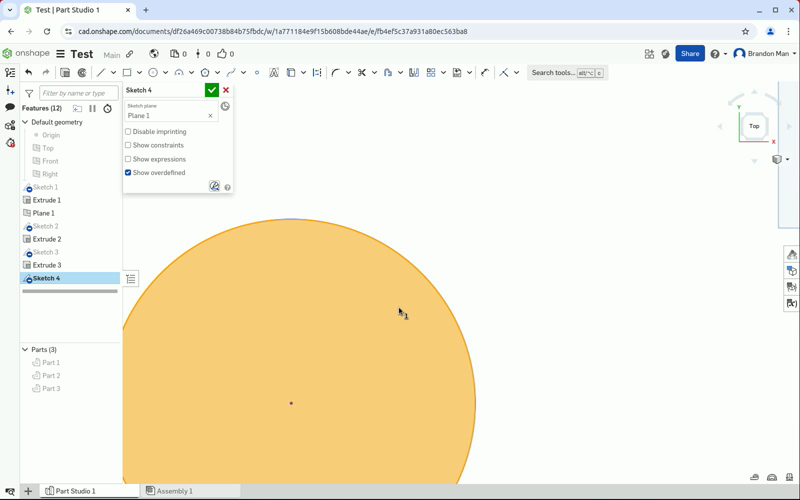
scroll(-6)
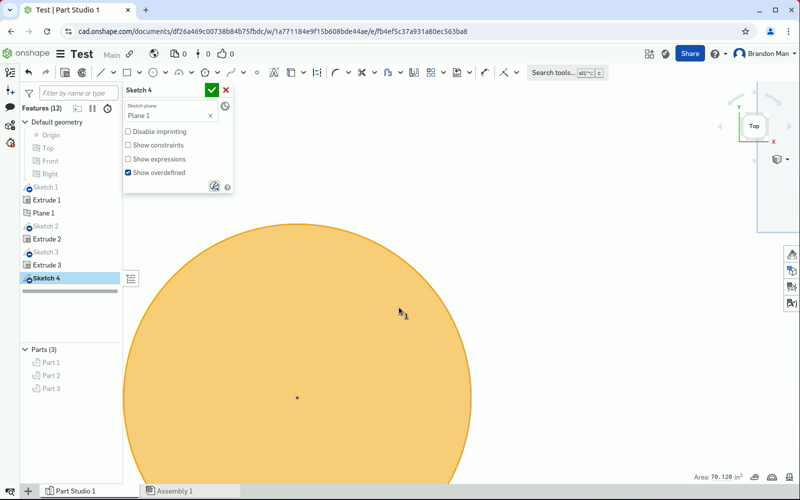
scroll(-6)
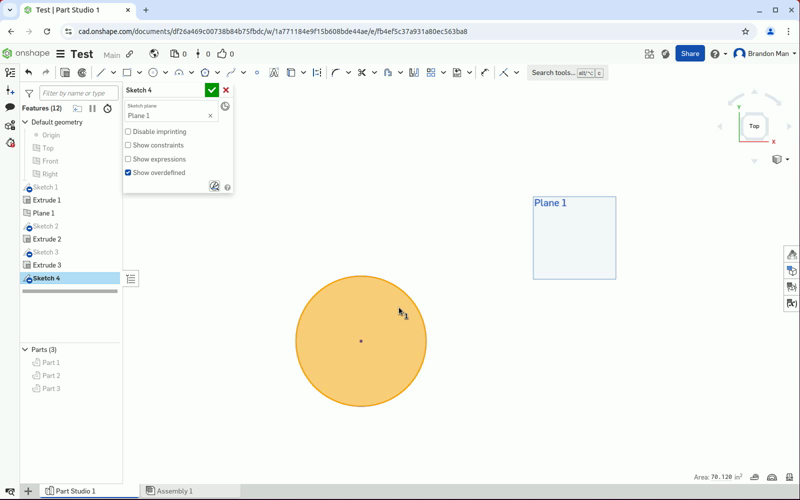
scroll(-6)
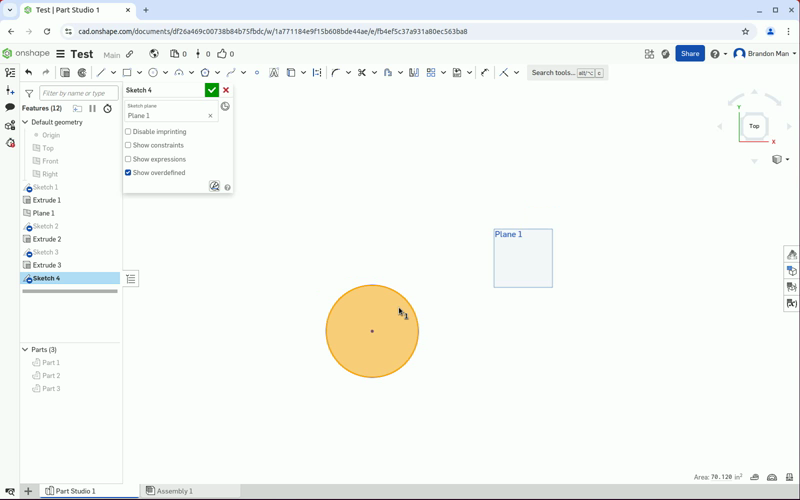
scroll(-6)
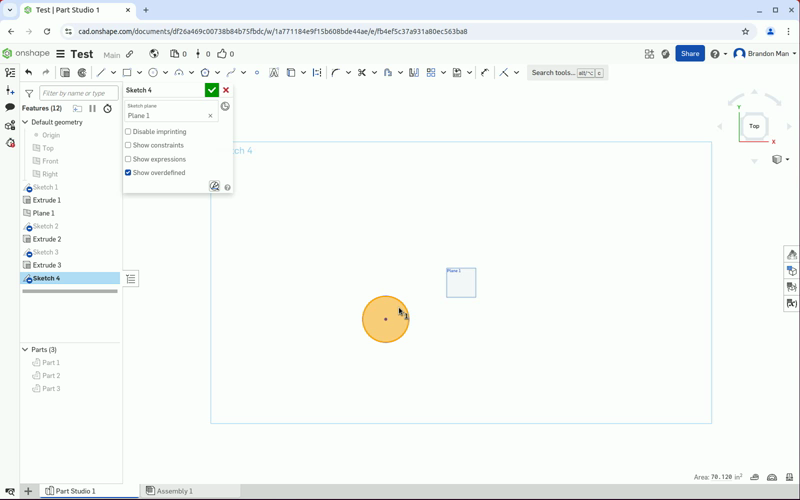
mouse_move(73, 352)
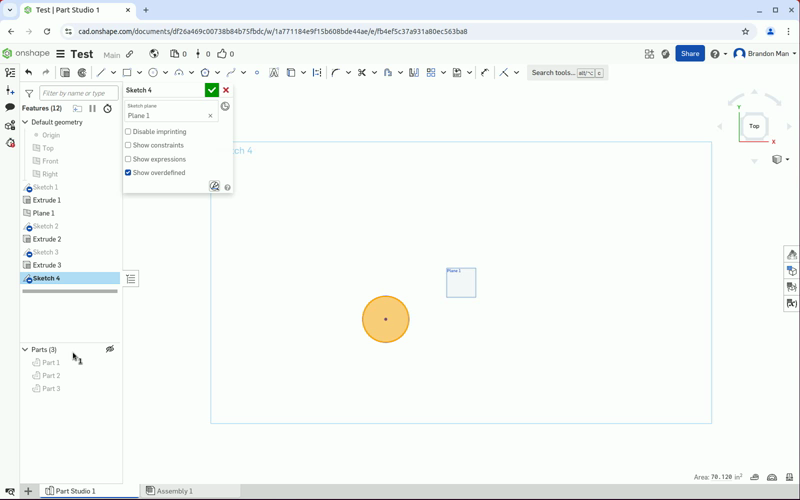
key(shift+y)
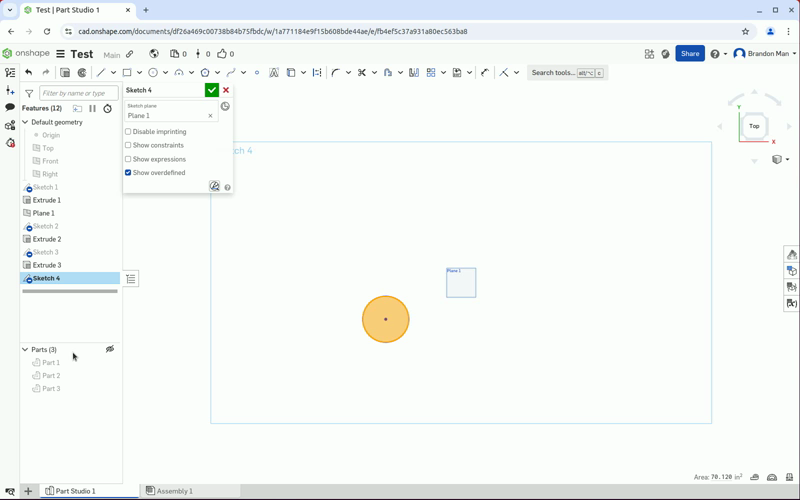
key(shift+e)
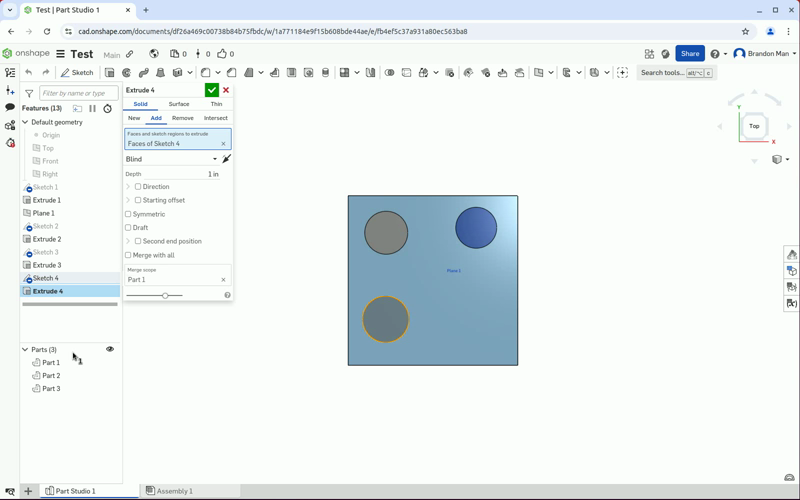
mouse_move(143, 106)
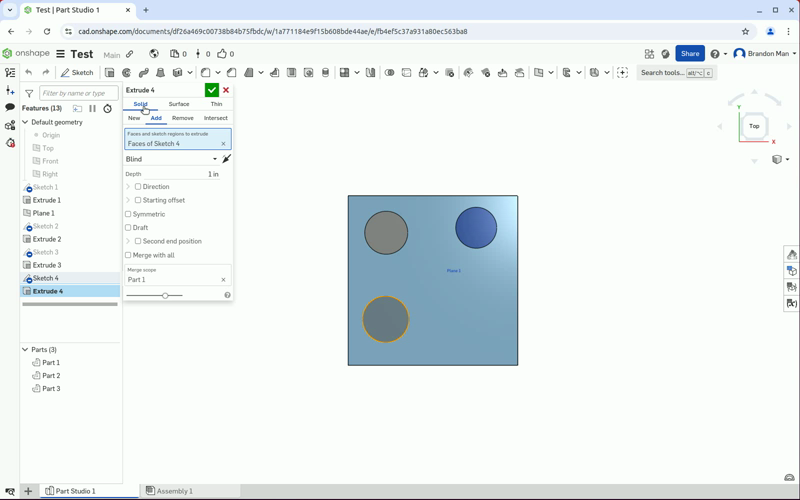
click(143, 106)
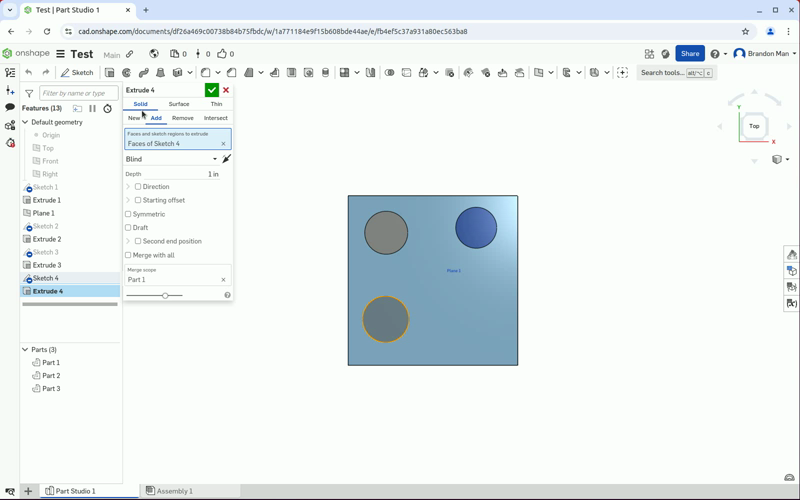
mouse_move(137, 120)
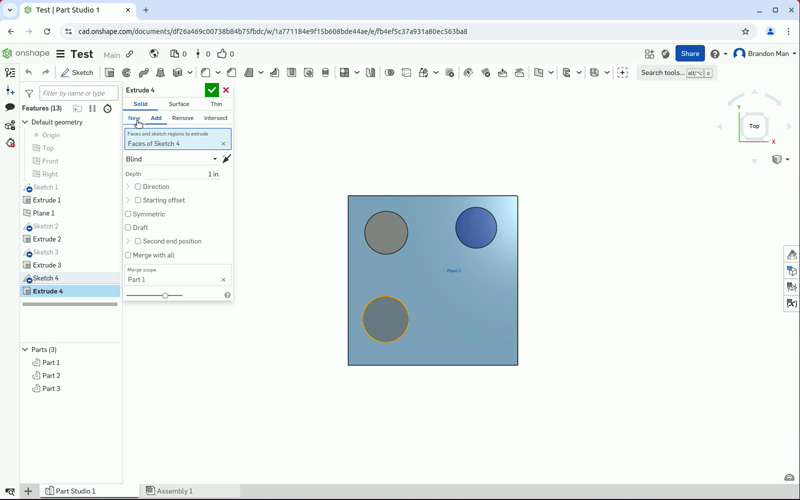
click(137, 120)
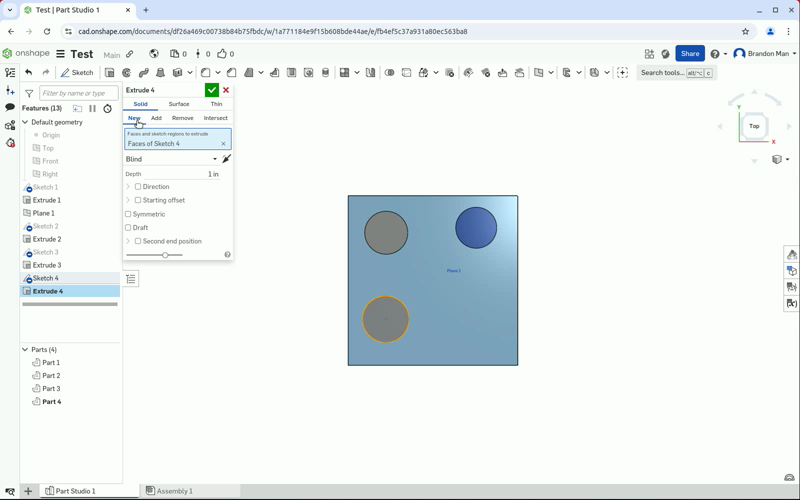
key(tab, 4)
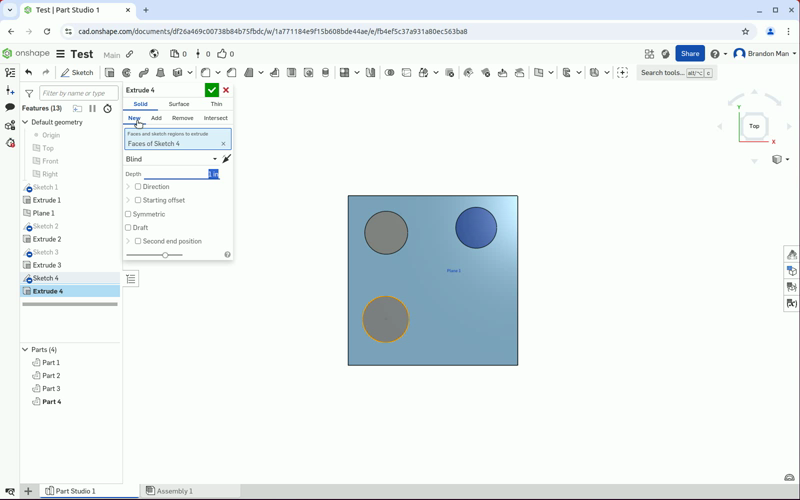
text(2.648)
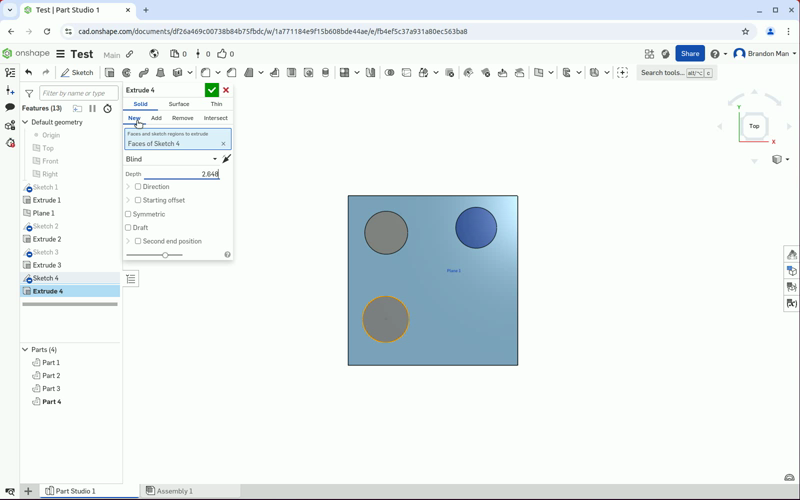
key(enter)
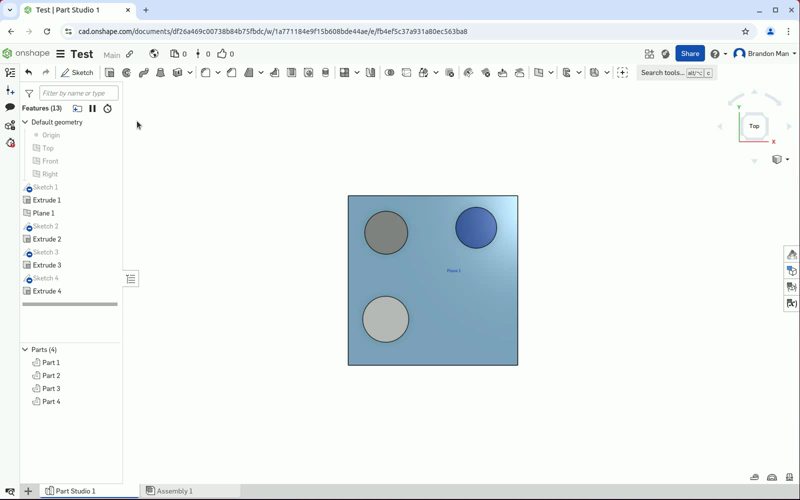
key(shift+h)
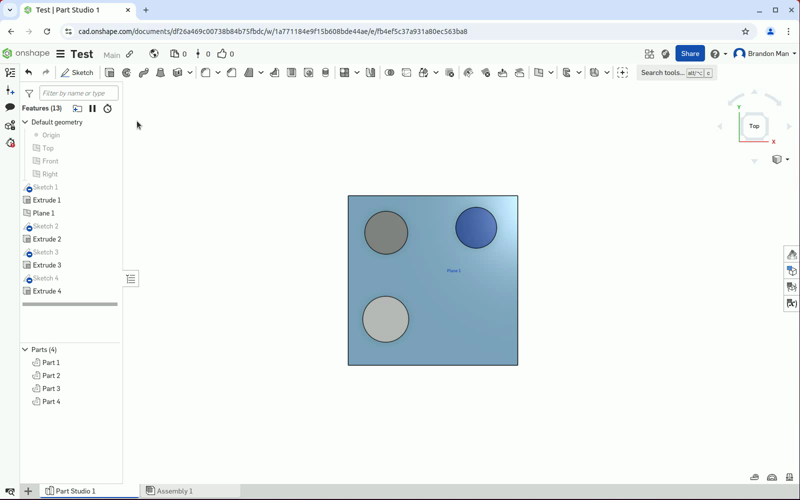
key(shift+h)
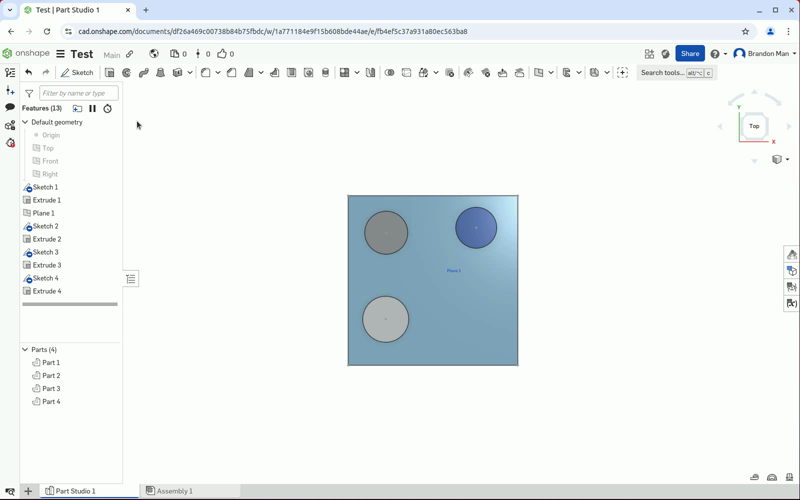
key(shift+7)
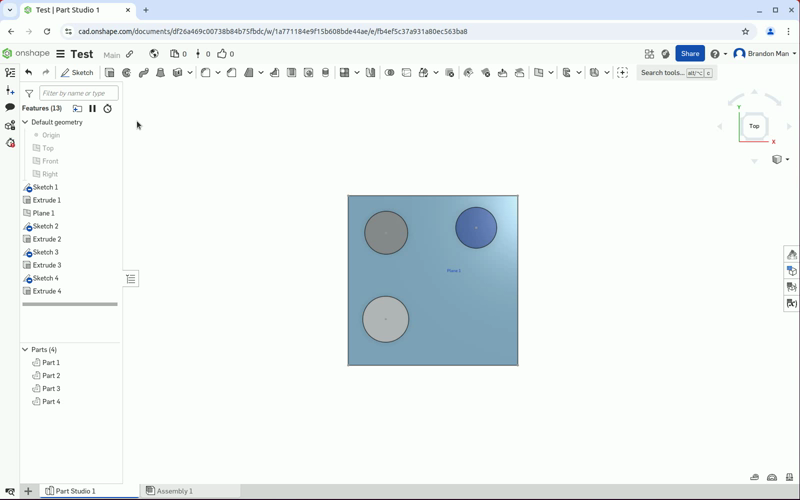
key(up, 3)
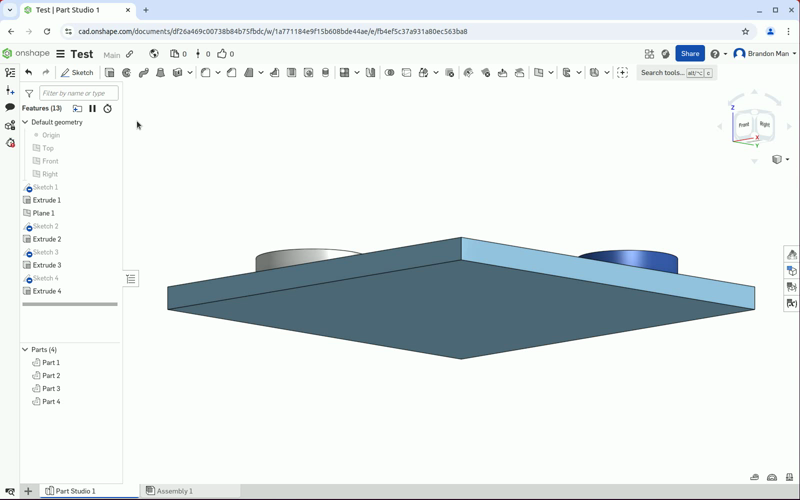
key(left, 3)
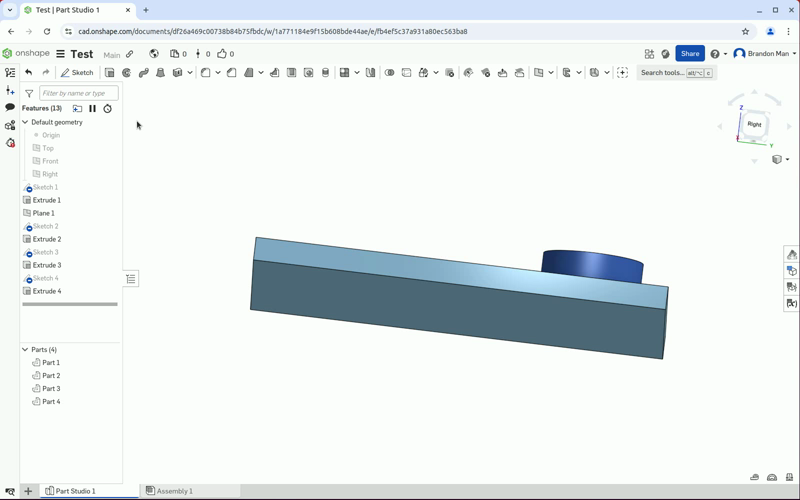
key(right, 3)
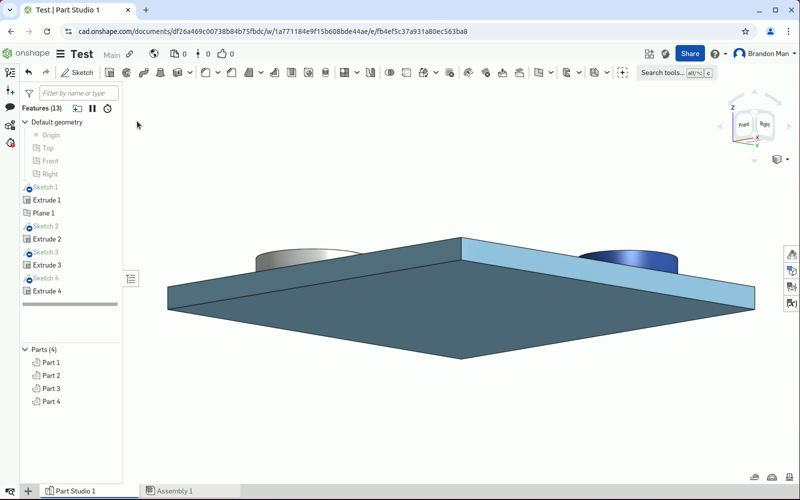
key(down, 3)
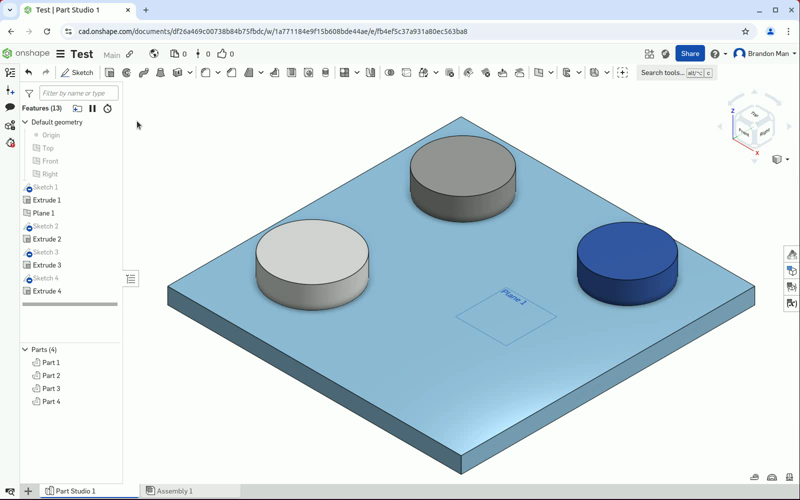
mouse_move(73, 189)
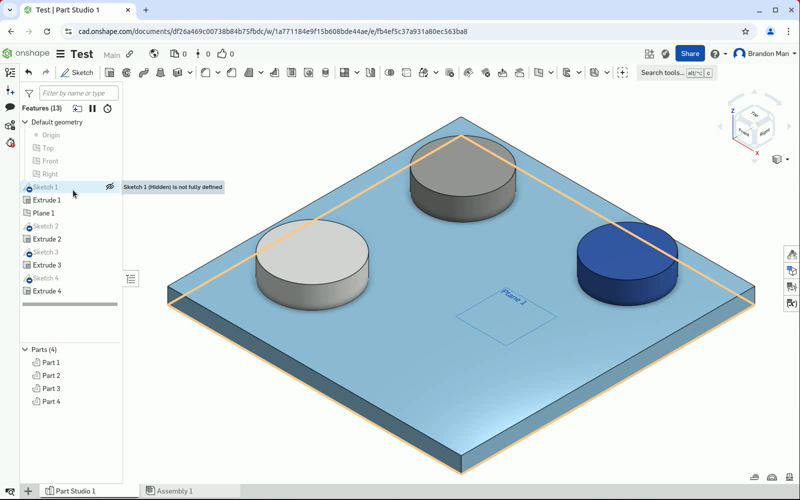
click(73, 189)